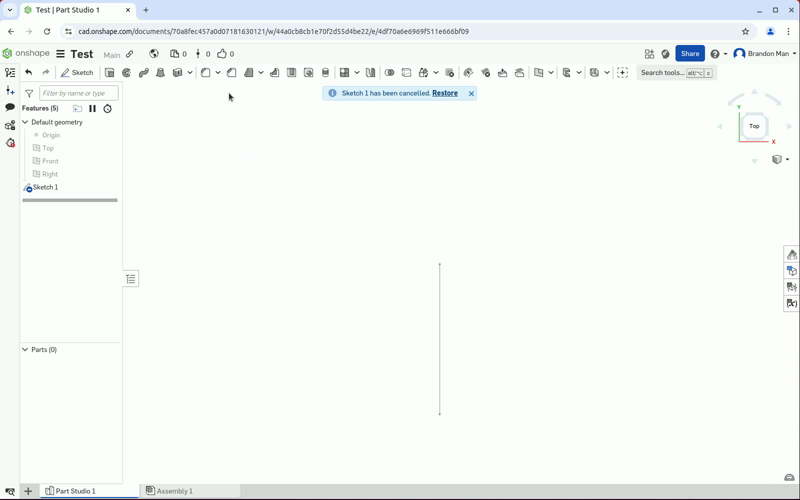
key(shift+h)
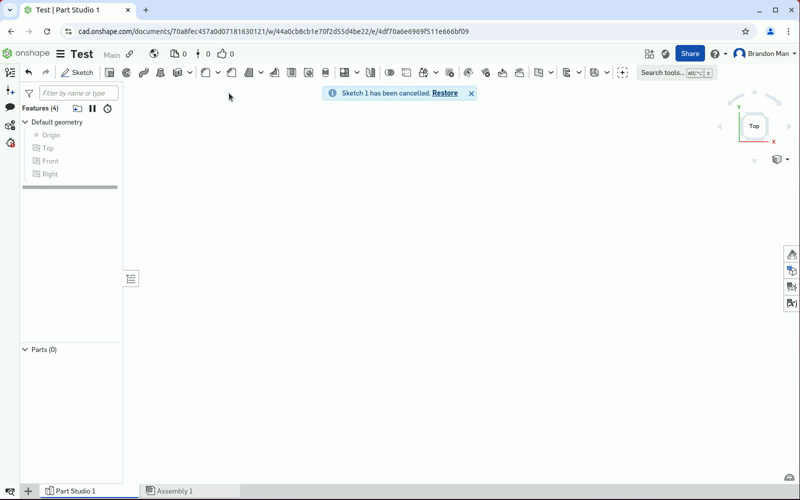
key(shift+s)
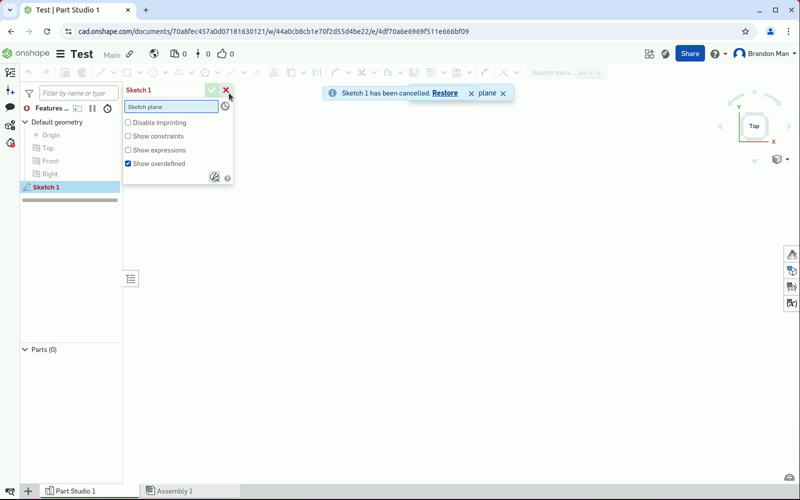
mouse_move(73, 150)
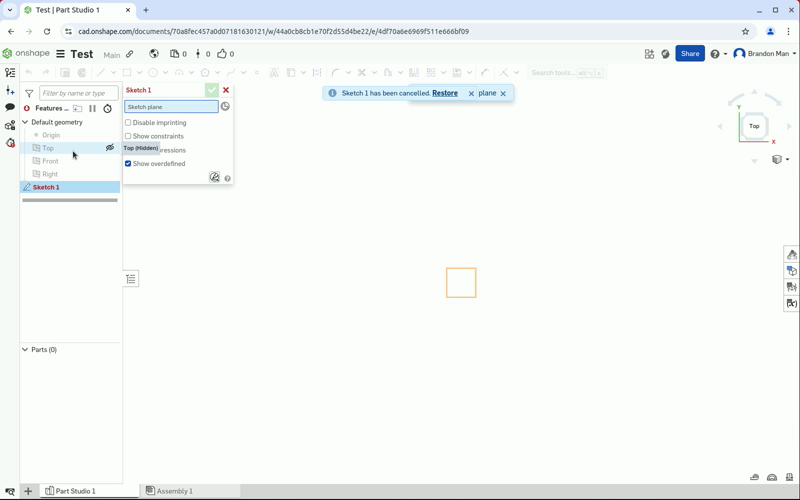
click(73, 150)
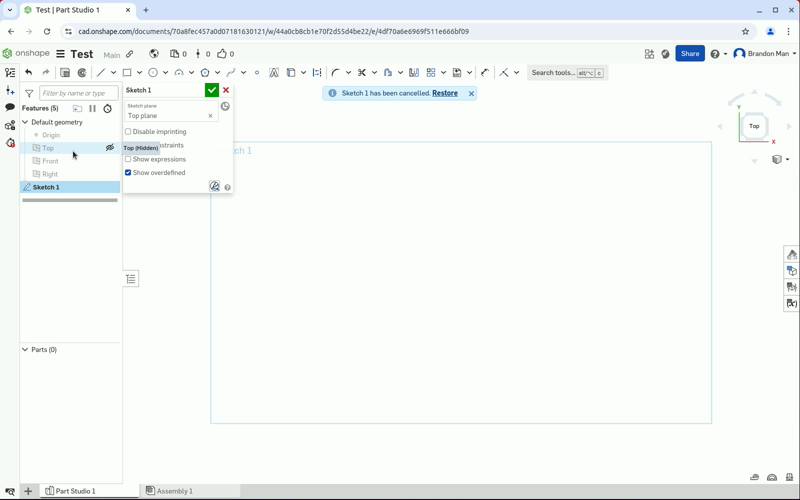
mouse_move(73, 352)
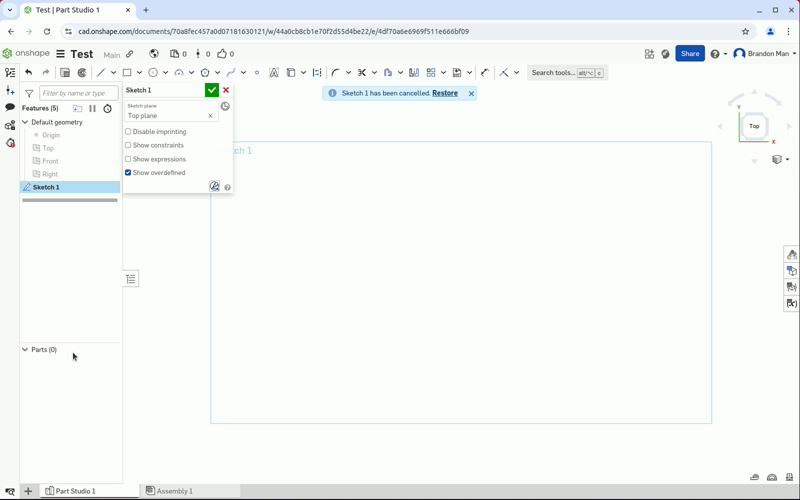
key(y)
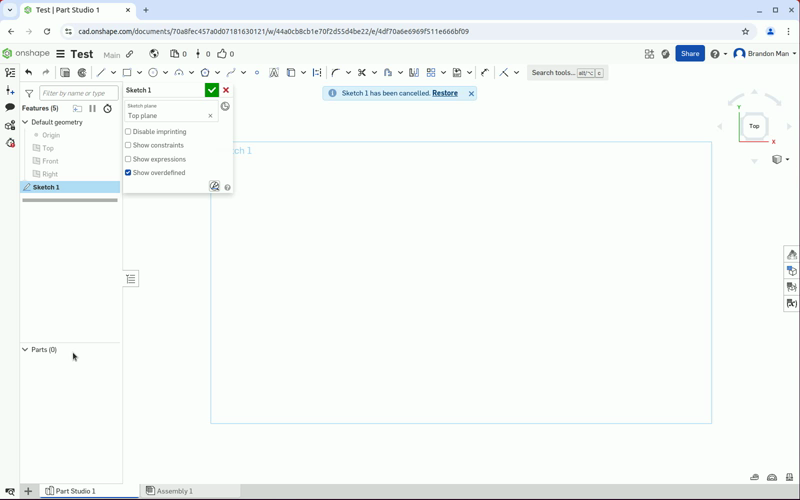
key(l)
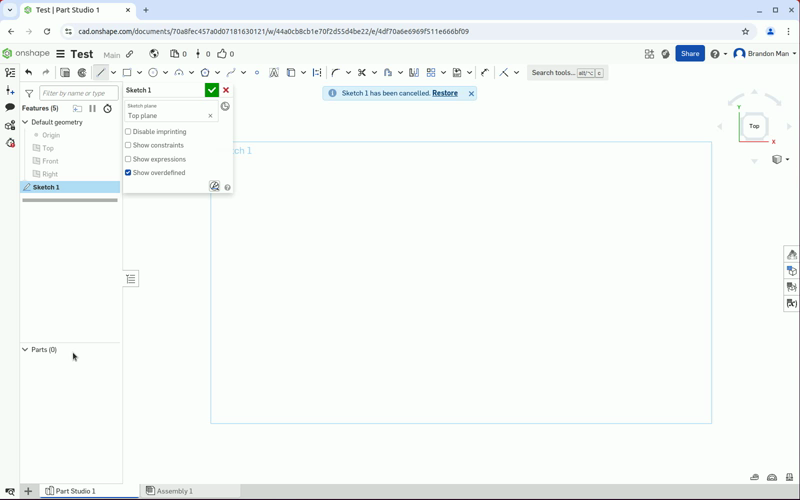
key_down(shift)
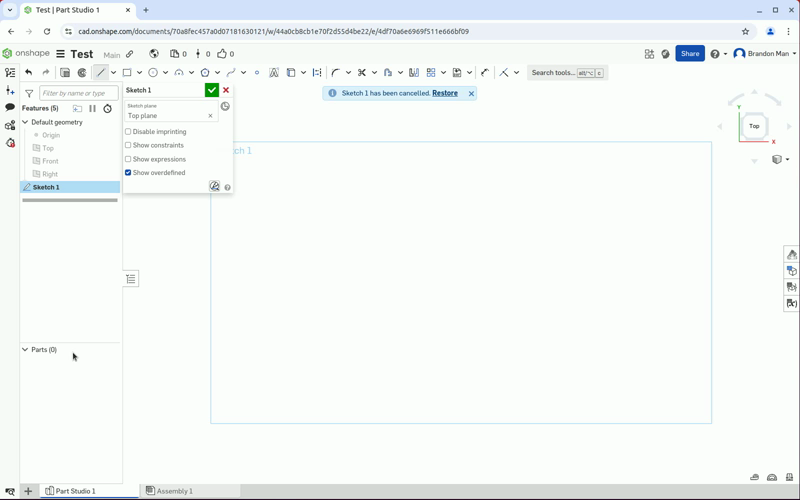
mouse_move(423, 320)
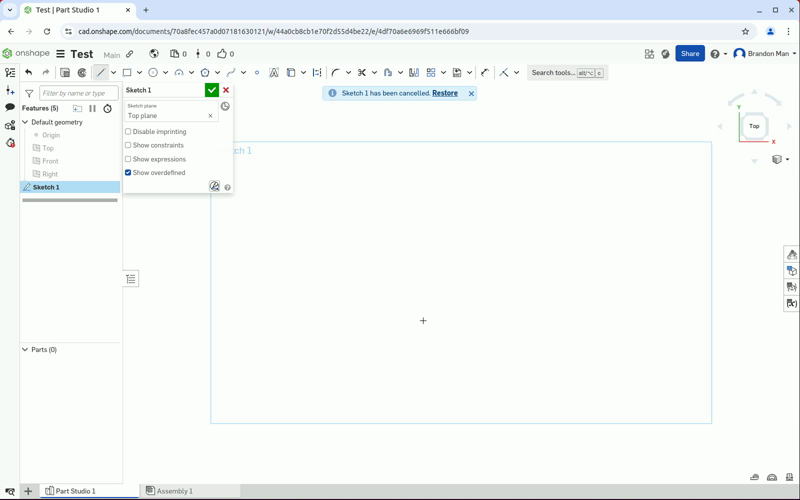
click(423, 320)
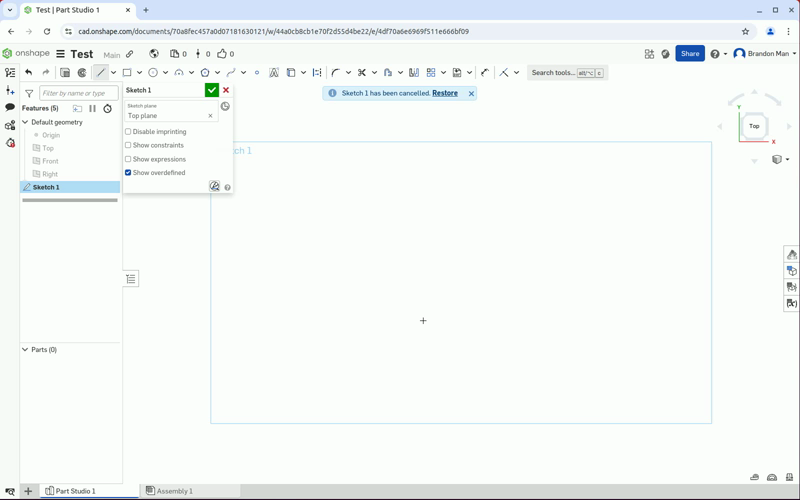
key_up(shift)
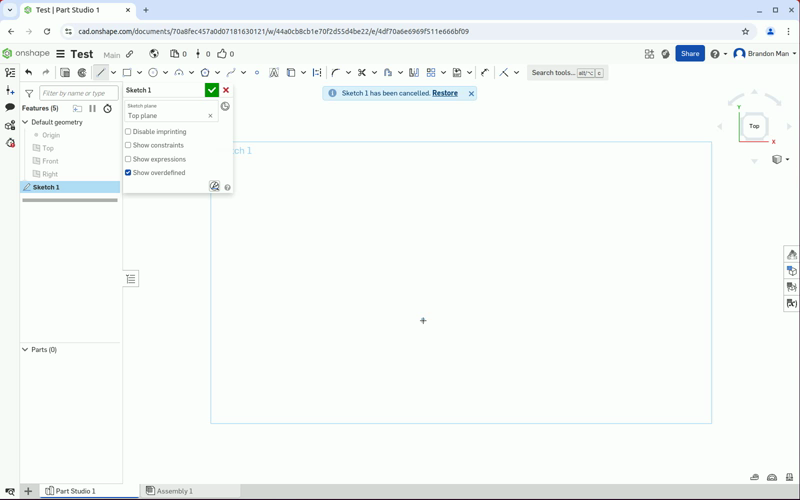
key_down(shift)
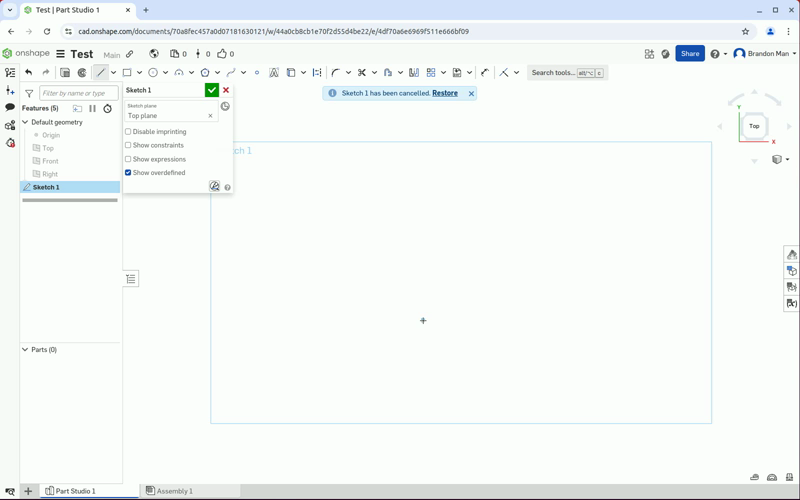
mouse_move(498, 320)
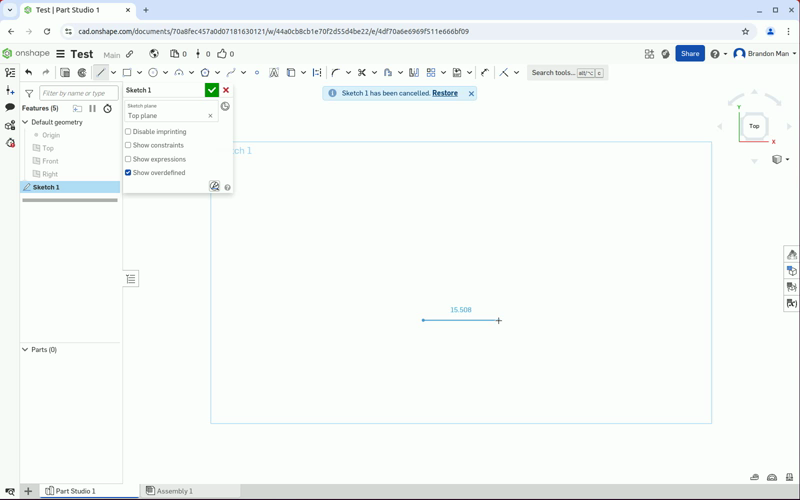
click(498, 320)
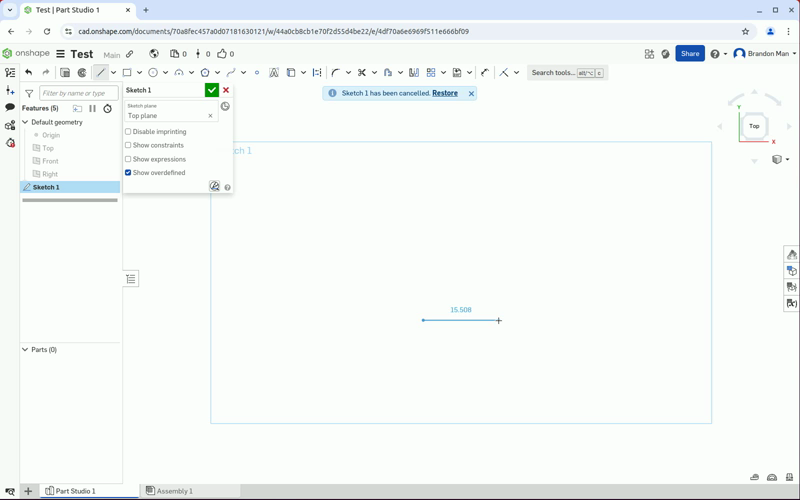
key_up(shift)
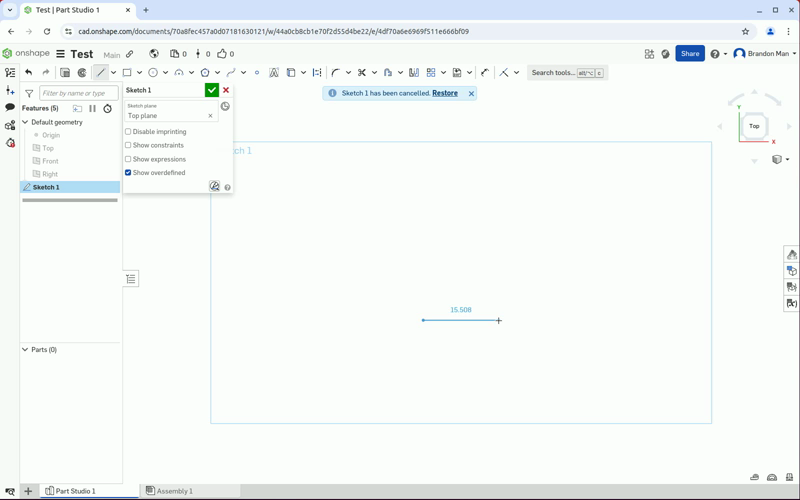
key_down(shift)
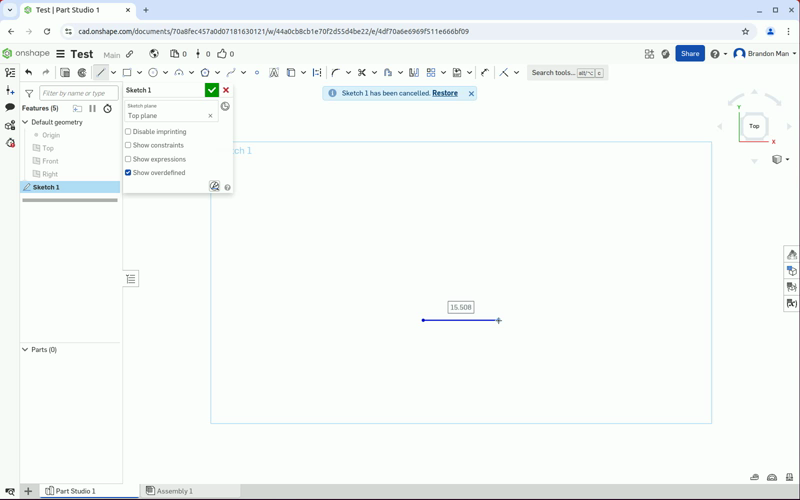
mouse_move(498, 245)
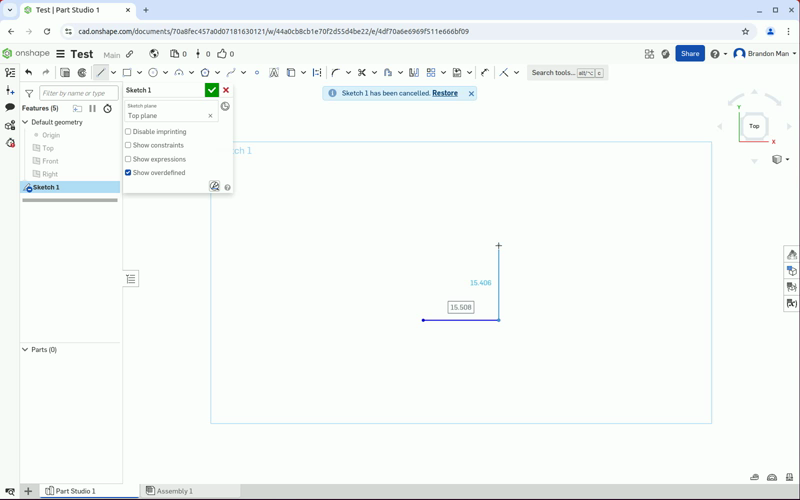
click(498, 245)
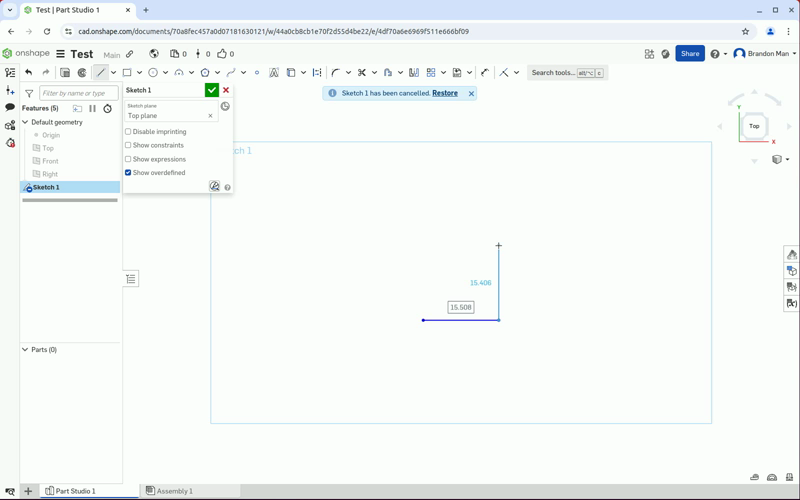
key_up(shift)
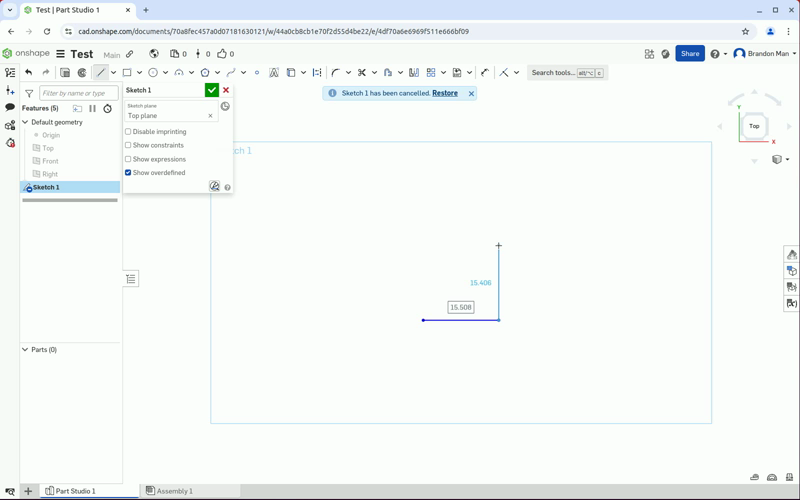
key_down(shift)
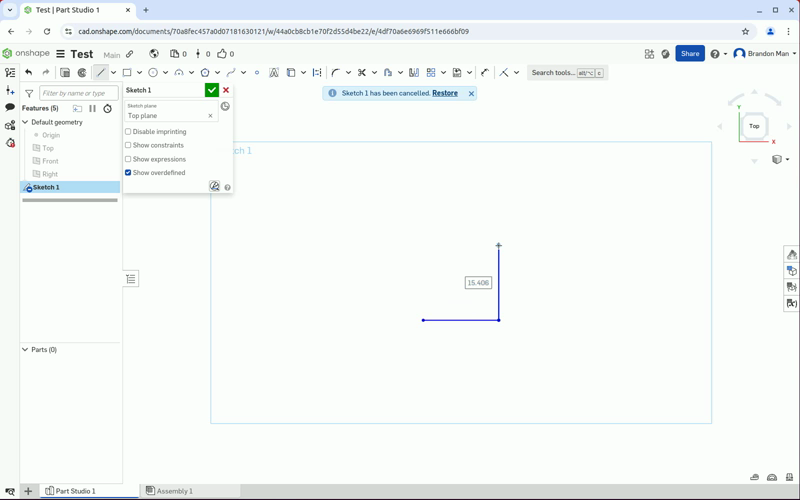
mouse_move(423, 245)
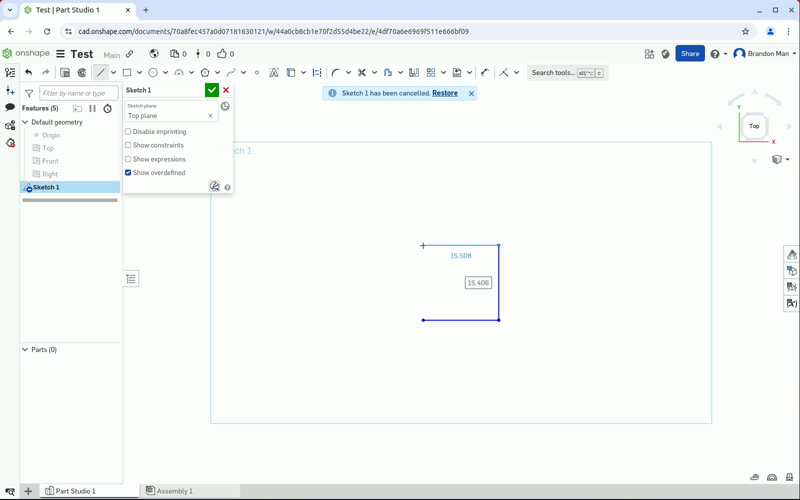
click(423, 245)
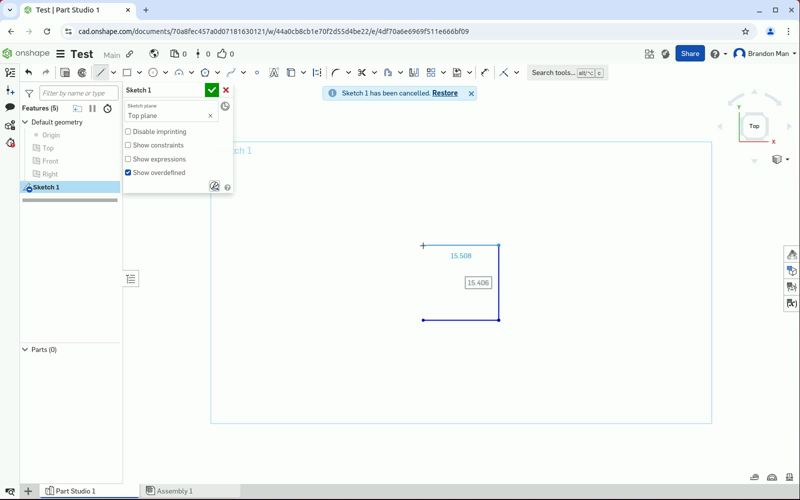
key_up(shift)
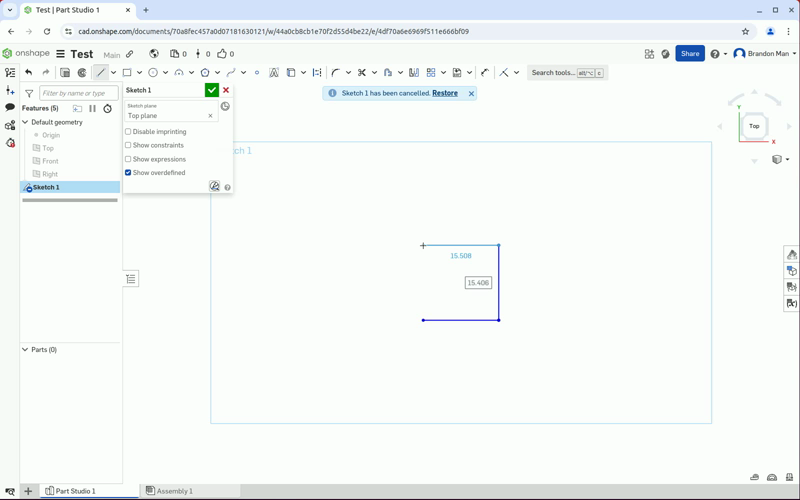
key_down(shift)
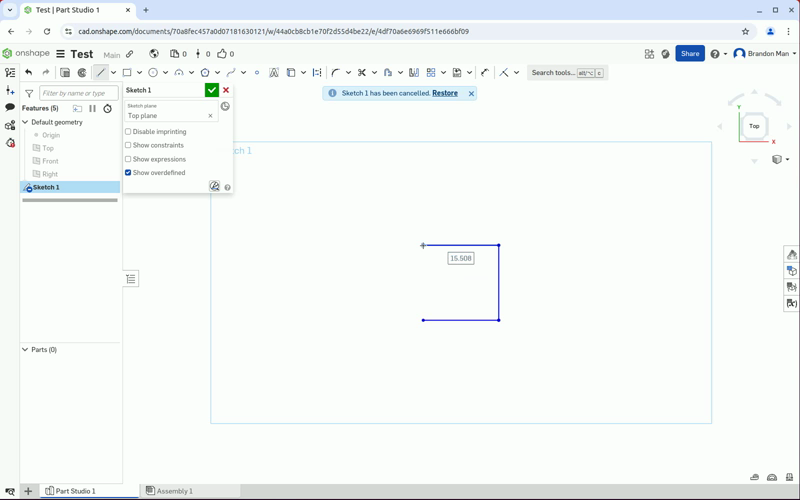
mouse_move(423, 320)
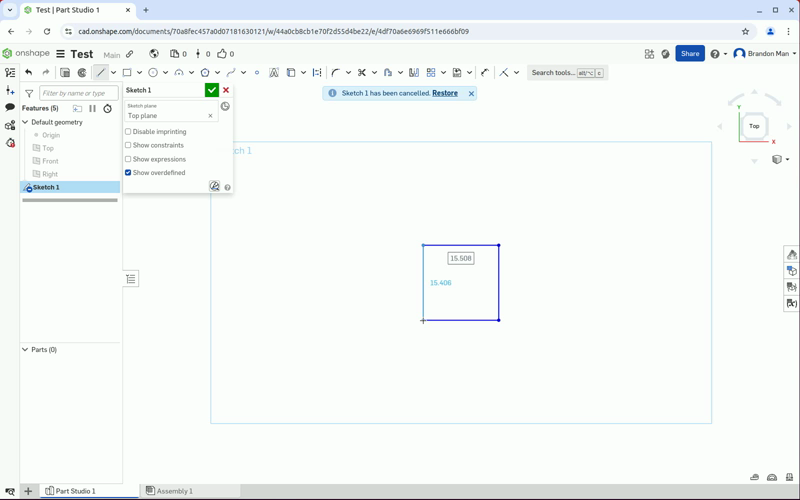
key_up(shift)
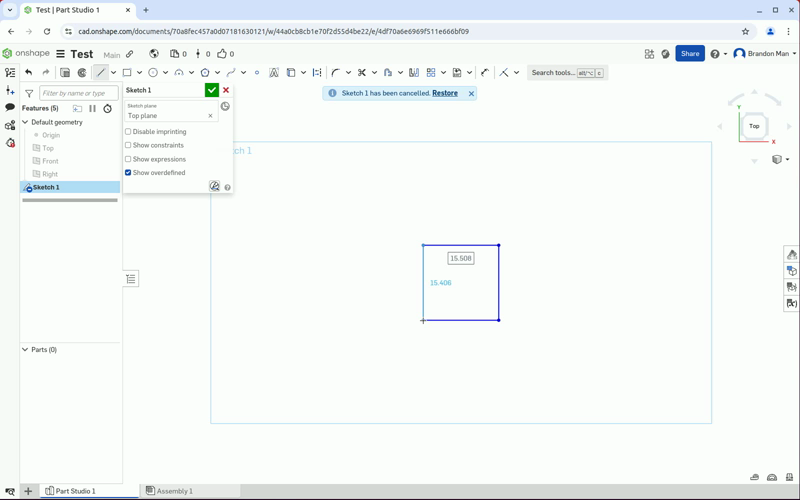
click(423, 320)
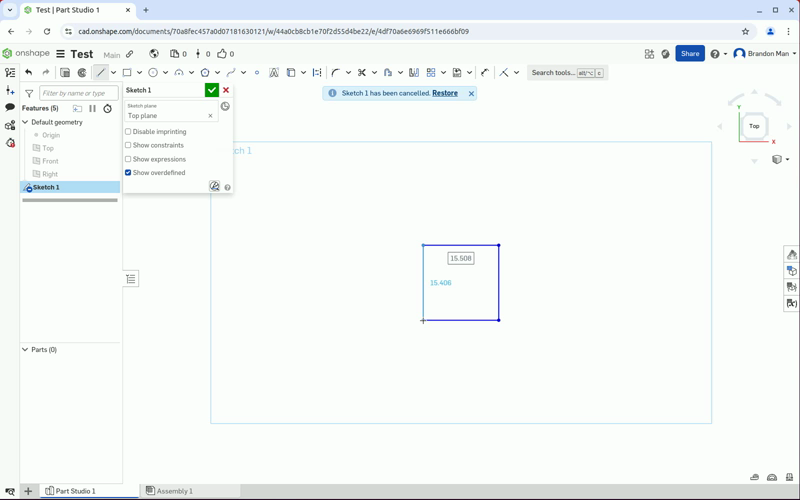
key(esc)
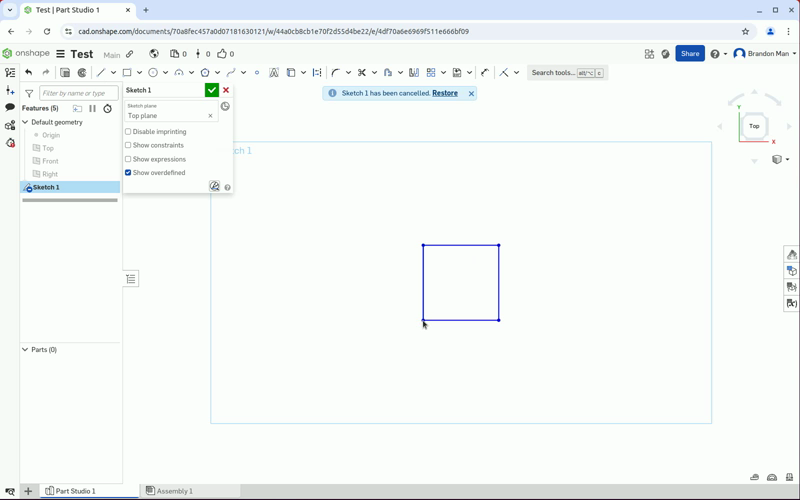
mouse_move(435, 270)
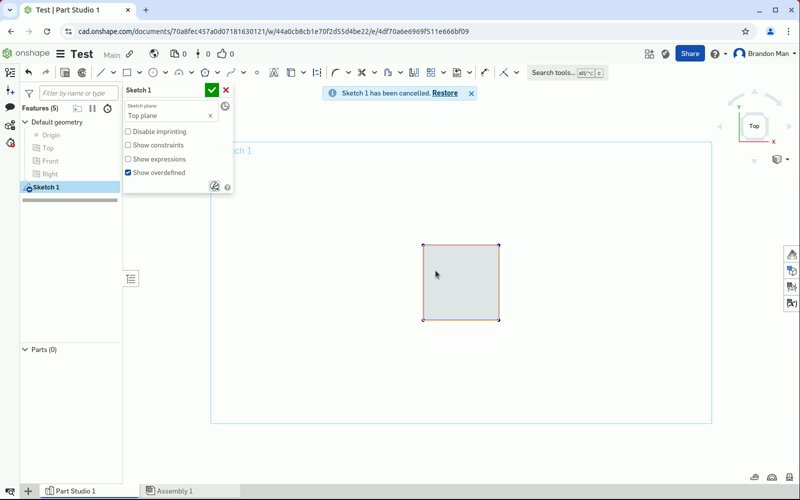
click(435, 270)
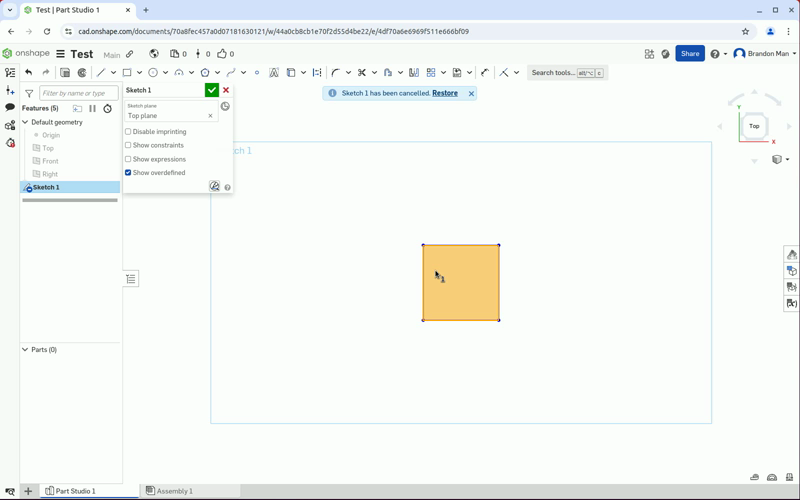
mouse_move(73, 352)
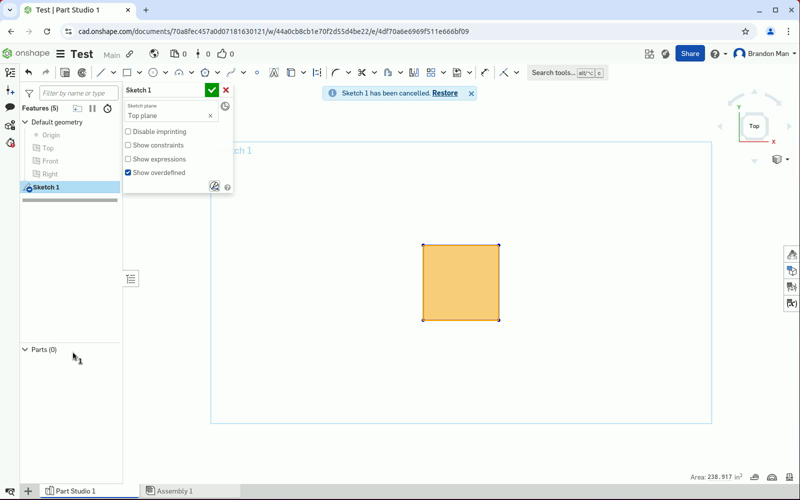
key(shift+y)
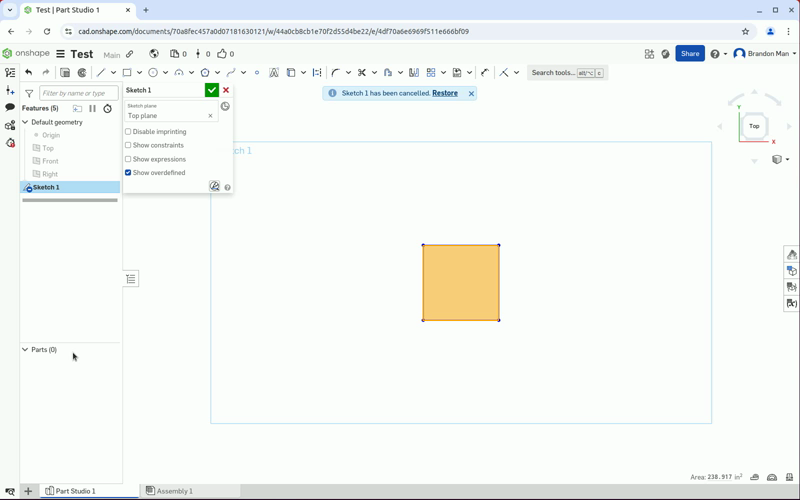
key(shift+e)
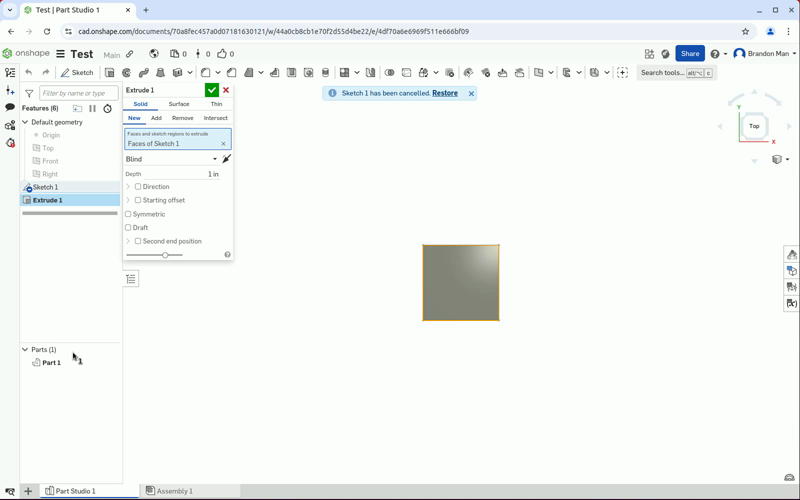
mouse_move(143, 106)
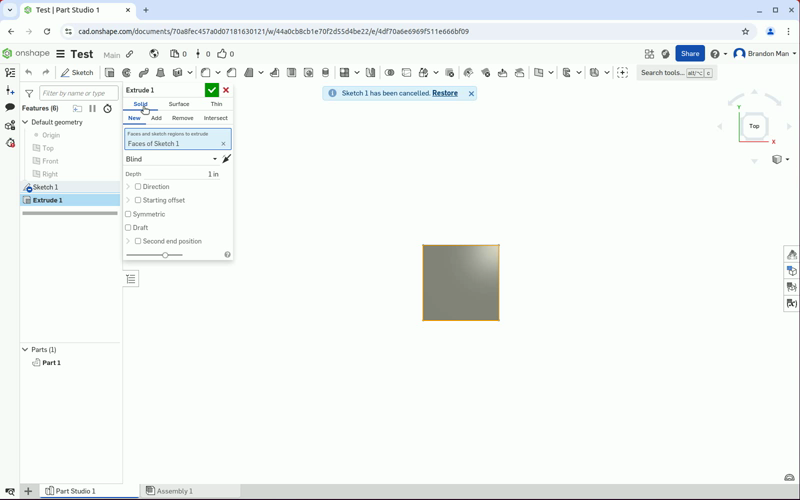
click(143, 106)
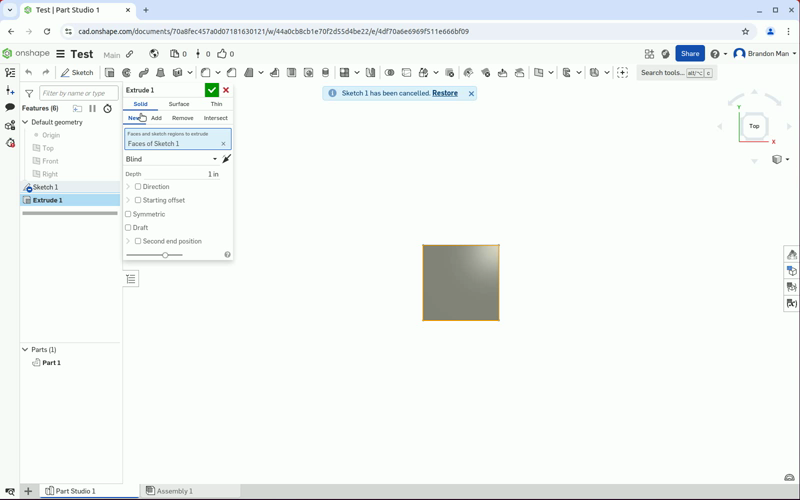
mouse_move(137, 120)
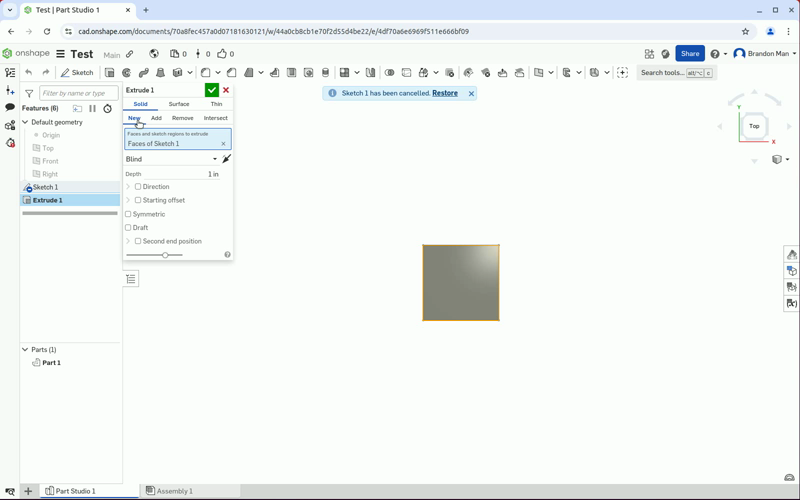
click(137, 120)
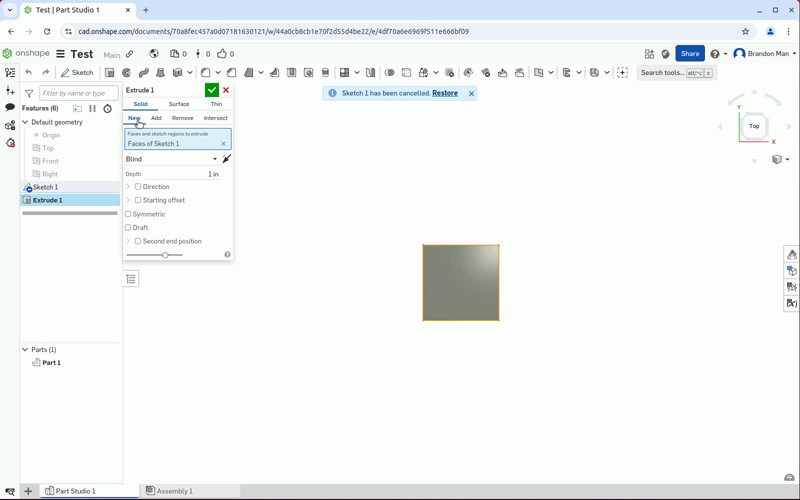
key(tab, 4)
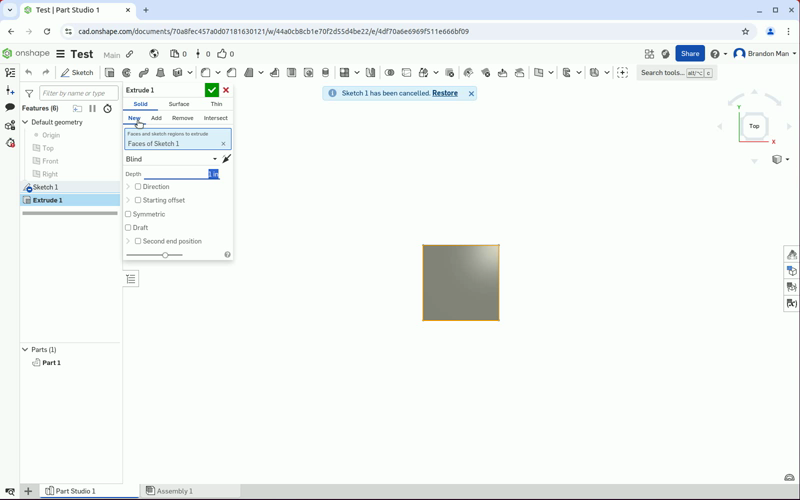
text(15.406)
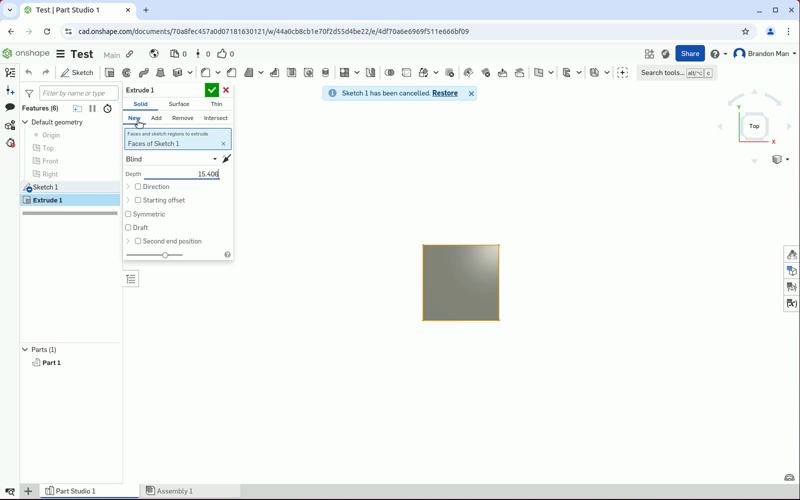
key(tab, 3)
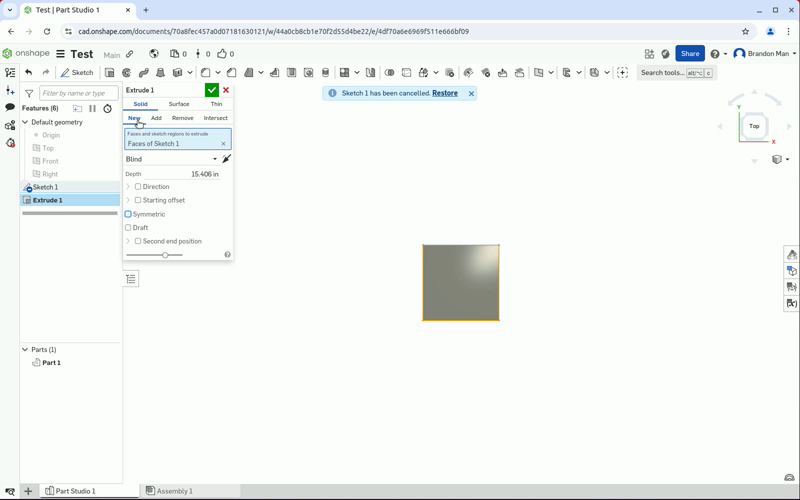
key(space)
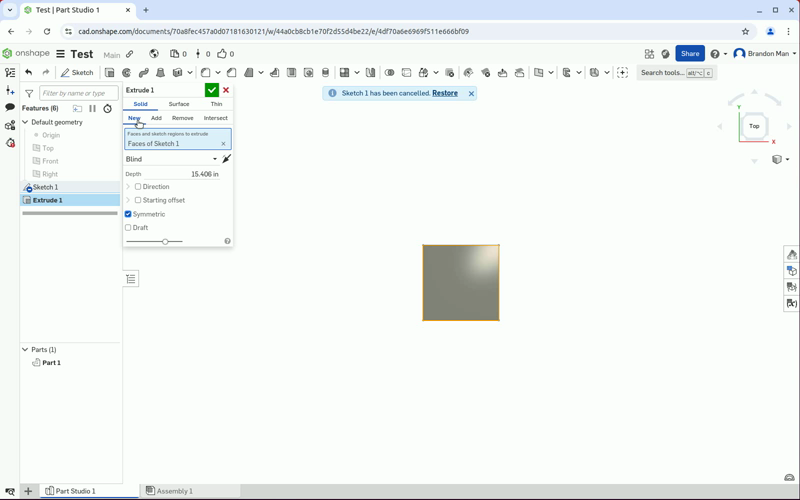
key(enter)
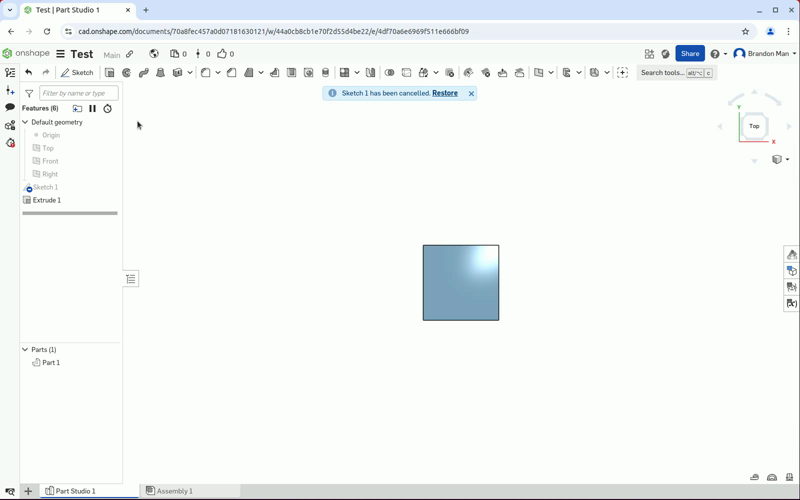
key(shift+h)
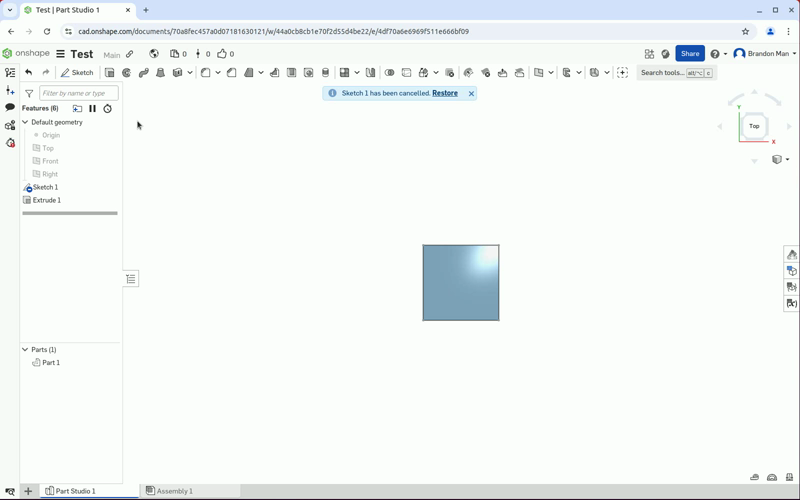
key(shift+h)
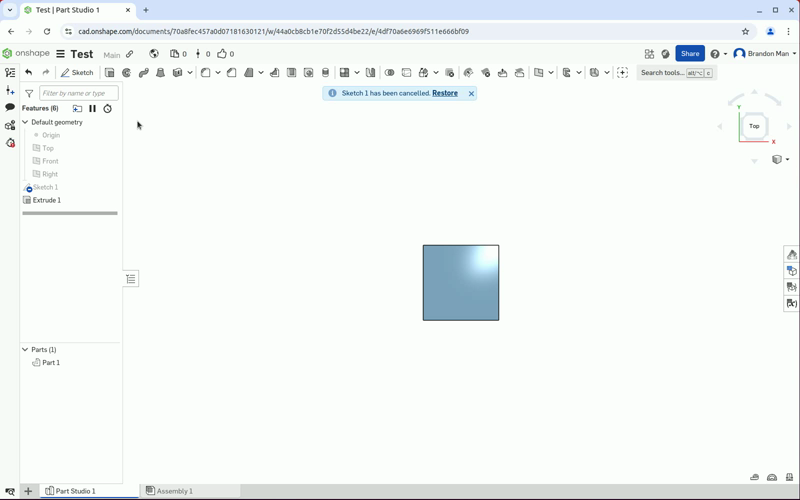
mouse_move(73, 189)
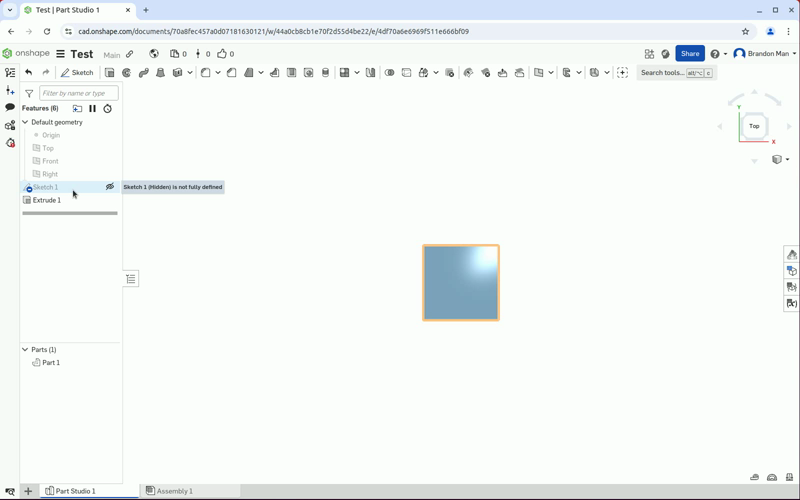
click(73, 189)
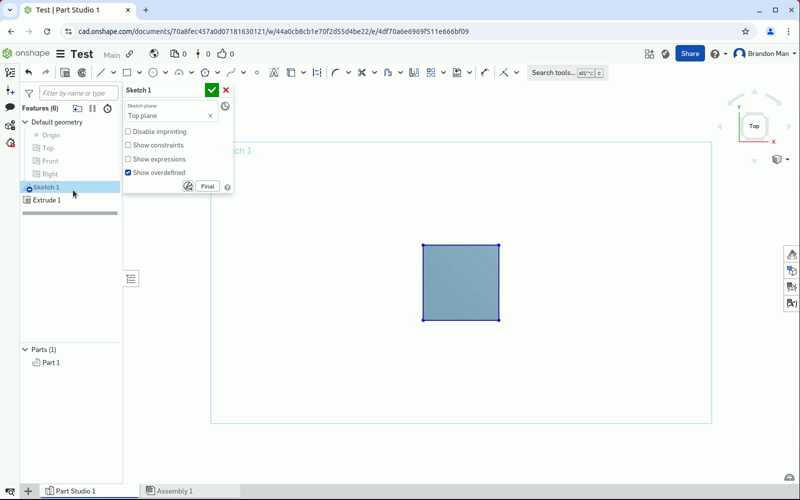
mouse_move(229, 92)
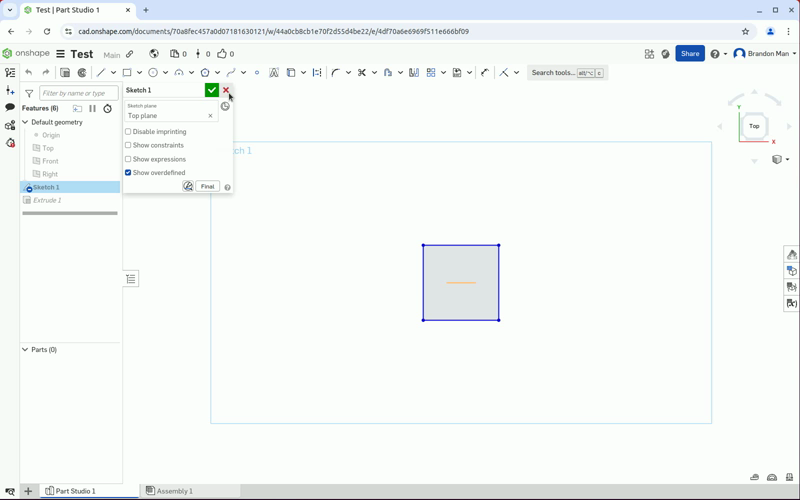
click(229, 92)
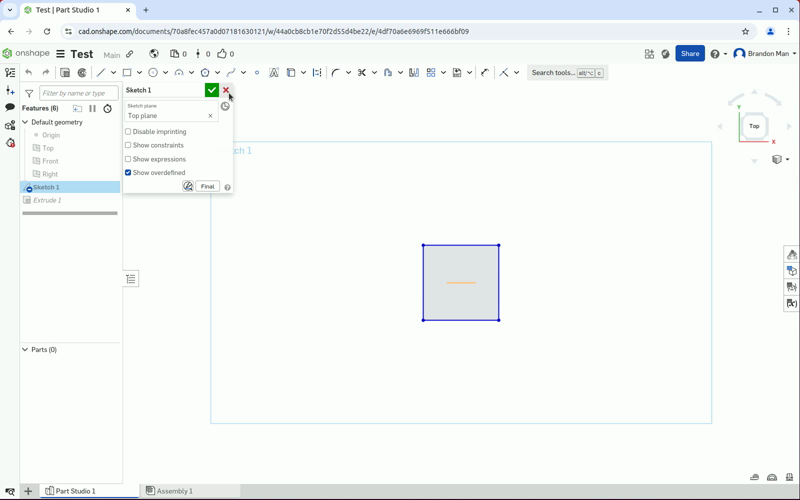
key(shift+s)
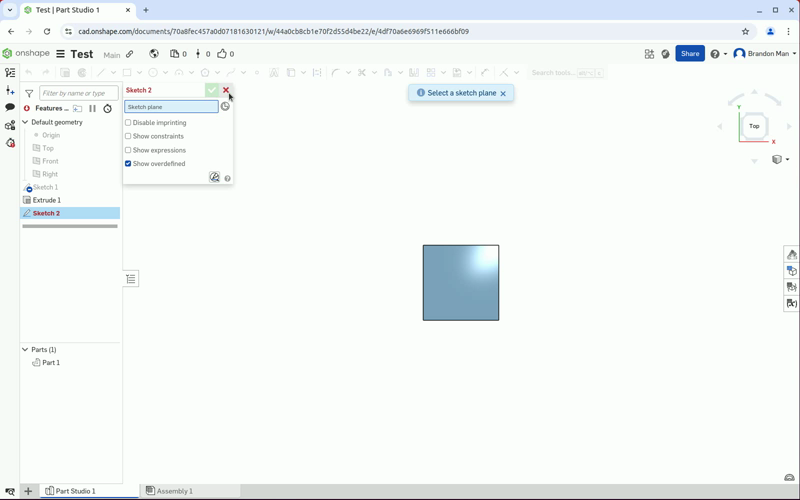
mouse_move(73, 150)
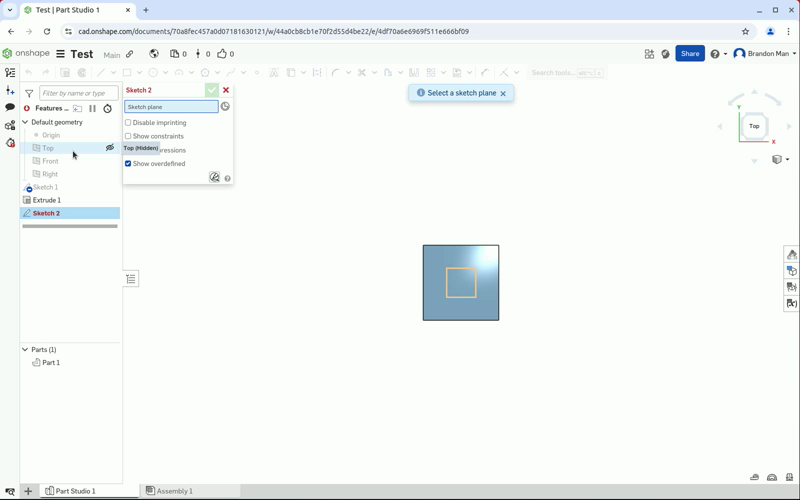
click(73, 150)
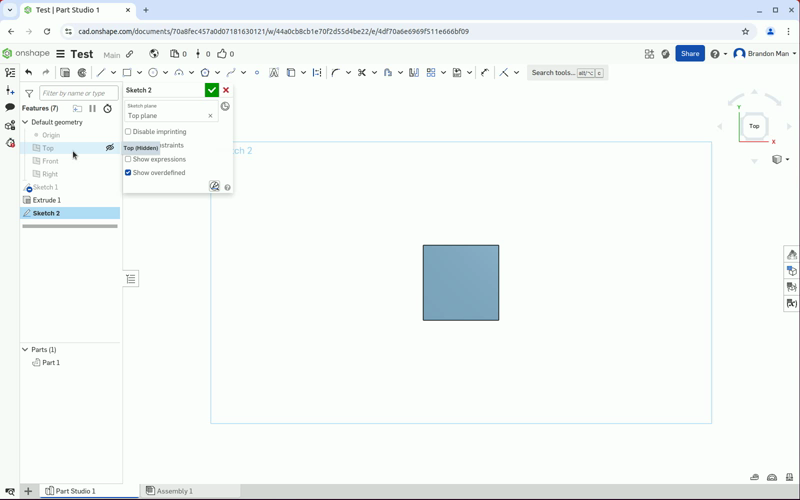
mouse_move(73, 352)
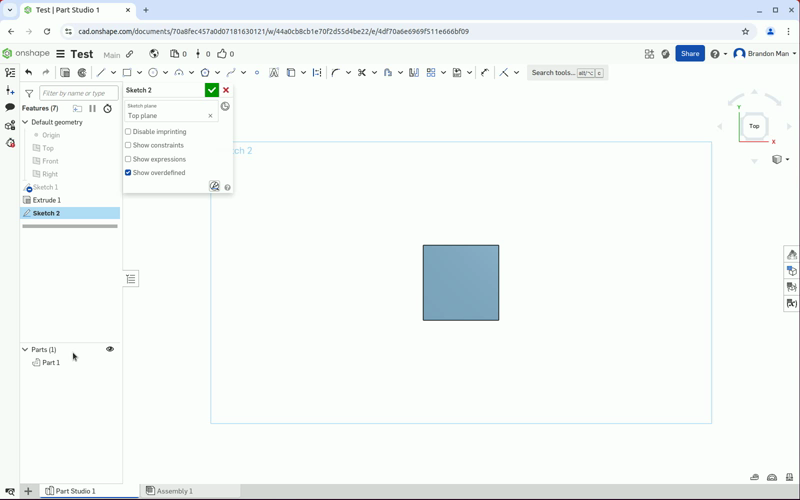
key(y)
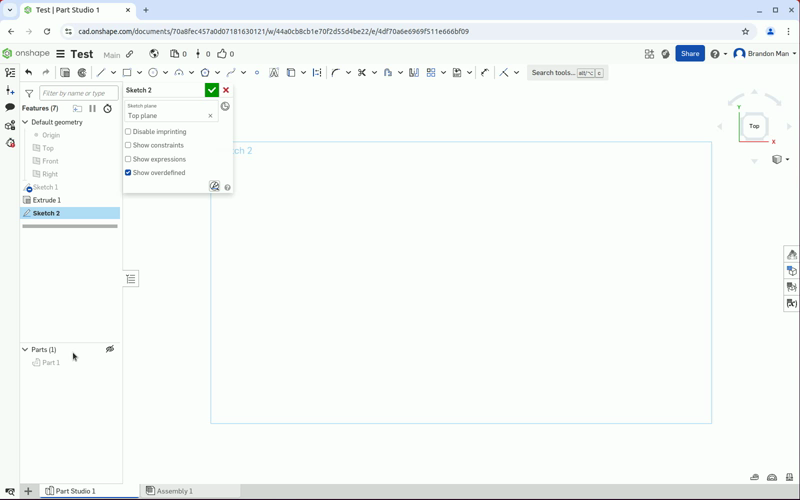
key(l)
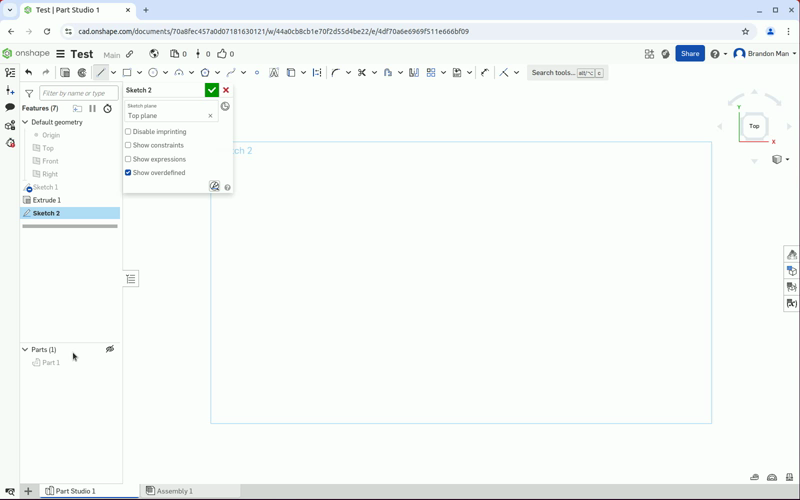
key_down(shift)
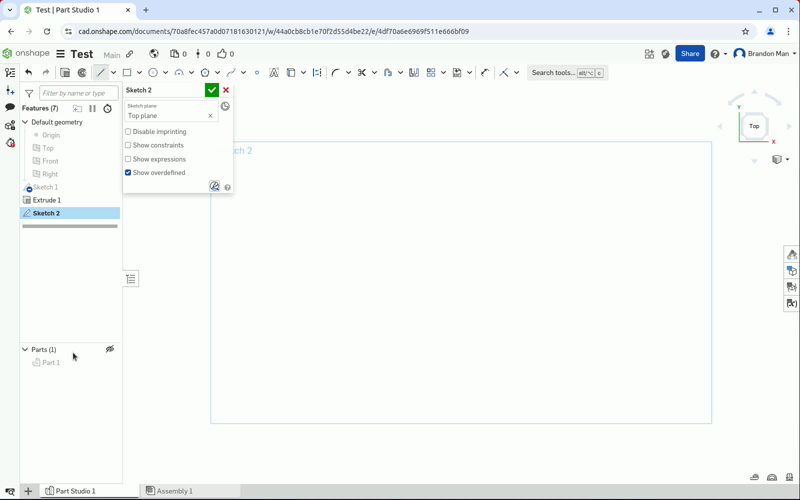
mouse_move(445, 298)
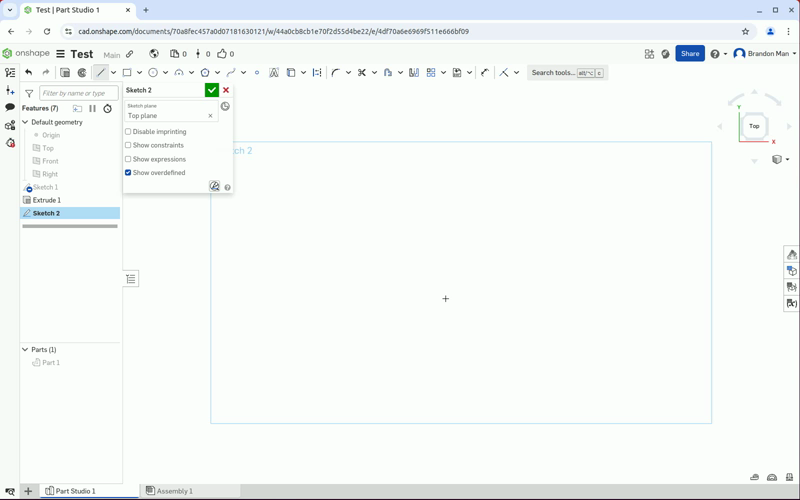
click(445, 298)
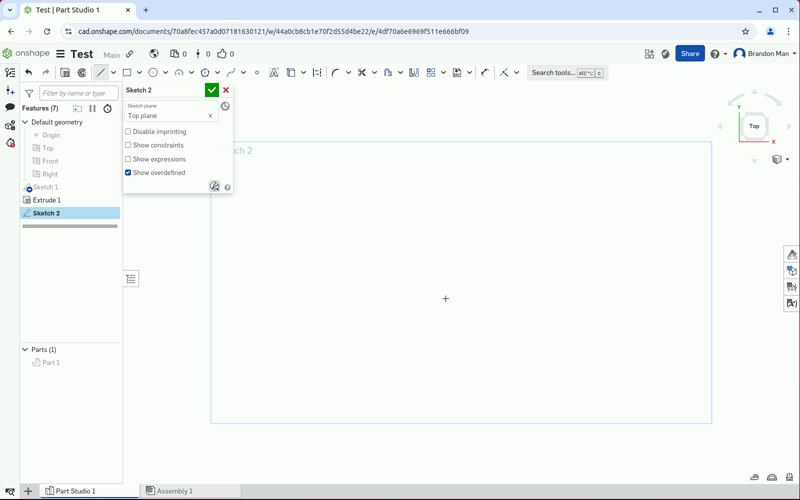
key_up(shift)
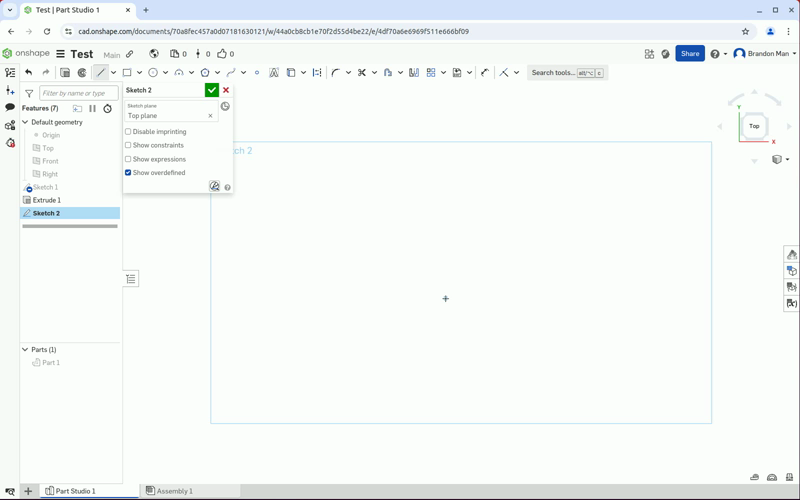
key_down(shift)
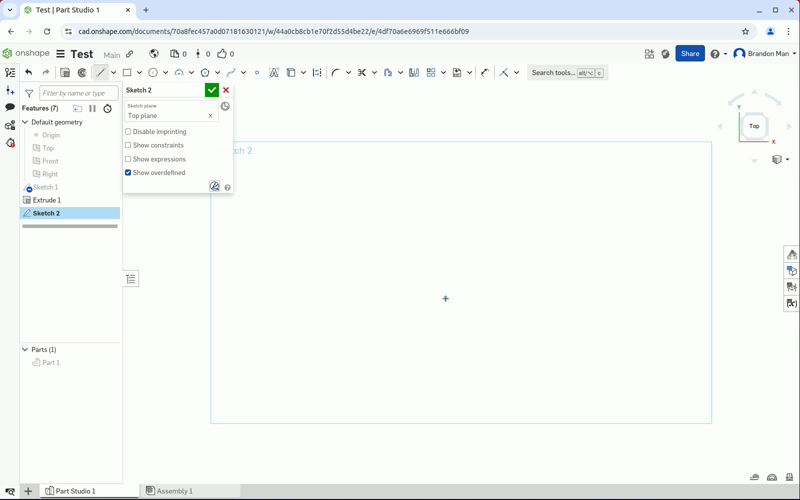
mouse_move(475, 298)
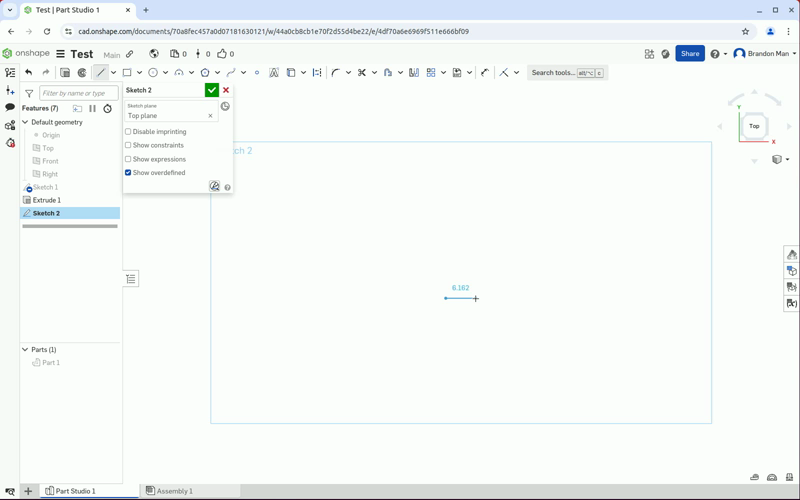
mouse_move(476, 298)
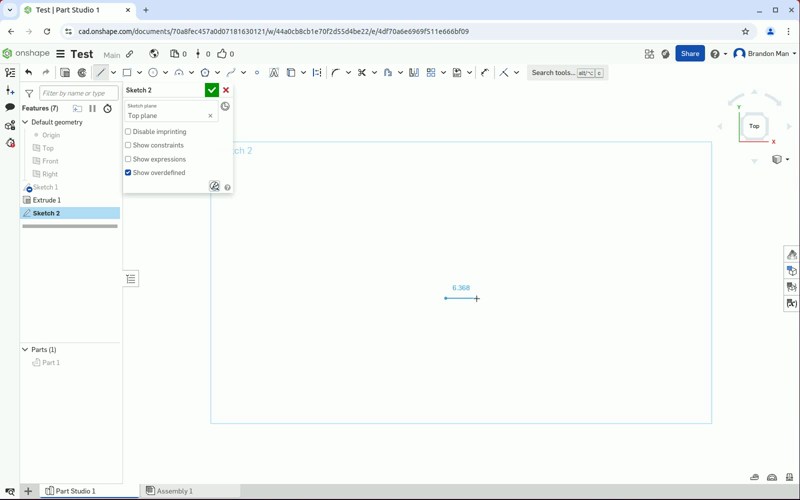
click(476, 298)
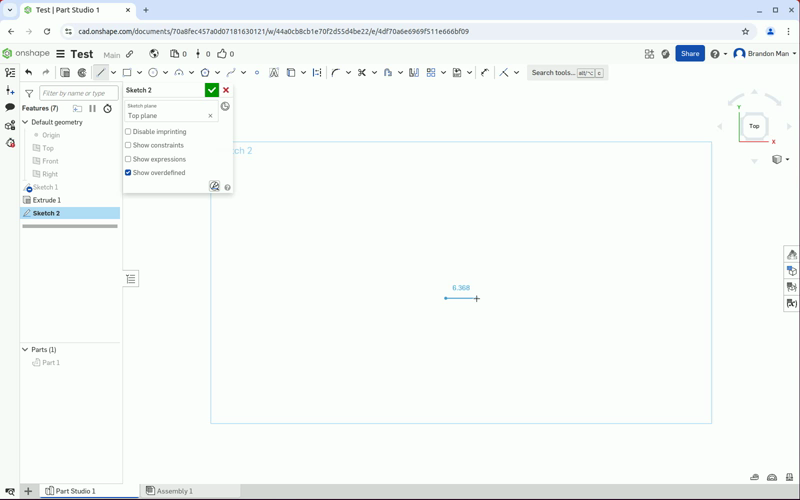
key_up(shift)
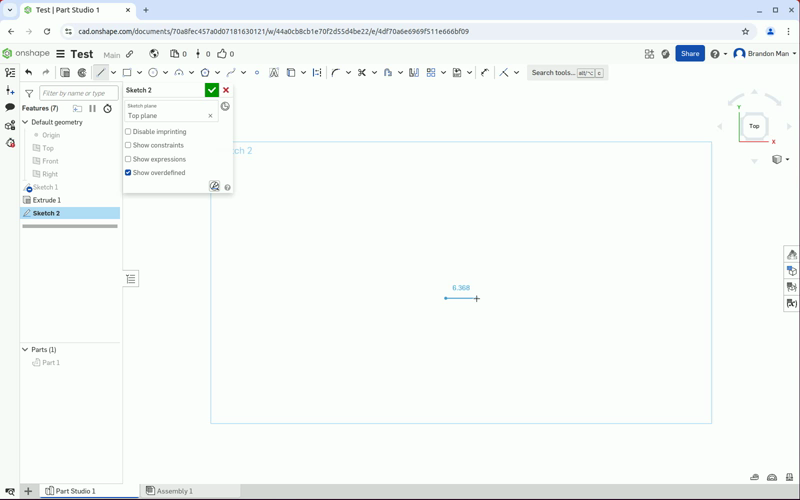
key_down(shift)
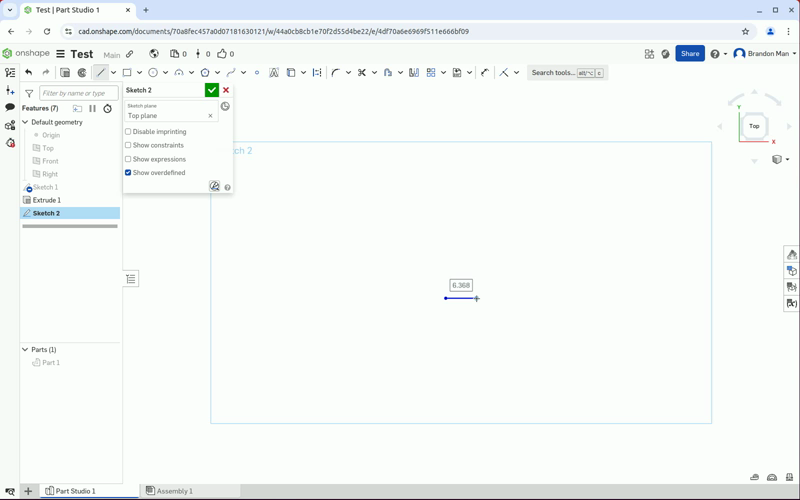
mouse_move(506, 298)
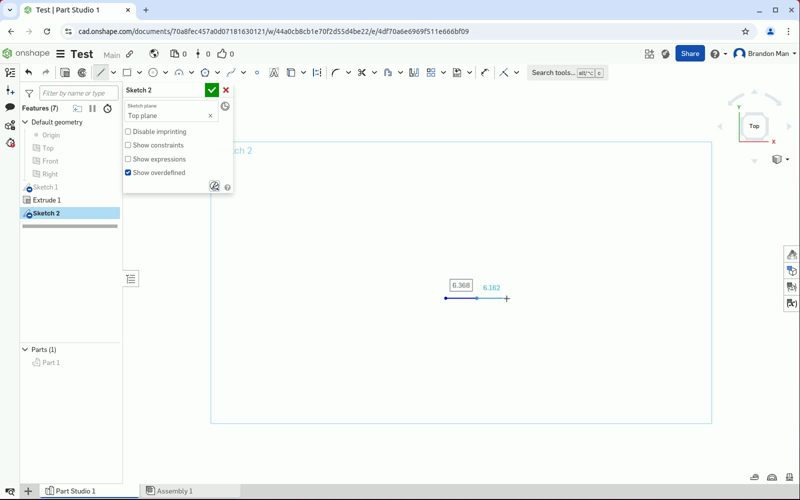
mouse_move(476, 267)
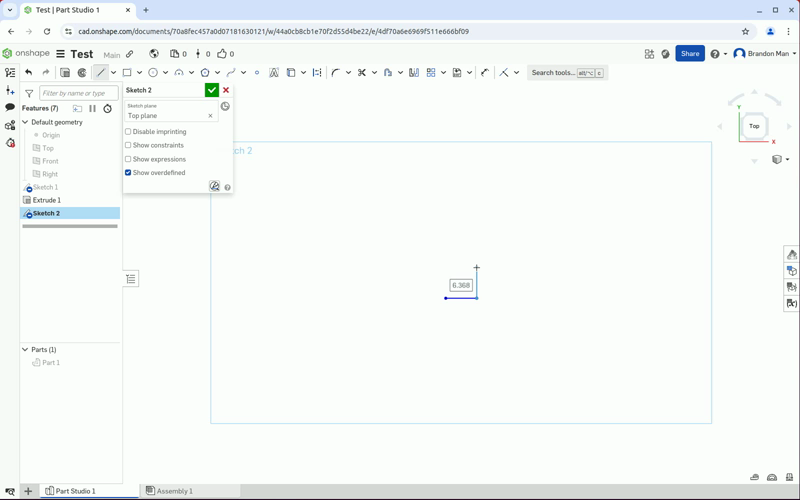
click(476, 267)
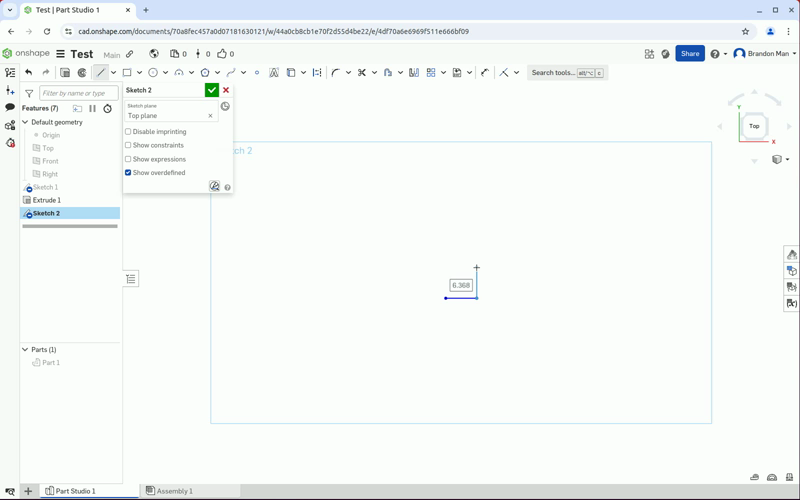
key_up(shift)
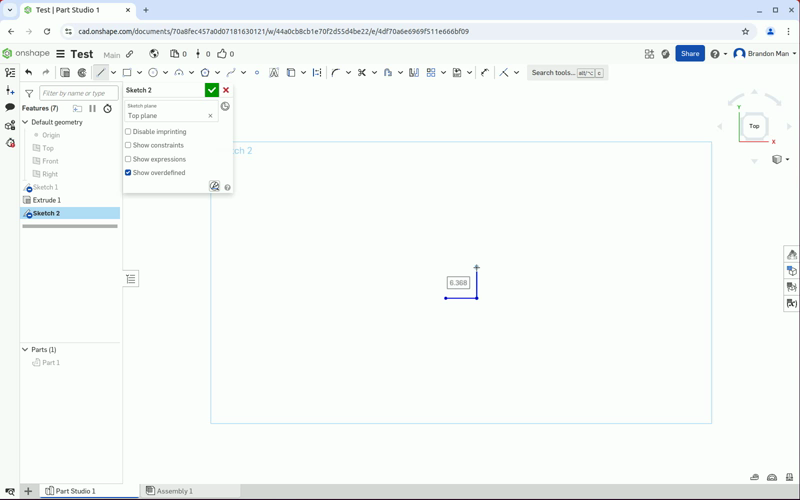
key_down(shift)
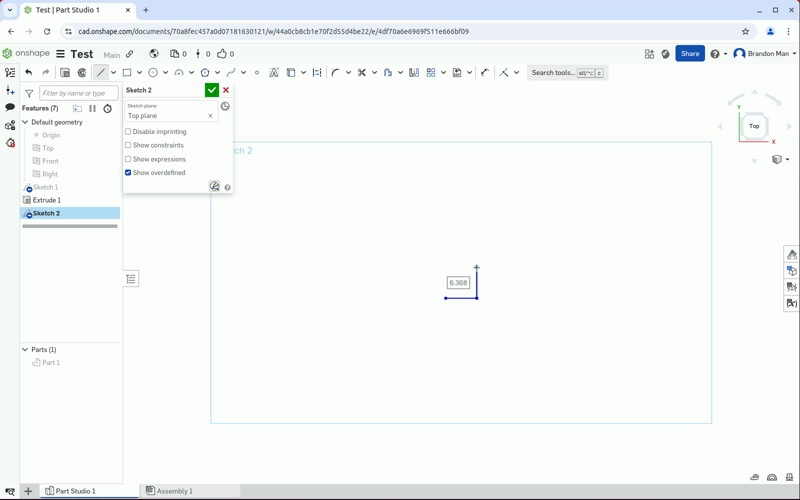
mouse_move(506, 267)
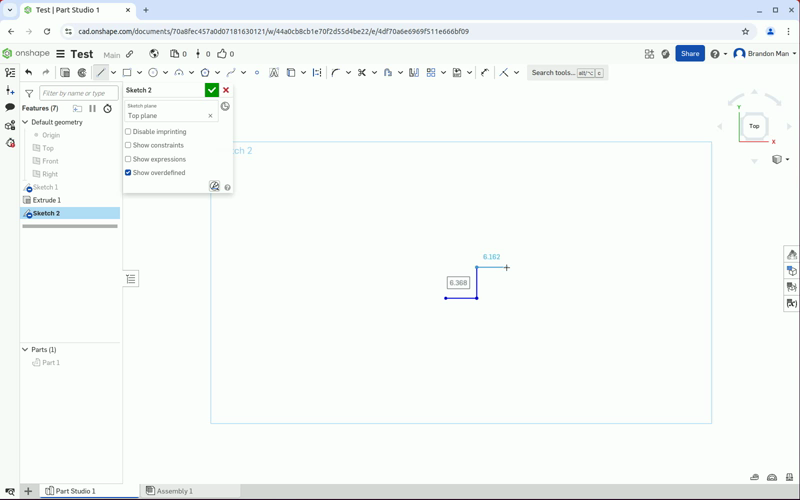
mouse_move(445, 267)
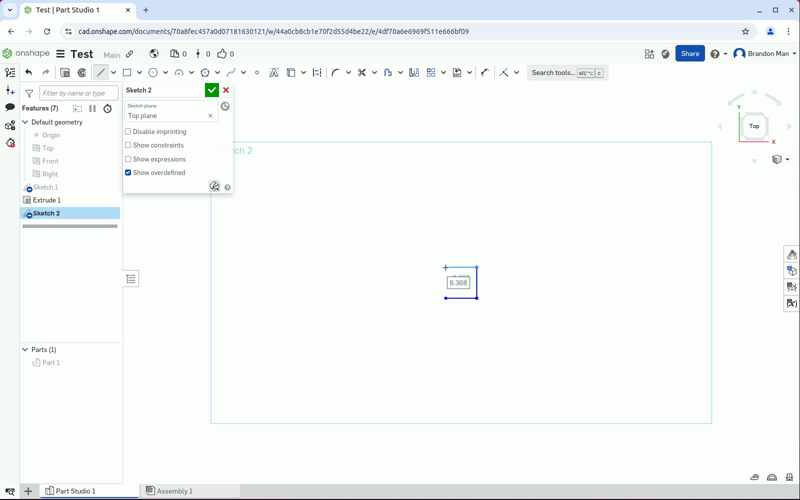
click(445, 267)
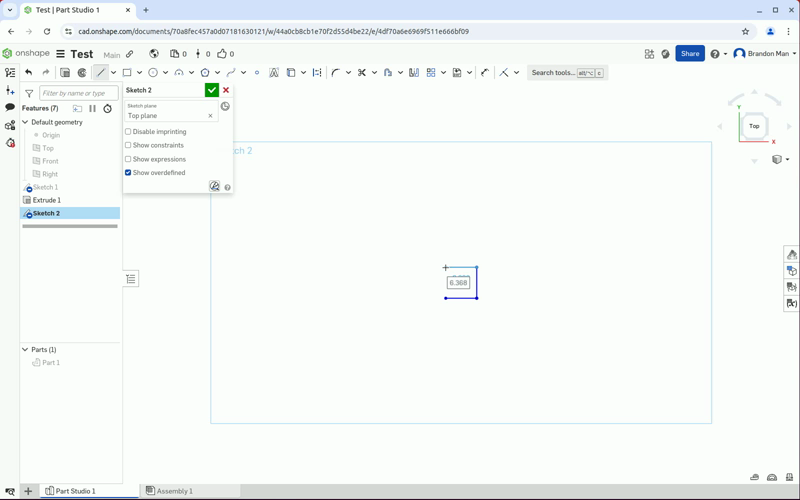
key_up(shift)
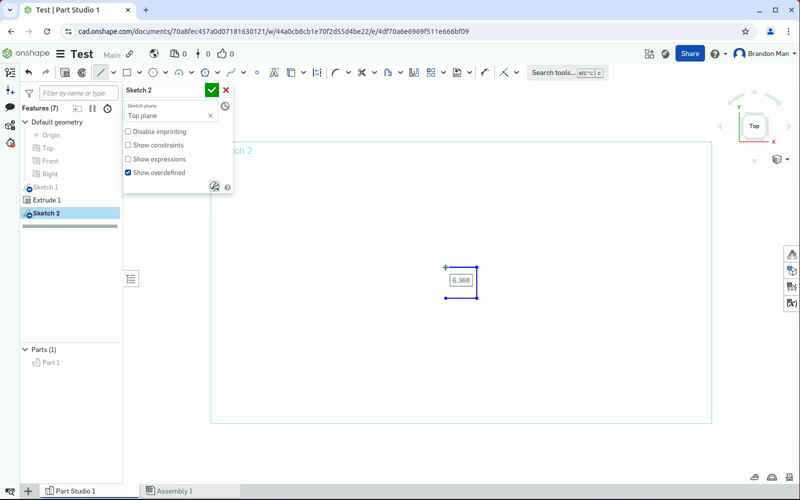
mouse_move(475, 267)
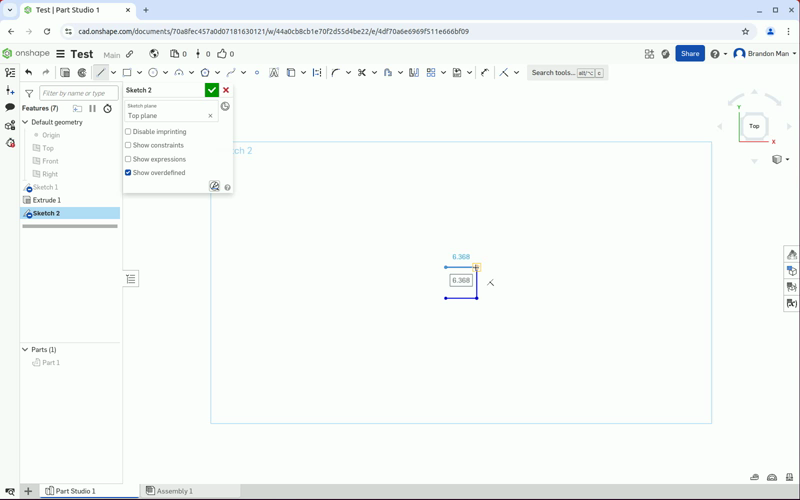
key_down(shift)
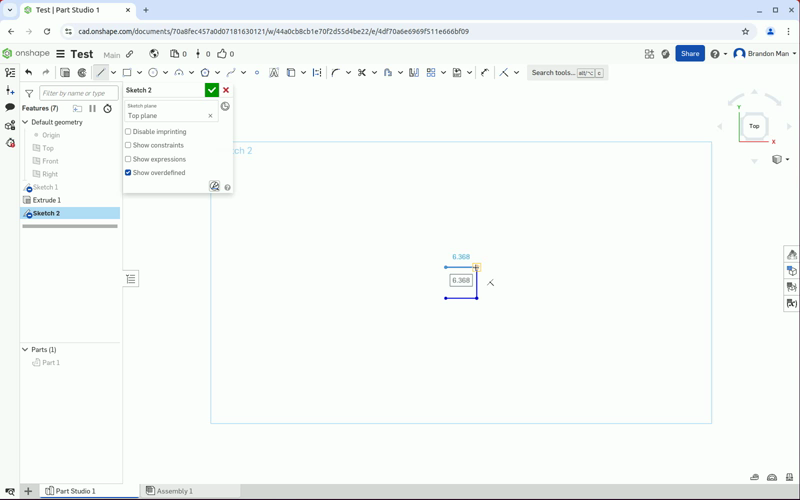
mouse_move(445, 298)
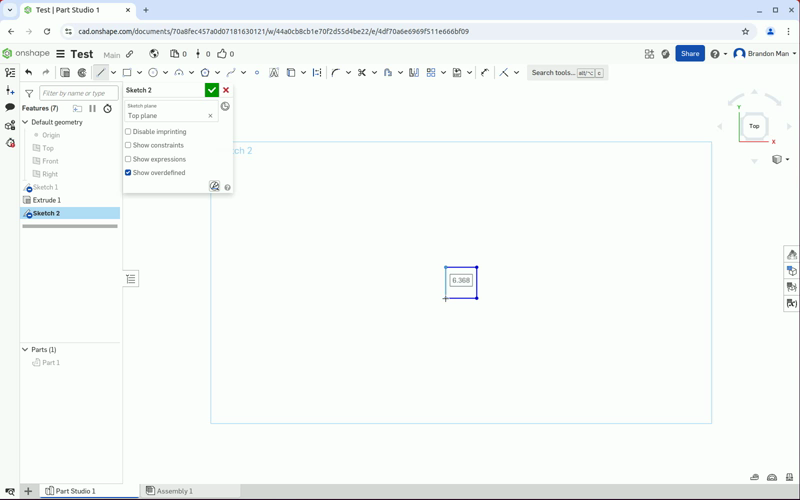
key_up(shift)
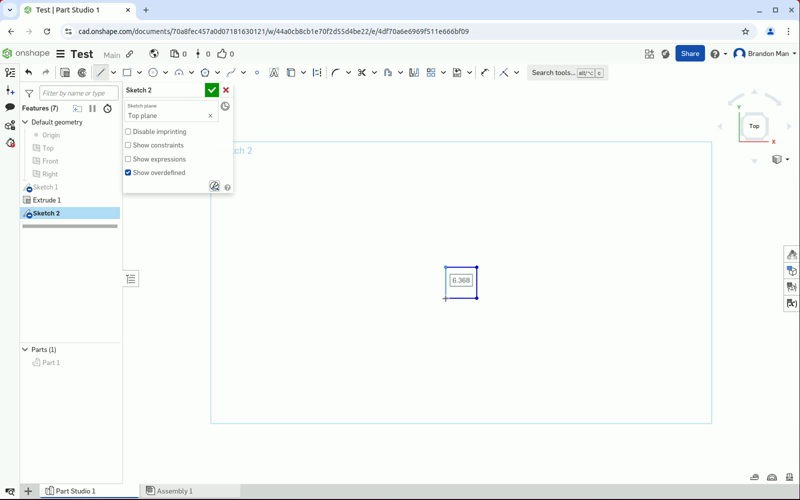
click(445, 298)
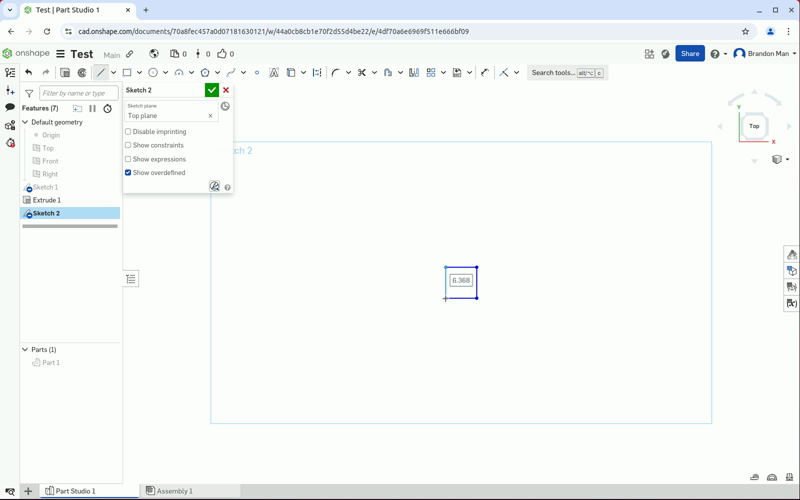
key(esc)
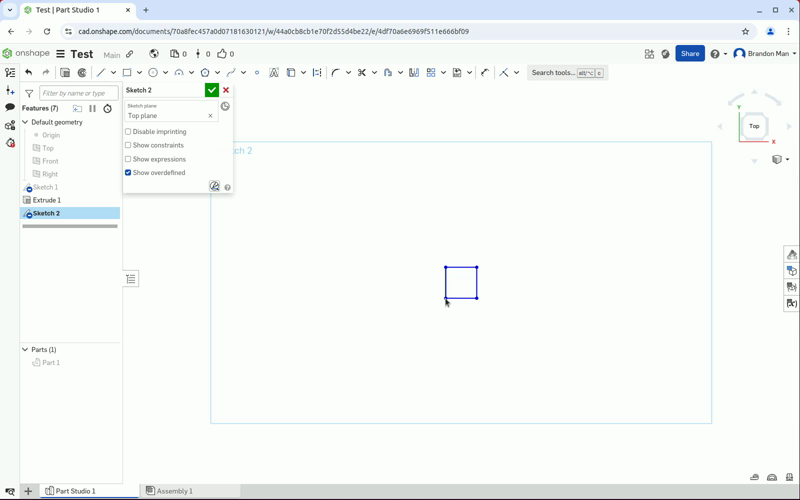
mouse_move(467, 279)
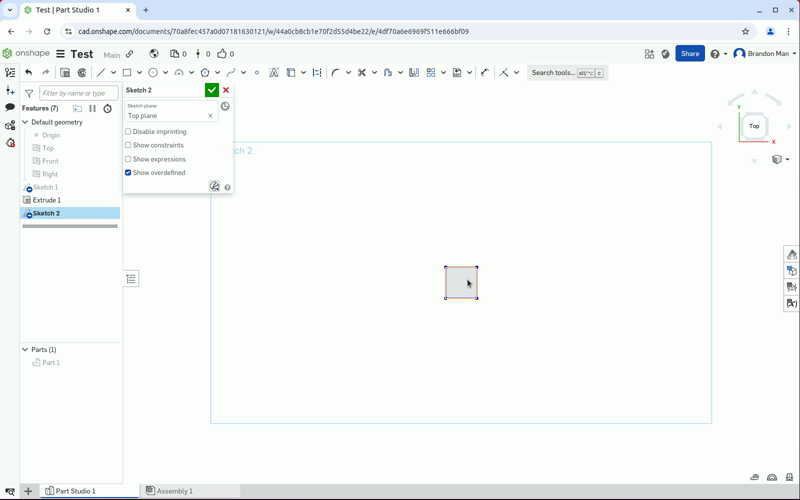
scroll(6)
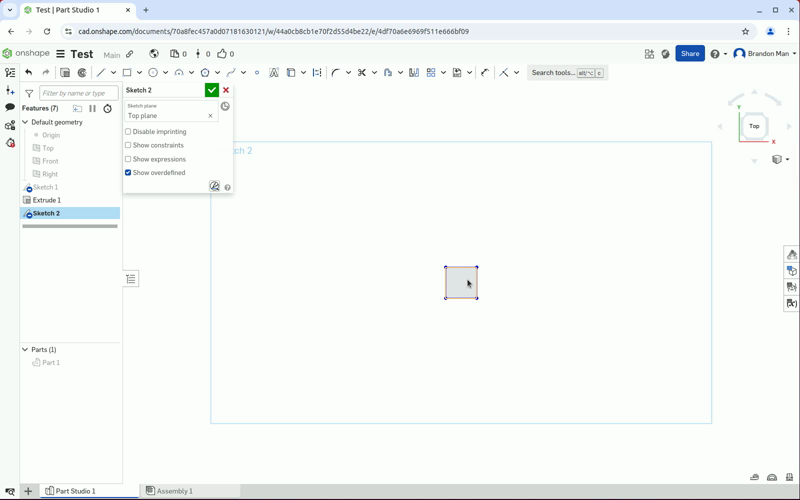
scroll(6)
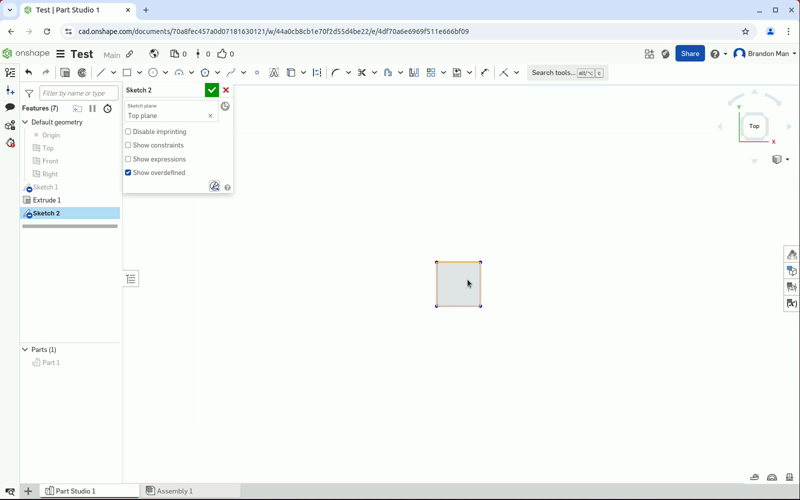
scroll(6)
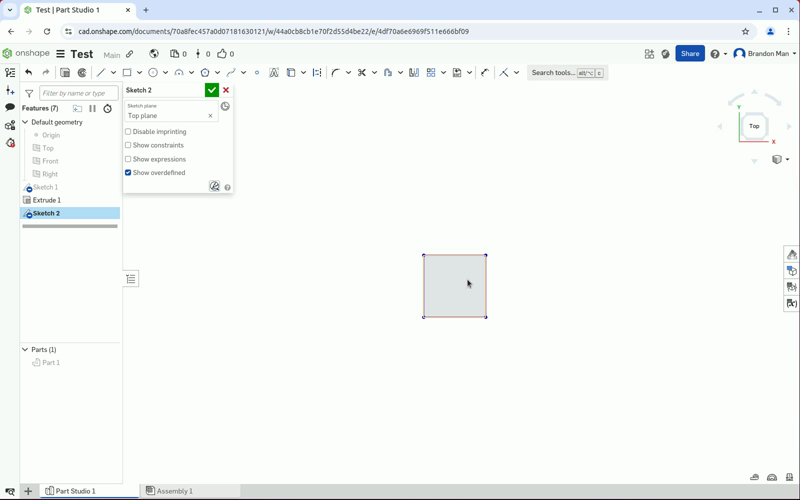
scroll(6)
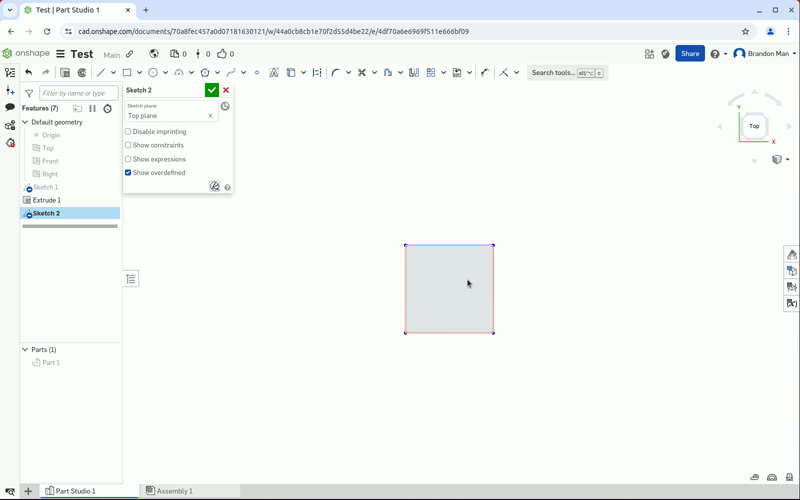
scroll(6)
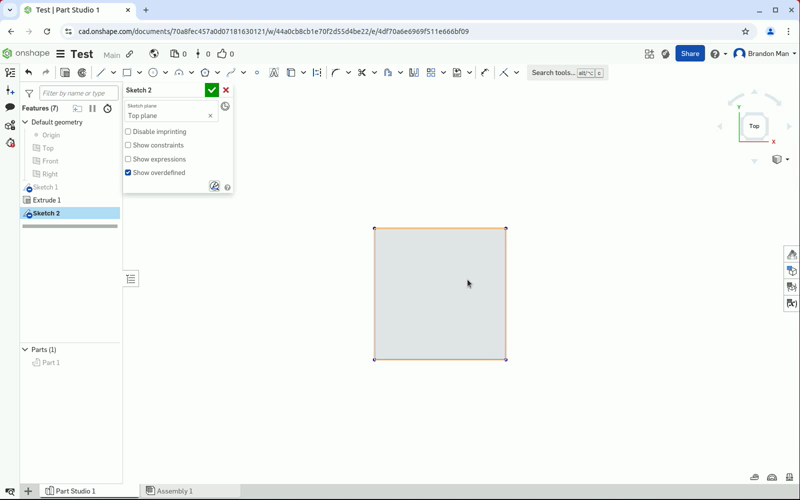
scroll(6)
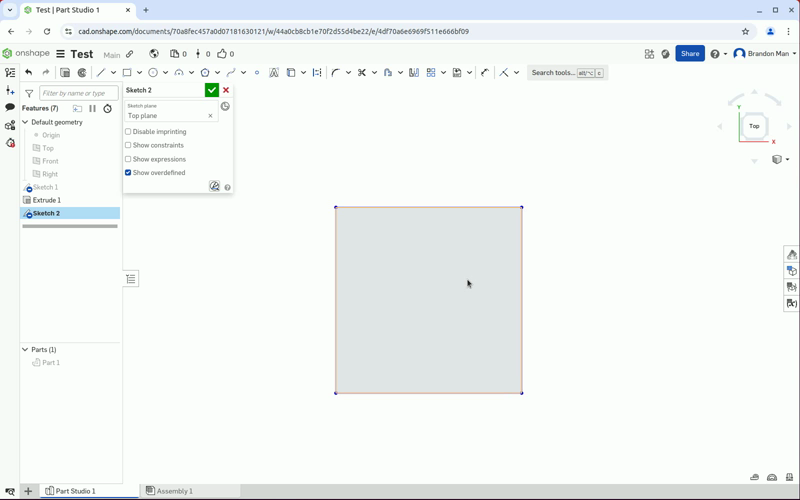
scroll(6)
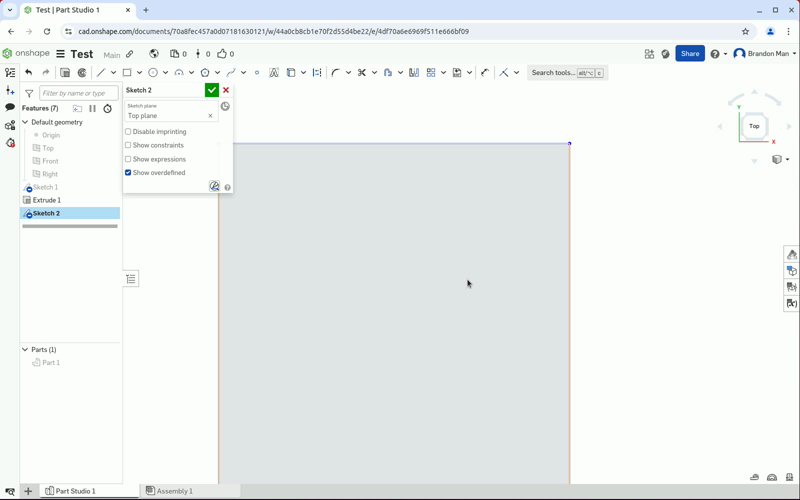
click(467, 279)
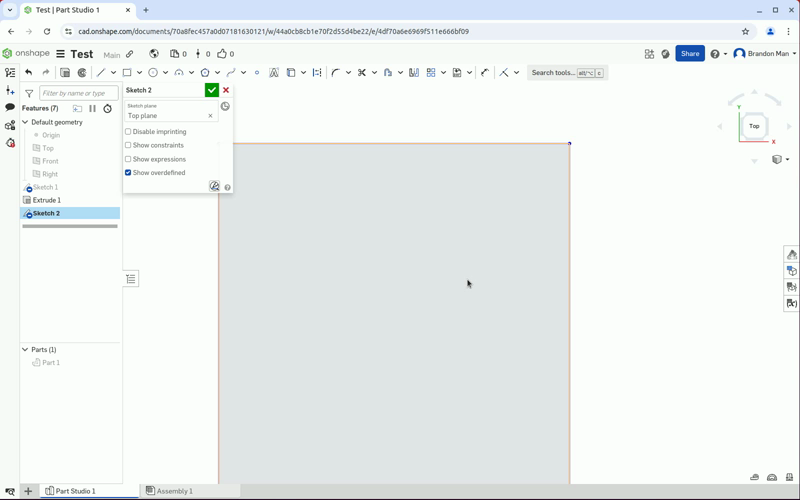
scroll(-6)
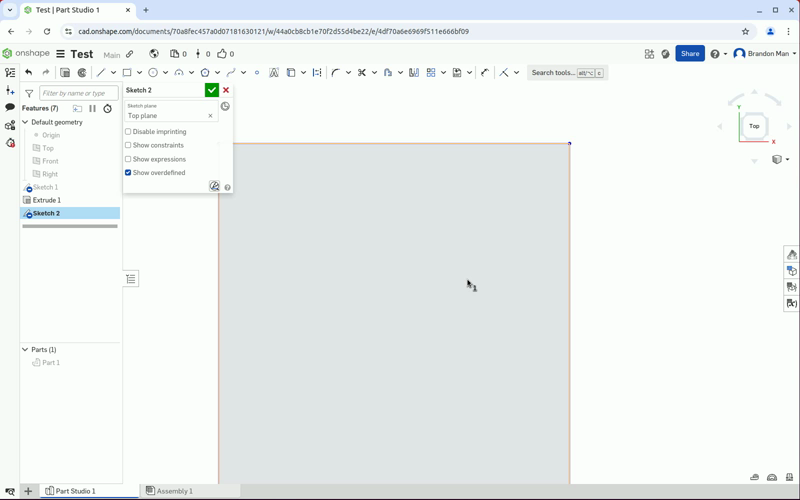
scroll(-6)
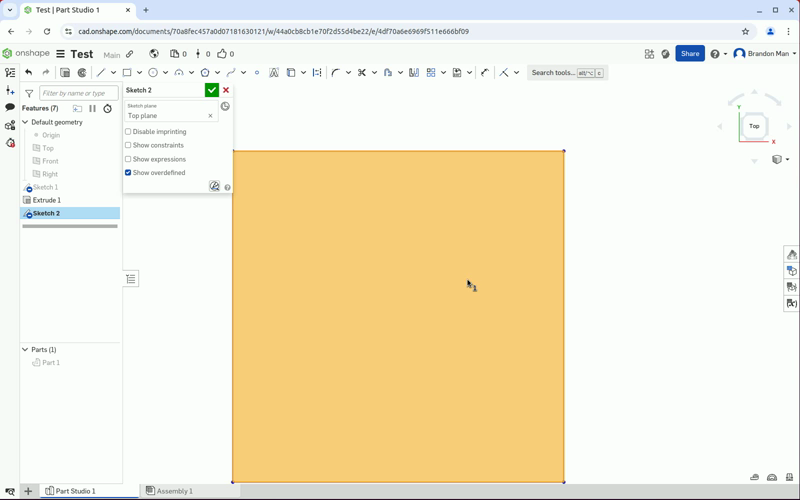
scroll(-6)
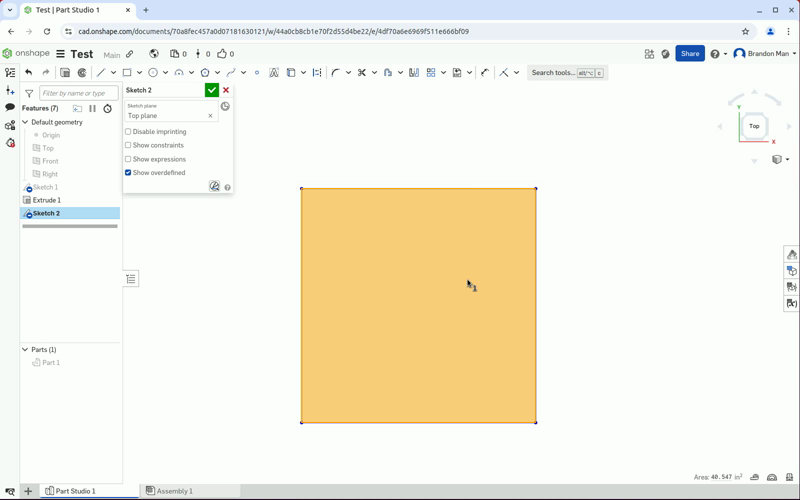
scroll(-6)
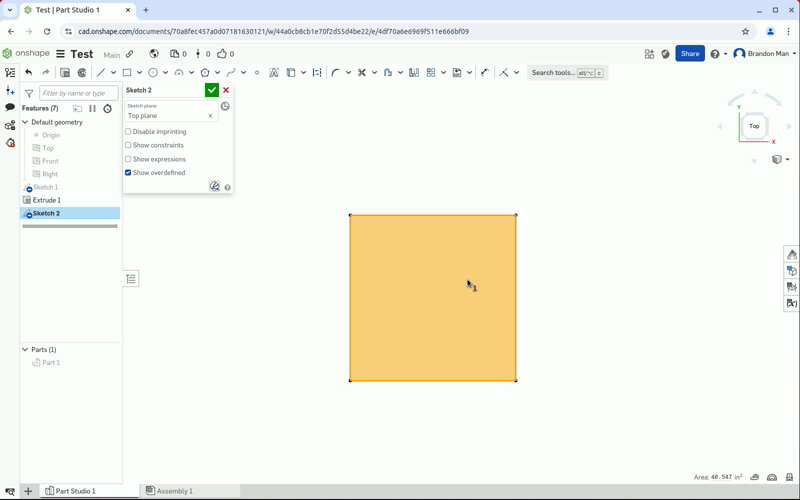
scroll(-6)
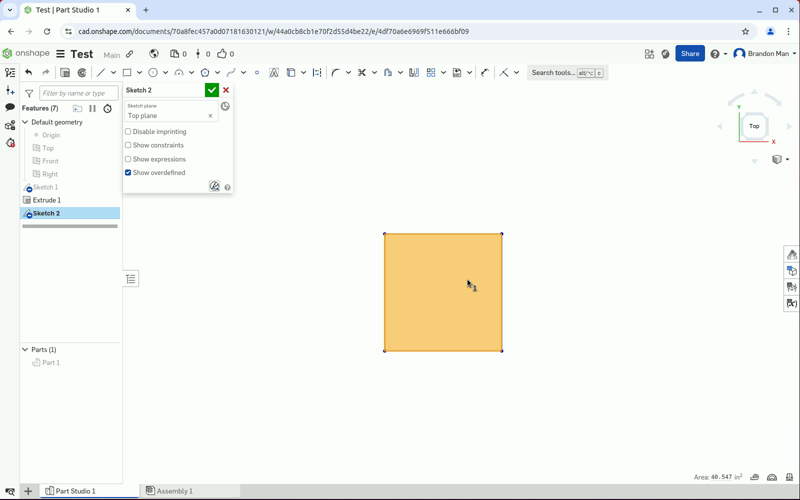
scroll(-6)
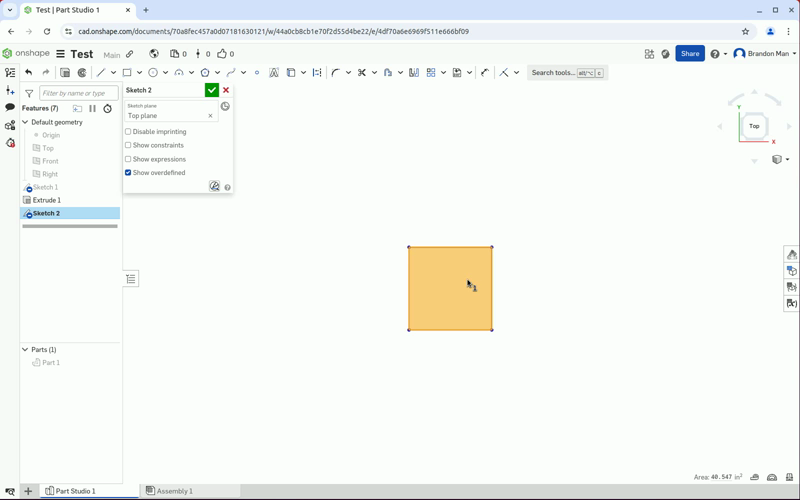
scroll(-6)
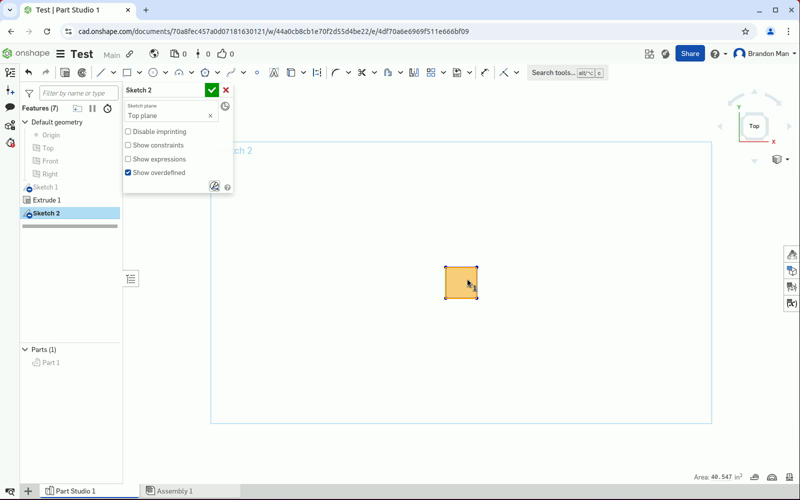
mouse_move(73, 352)
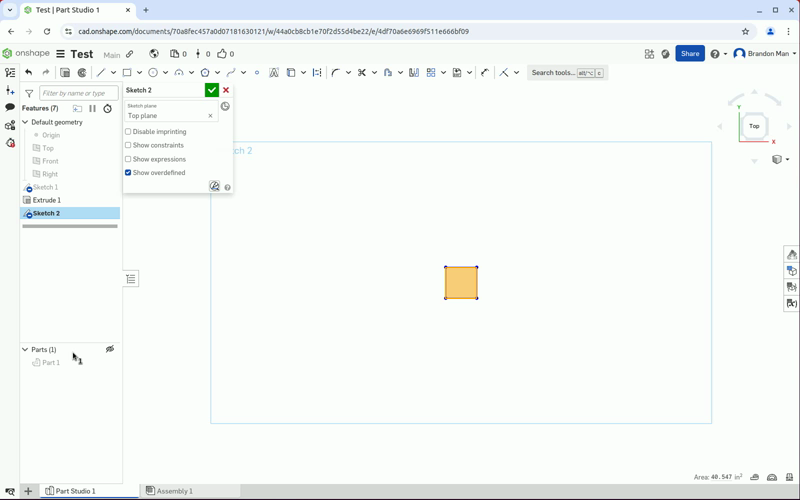
key(shift+y)
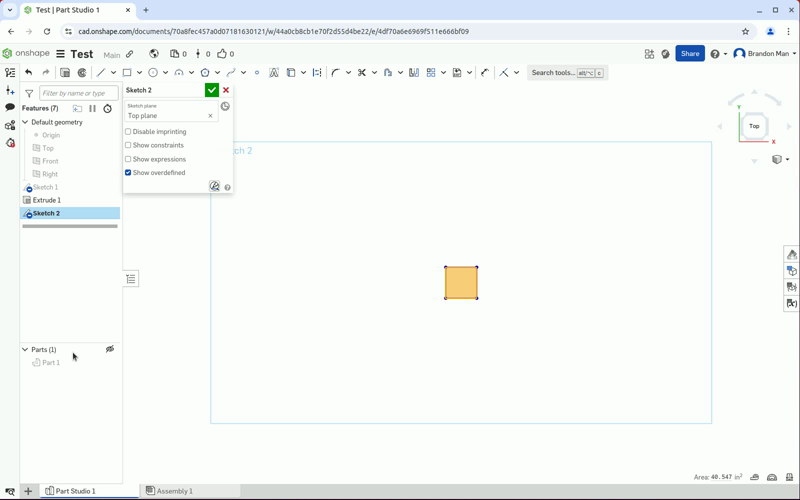
key(shift+e)
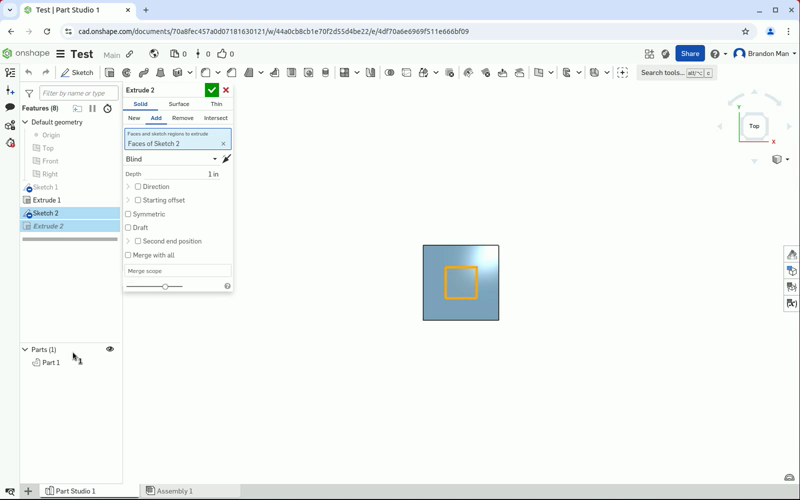
mouse_move(143, 106)
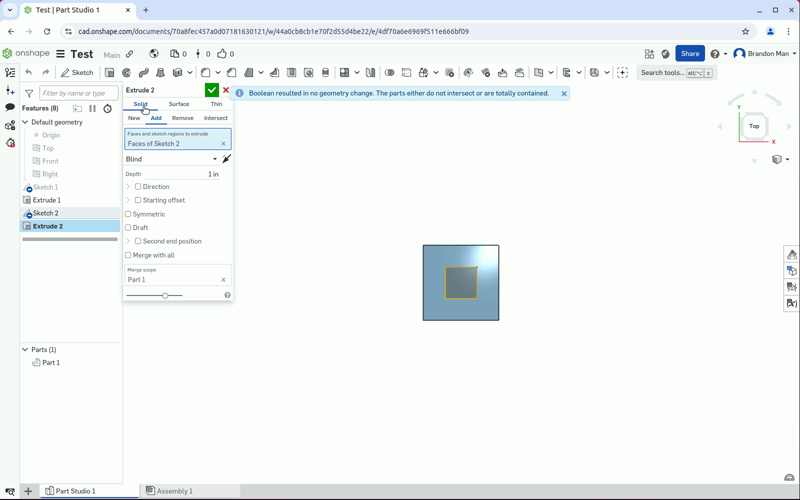
click(143, 106)
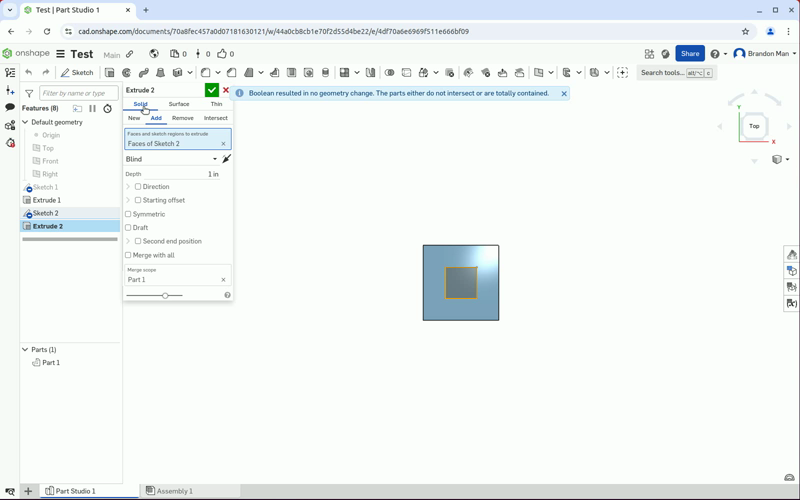
mouse_move(137, 120)
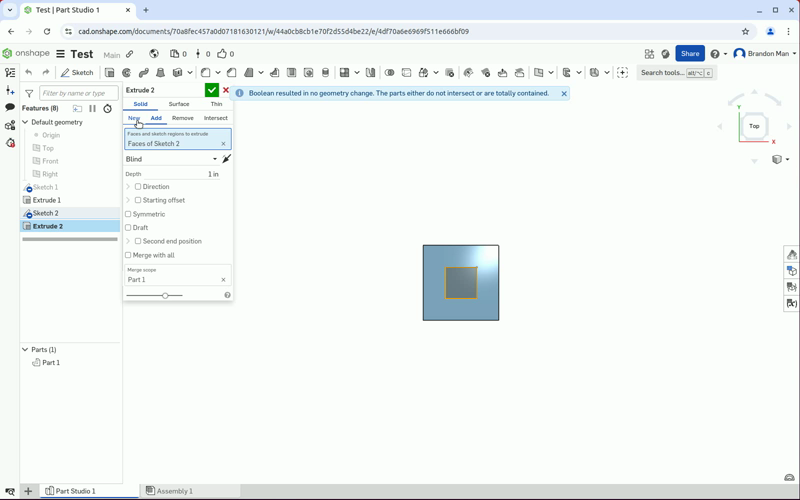
click(137, 120)
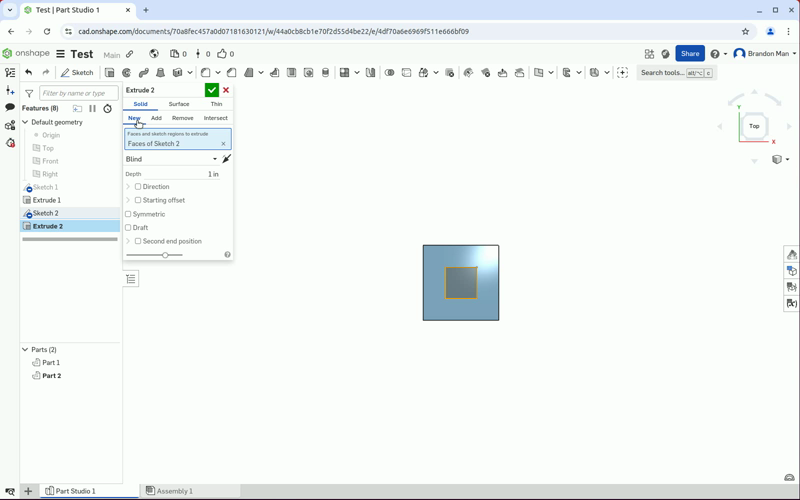
key(tab, 4)
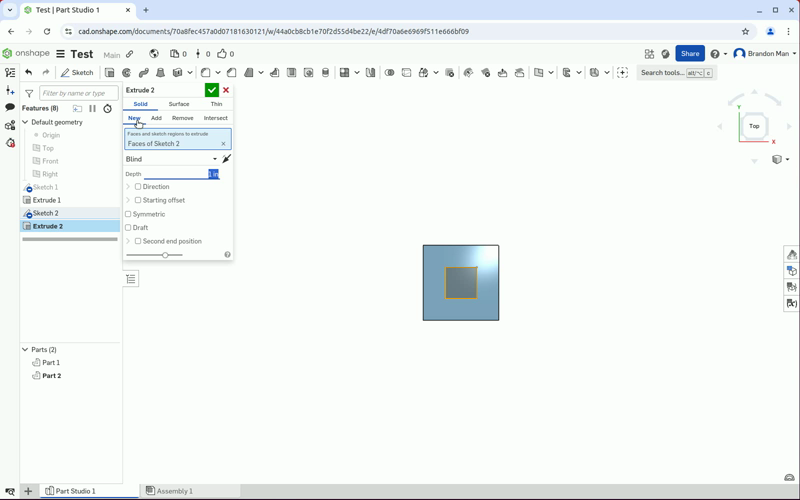
text(23.108)
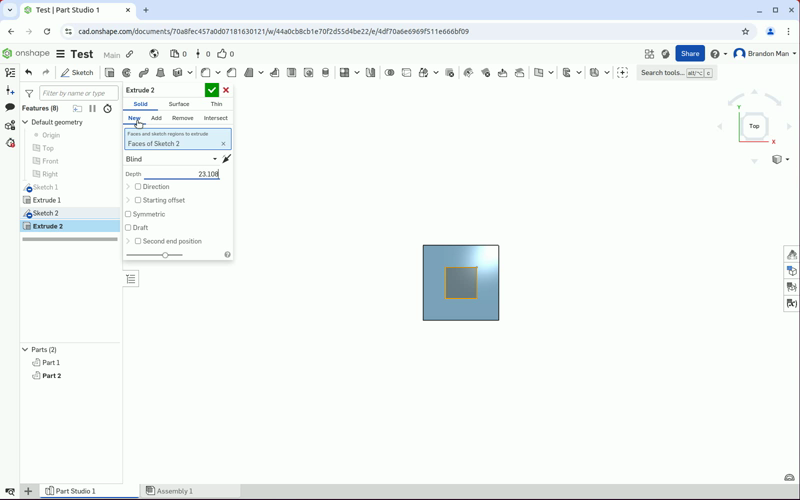
key(enter)
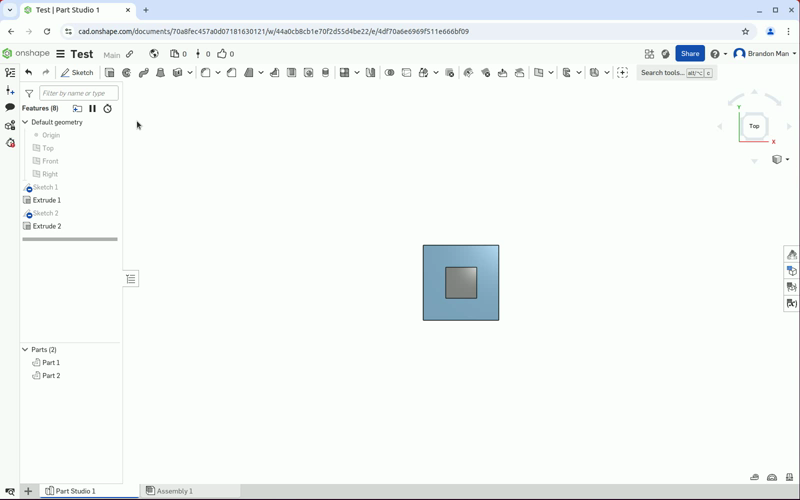
key(shift+h)
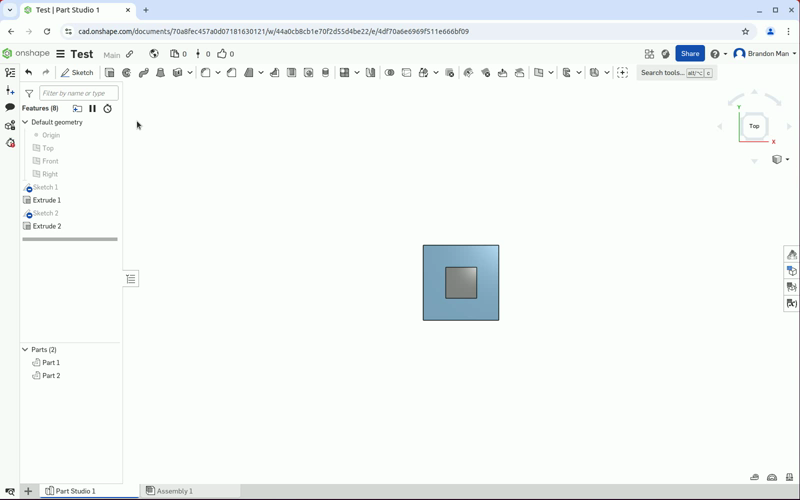
key(shift+h)
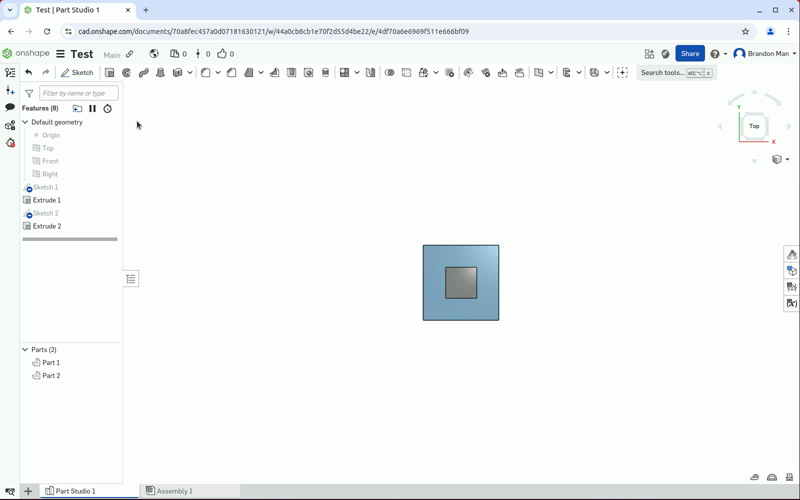
mouse_move(73, 189)
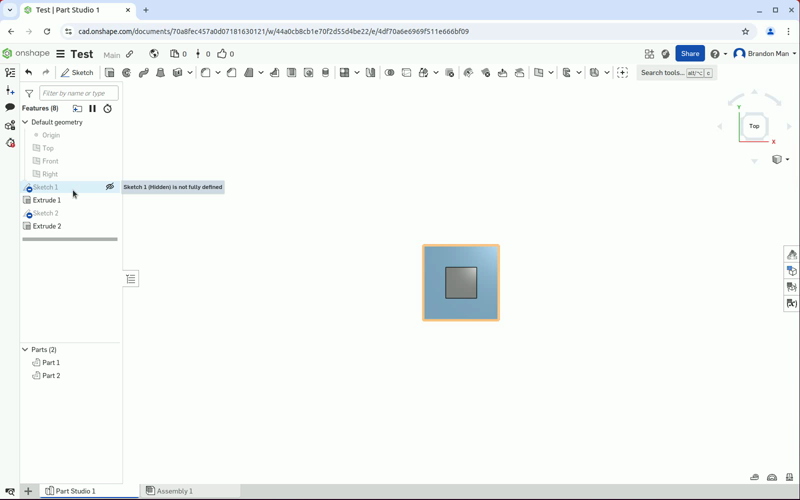
click(73, 189)
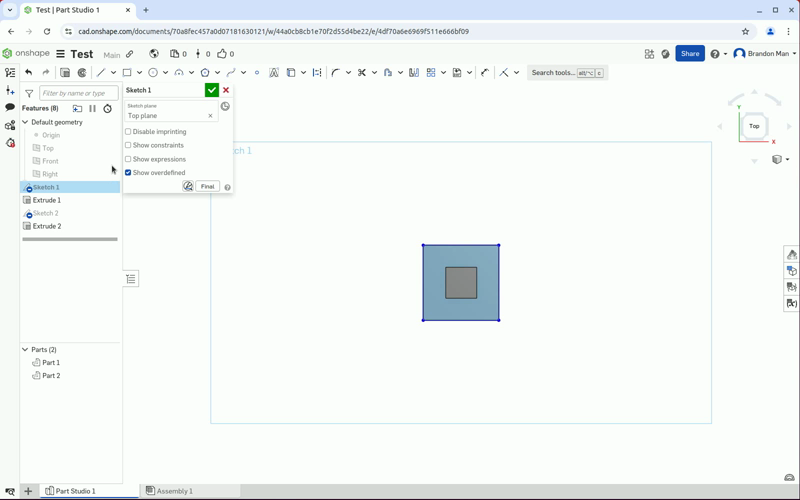
mouse_move(229, 92)
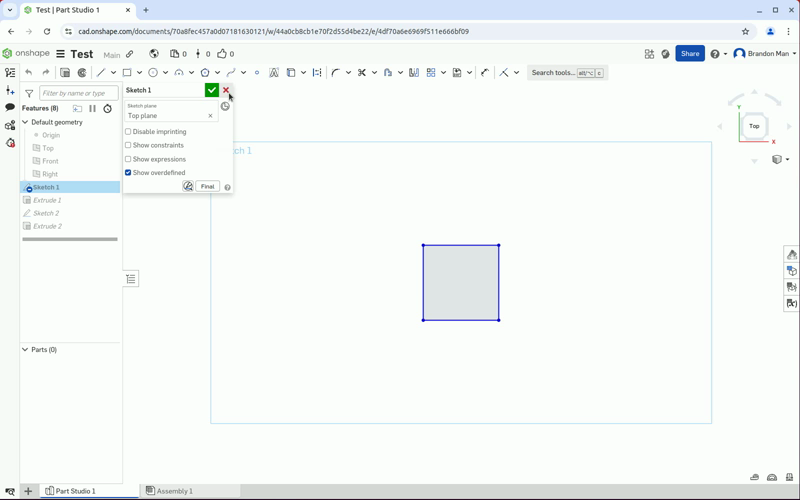
click(229, 92)
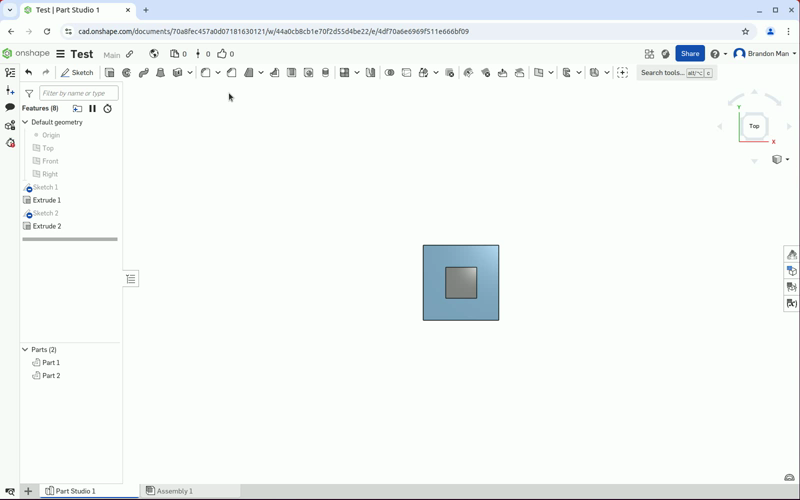
mouse_move(73, 352)
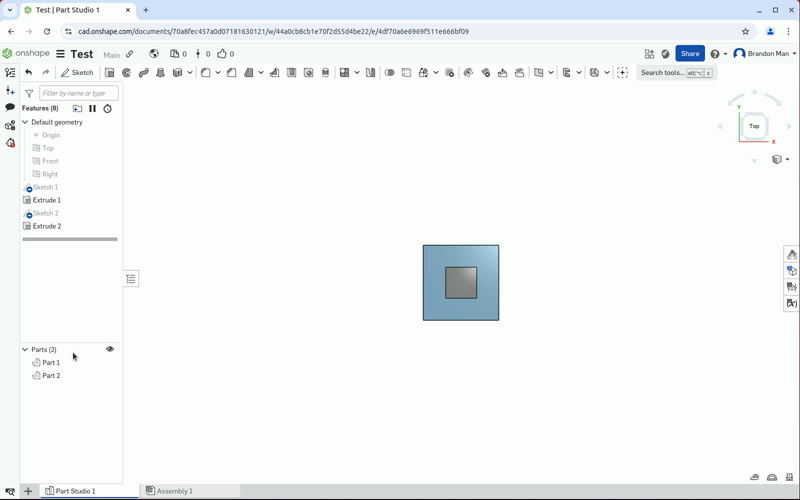
key(y)
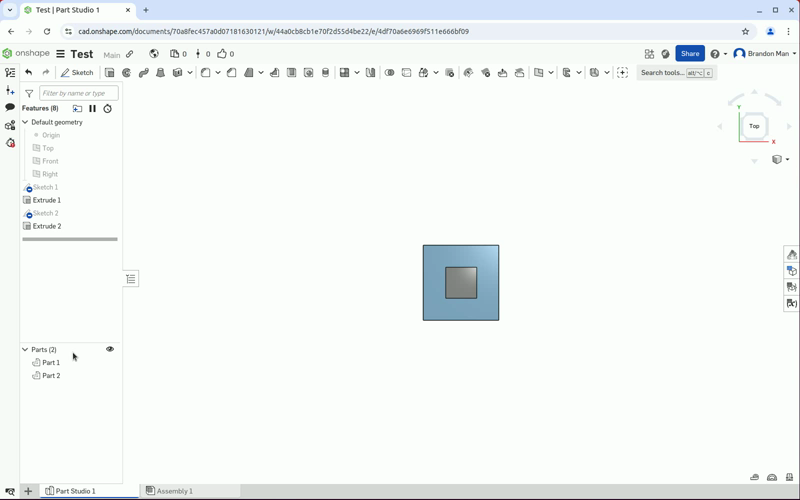
key(shift+p)
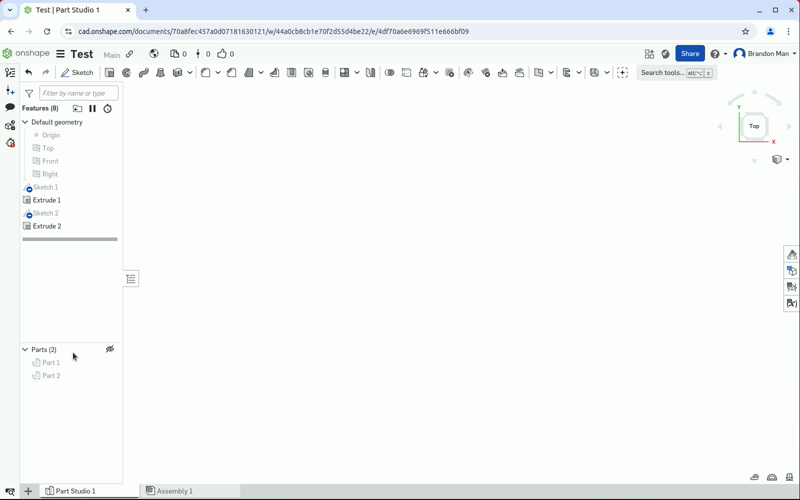
key(space)
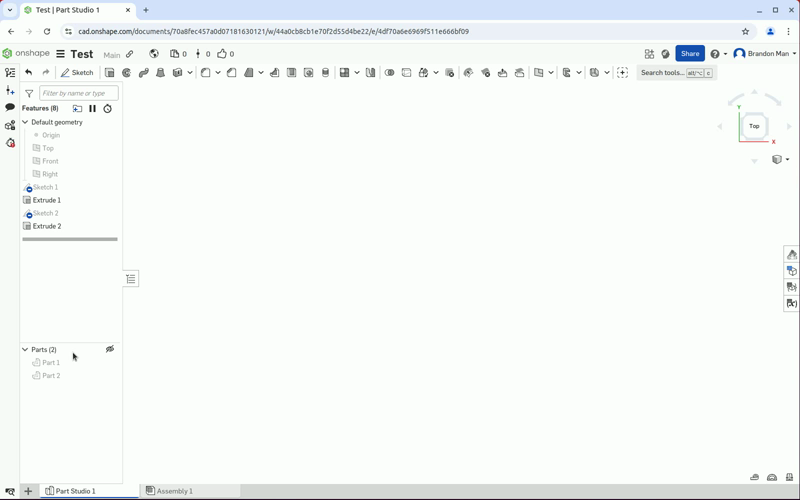
key_down(shift)
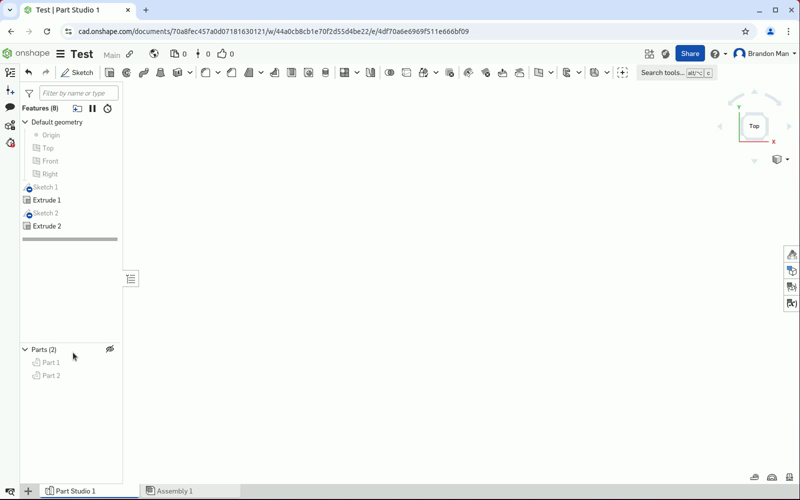
key(up)
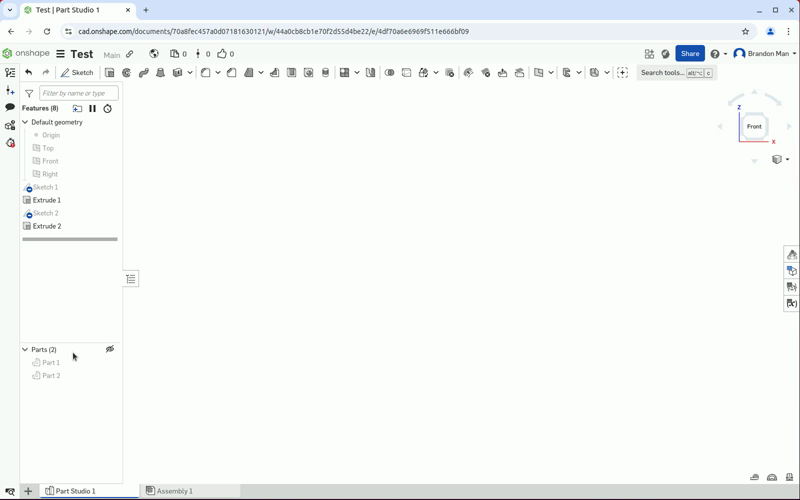
key_up(shift)
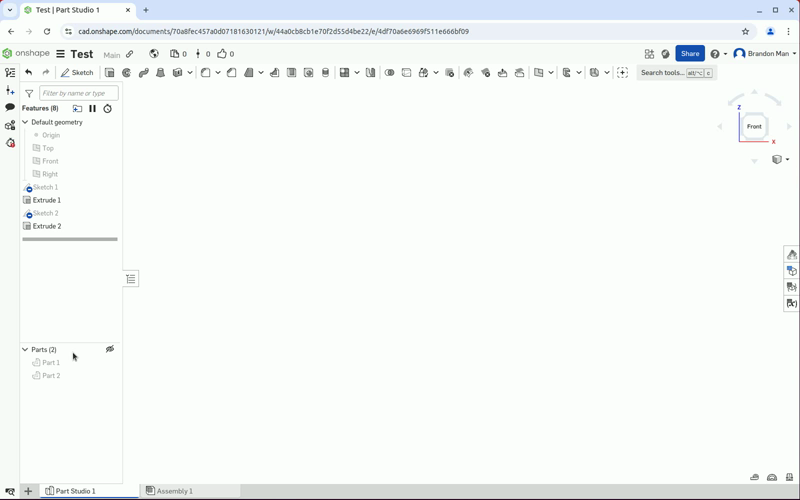
mouse_move(73, 352)
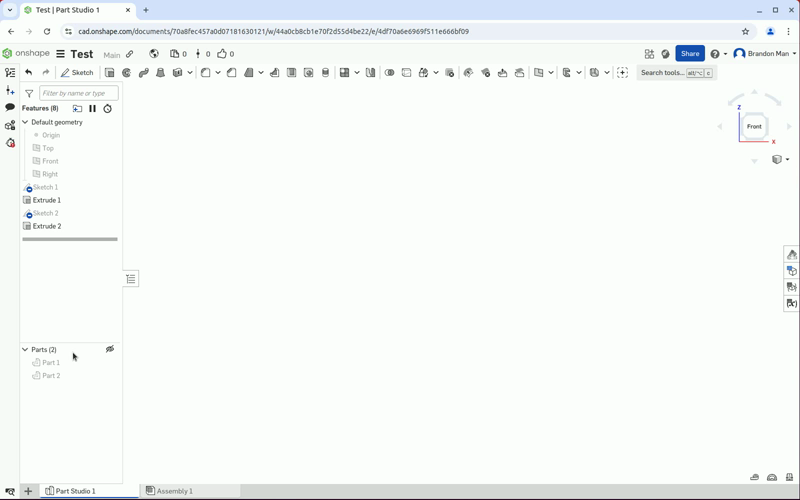
key(shift+y)
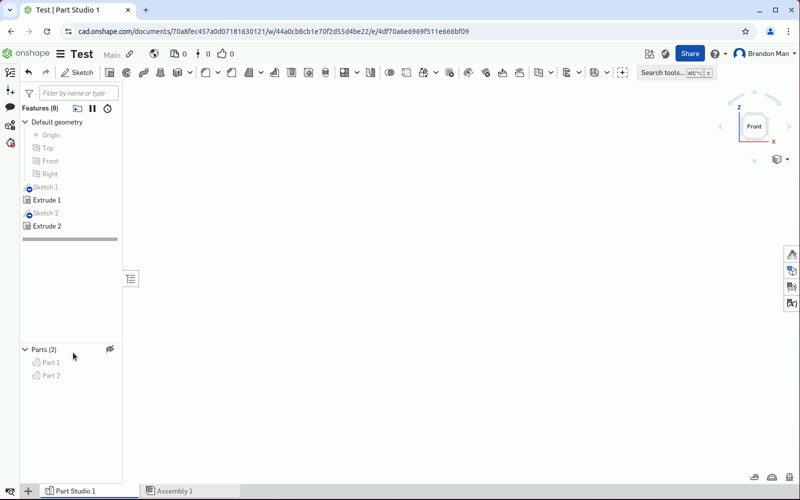
key(shift+s)
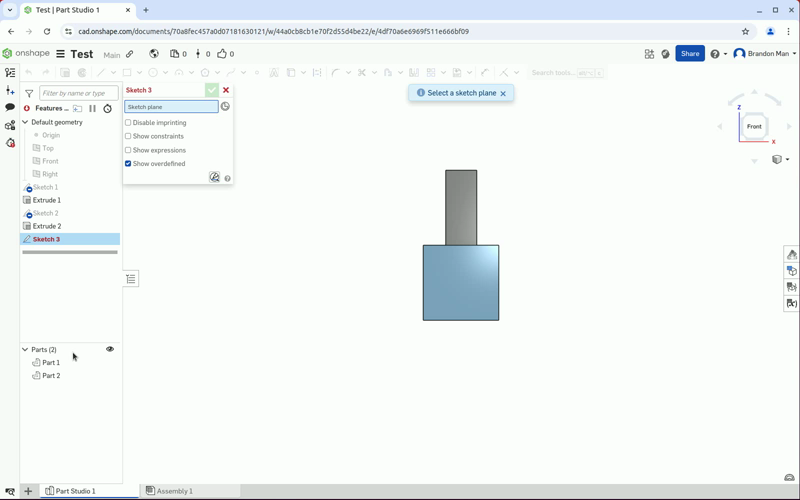
mouse_move(73, 163)
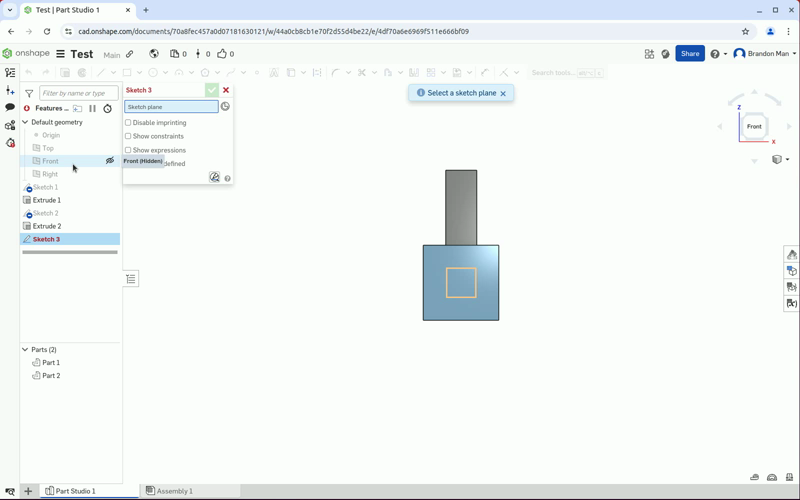
click(73, 163)
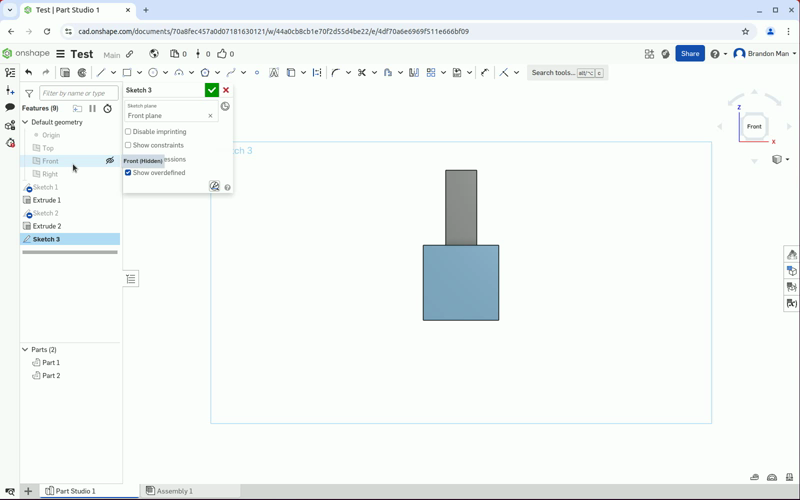
mouse_move(73, 352)
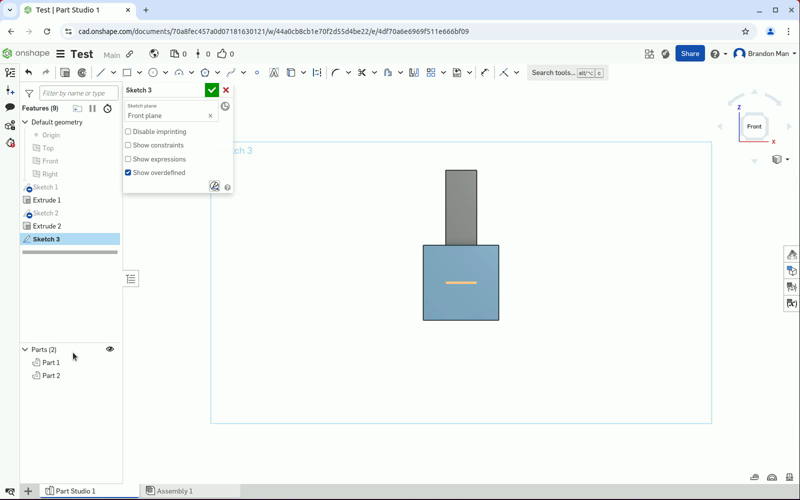
key(y)
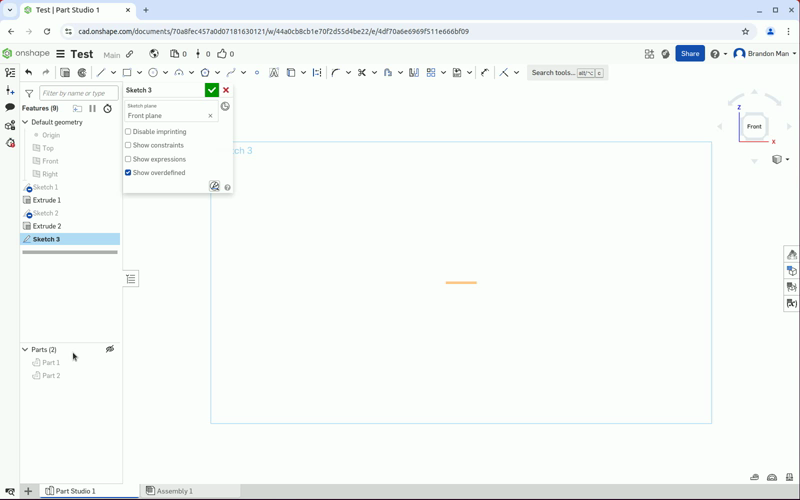
key(l)
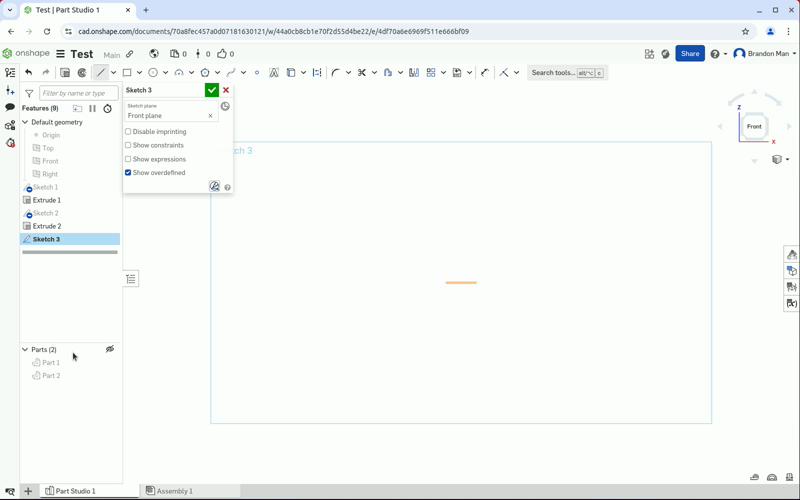
key_down(shift)
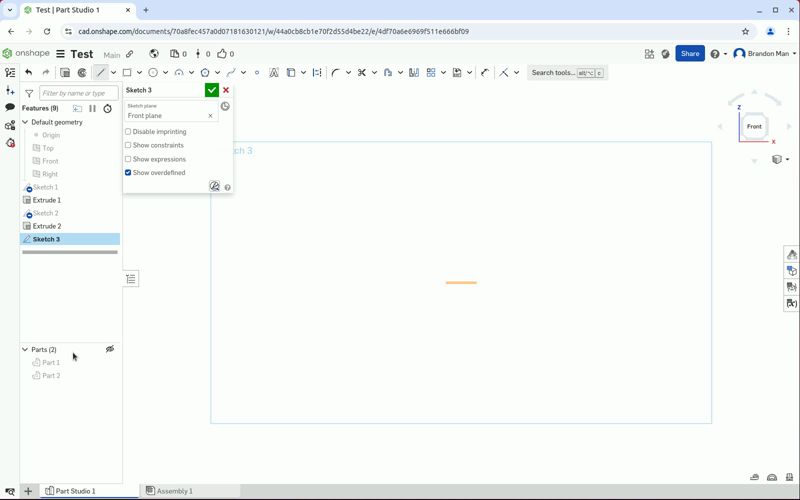
mouse_move(445, 298)
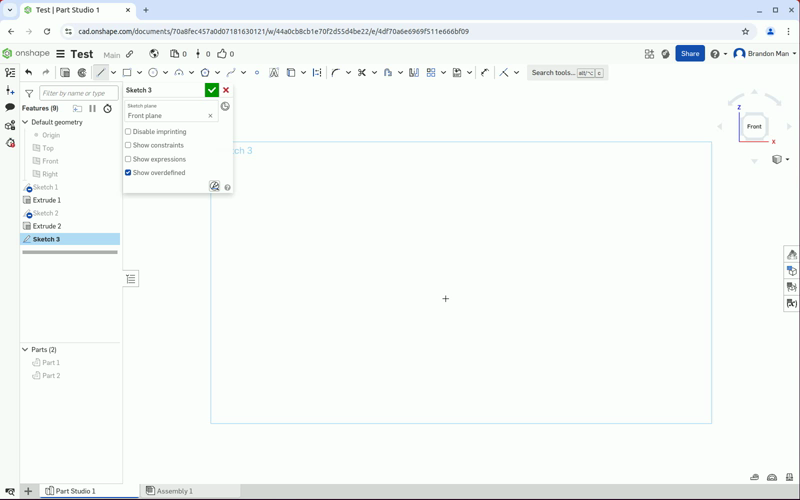
click(445, 298)
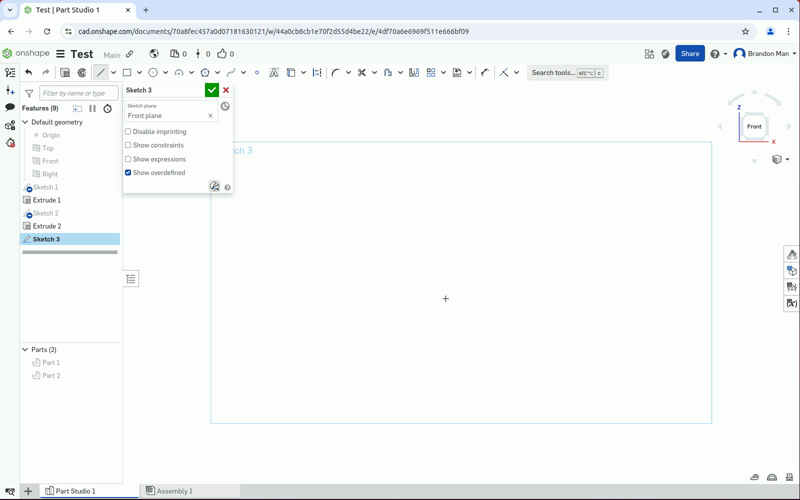
key_up(shift)
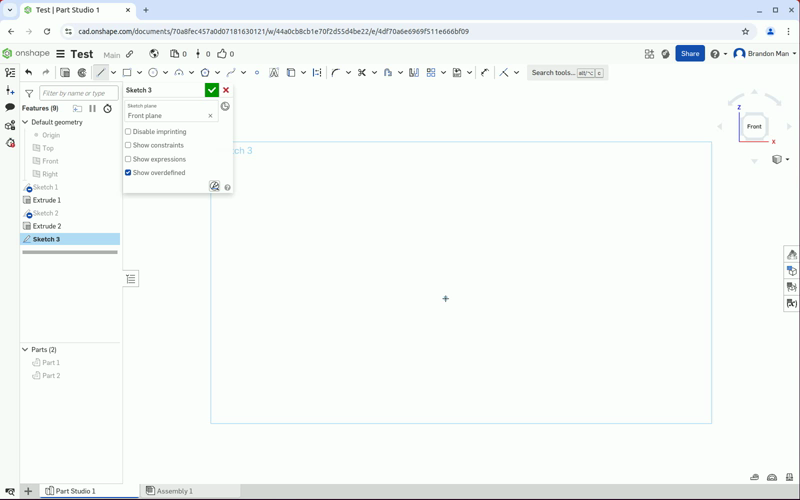
key_down(shift)
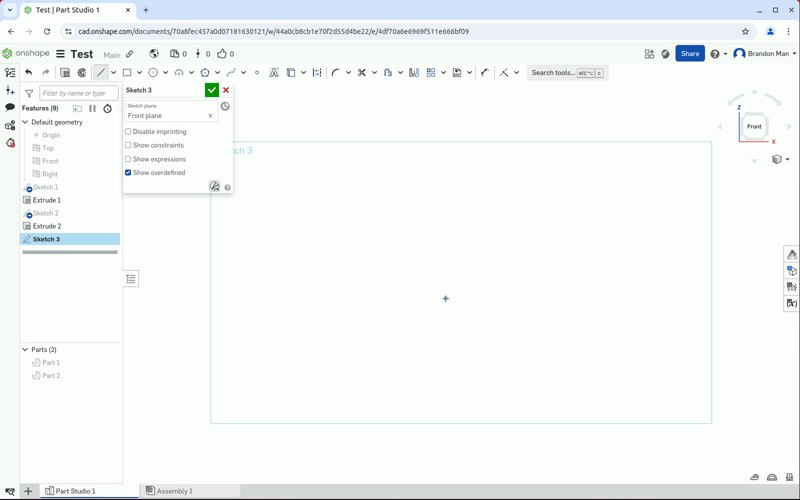
mouse_move(475, 298)
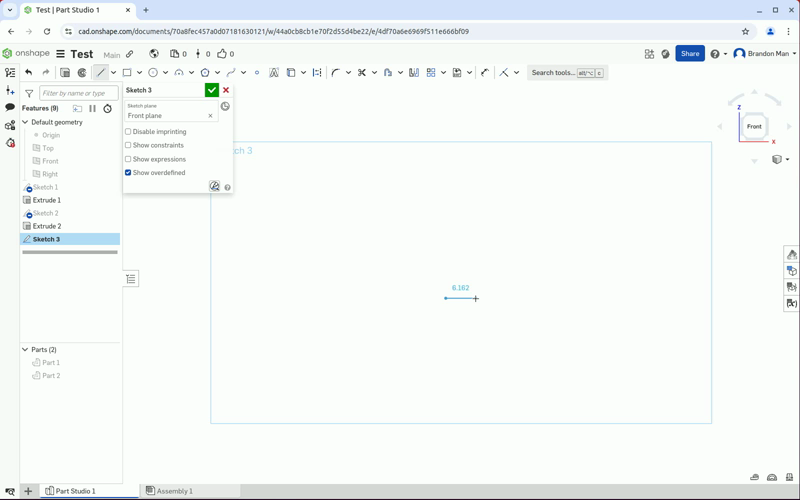
mouse_move(476, 298)
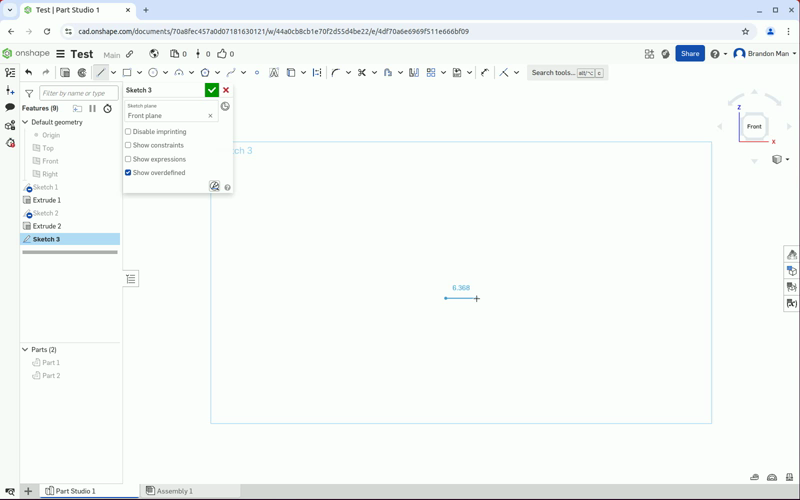
click(476, 298)
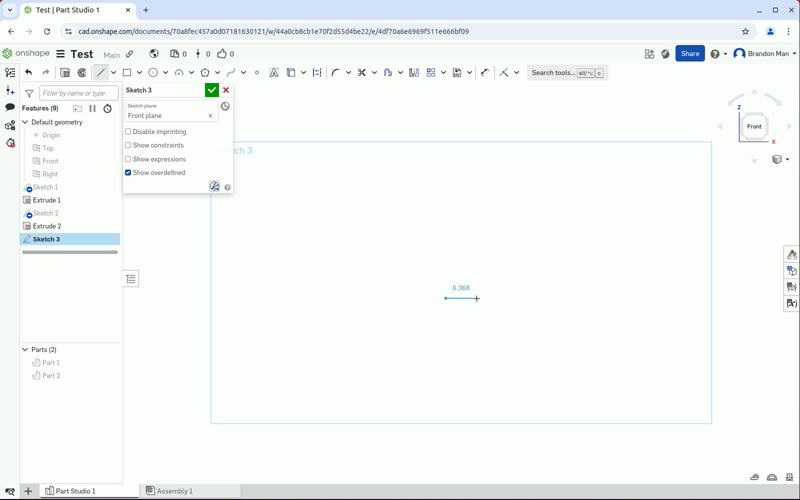
key_up(shift)
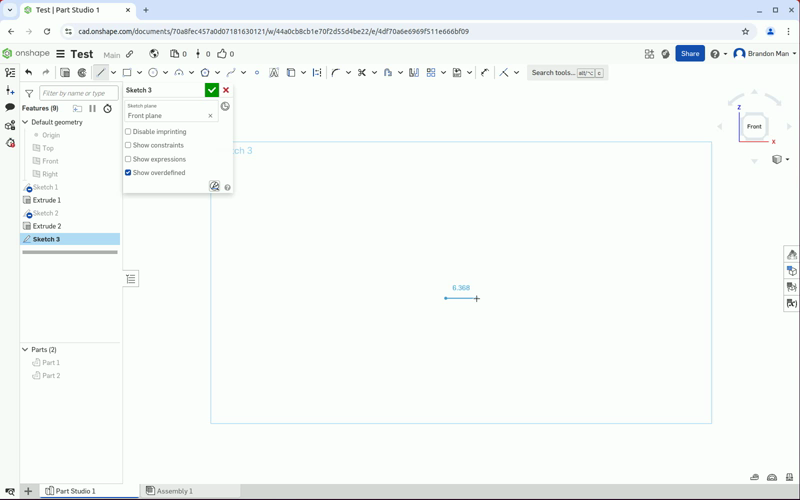
key_down(shift)
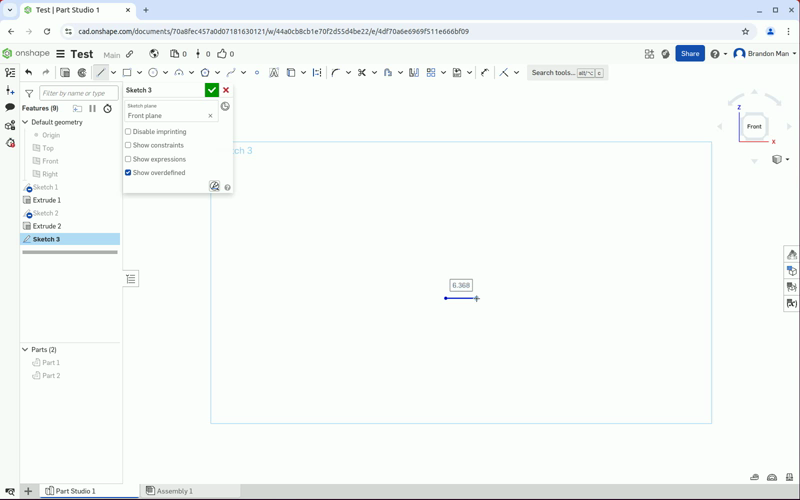
mouse_move(506, 298)
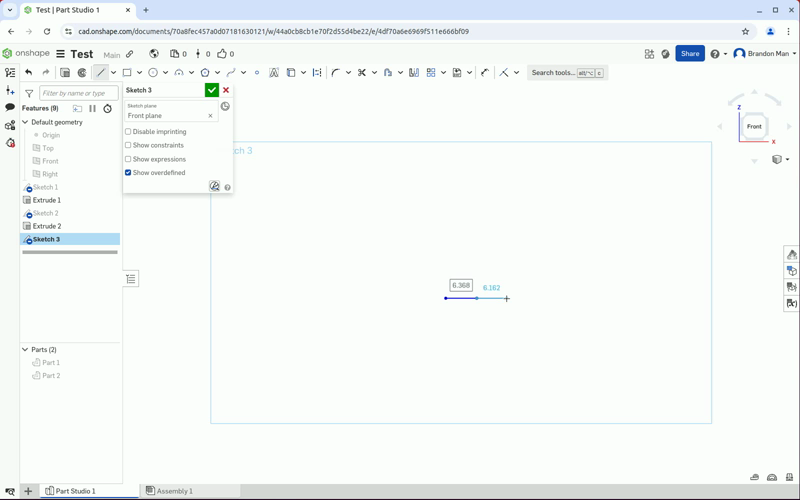
mouse_move(476, 267)
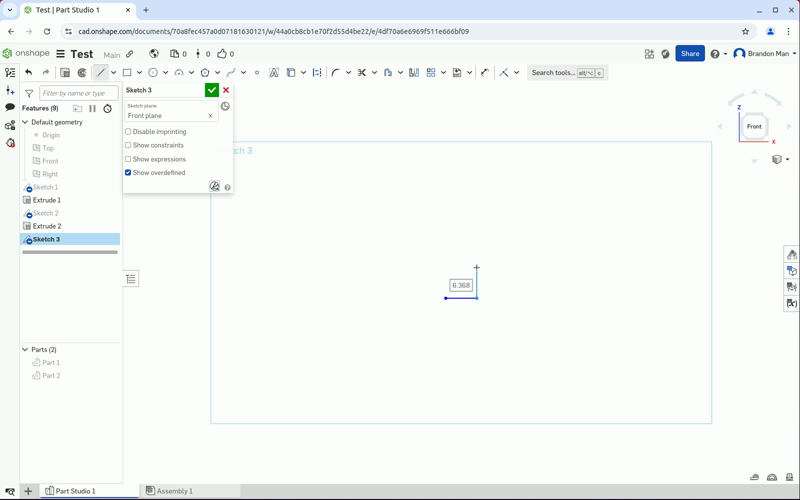
click(476, 267)
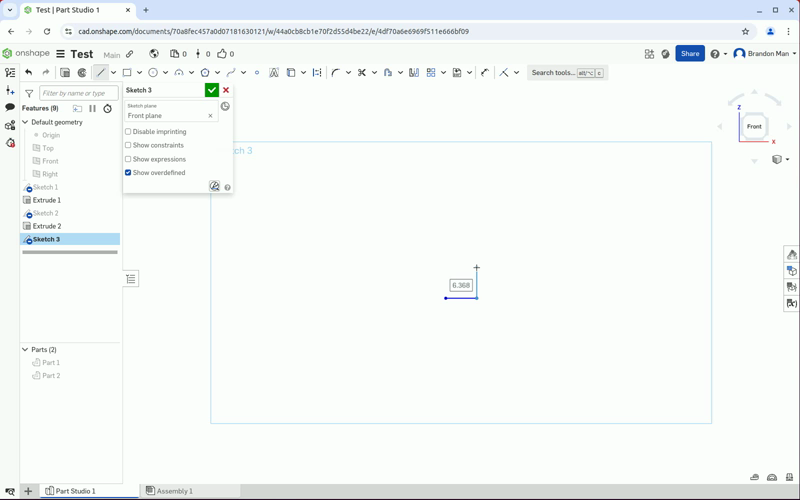
key_up(shift)
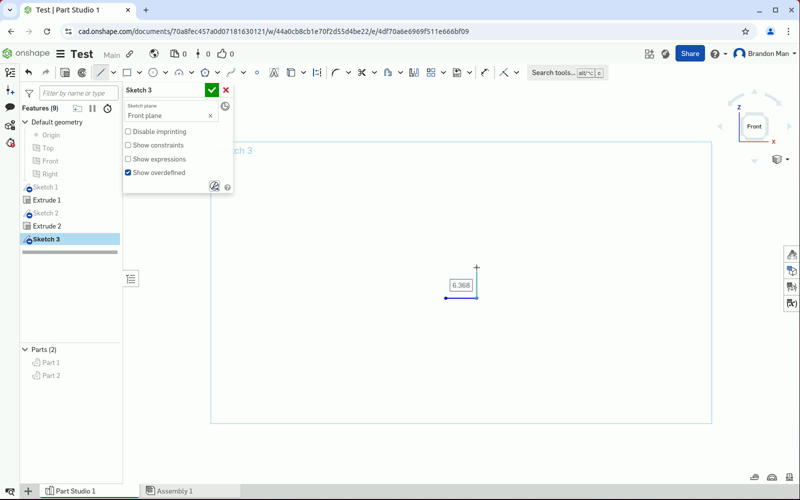
key_down(shift)
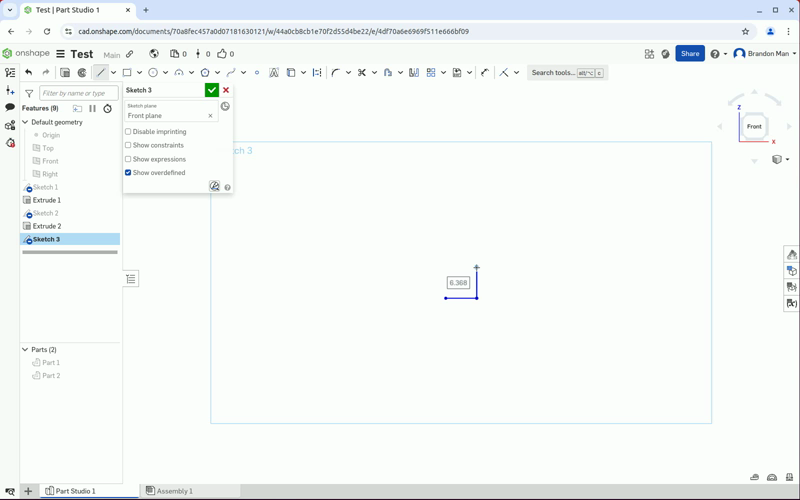
mouse_move(506, 267)
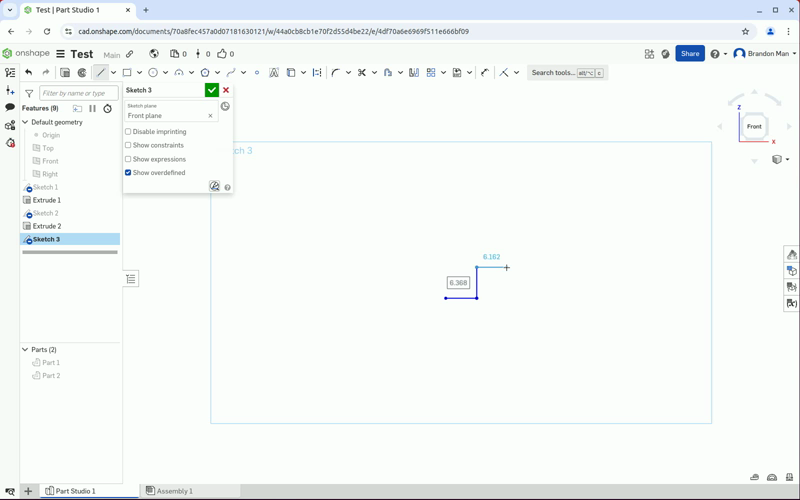
mouse_move(445, 267)
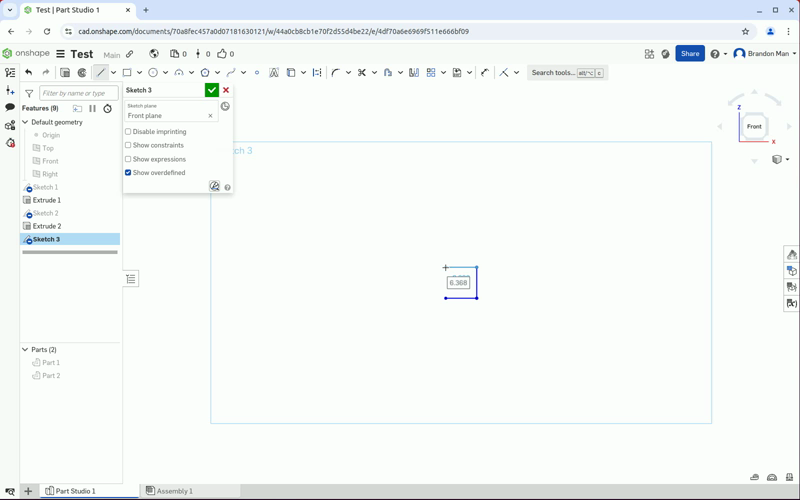
click(445, 267)
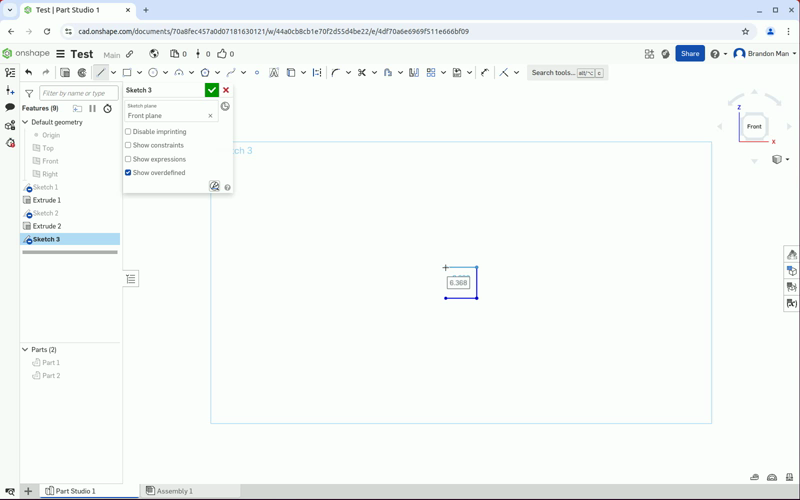
key_up(shift)
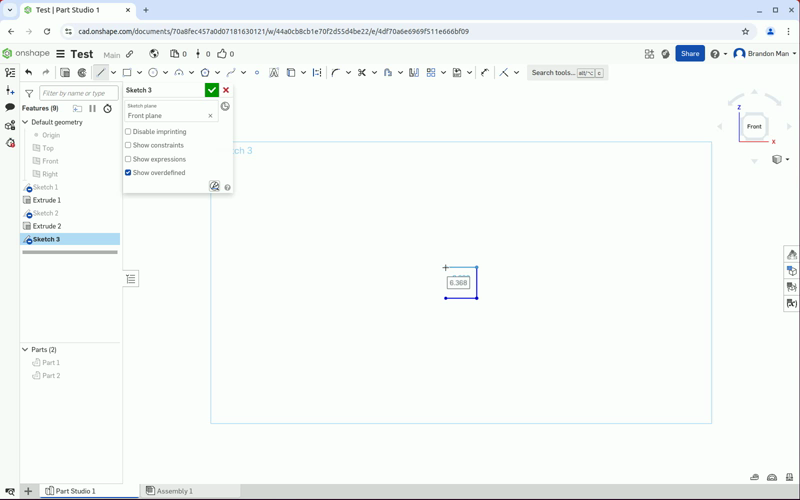
mouse_move(475, 267)
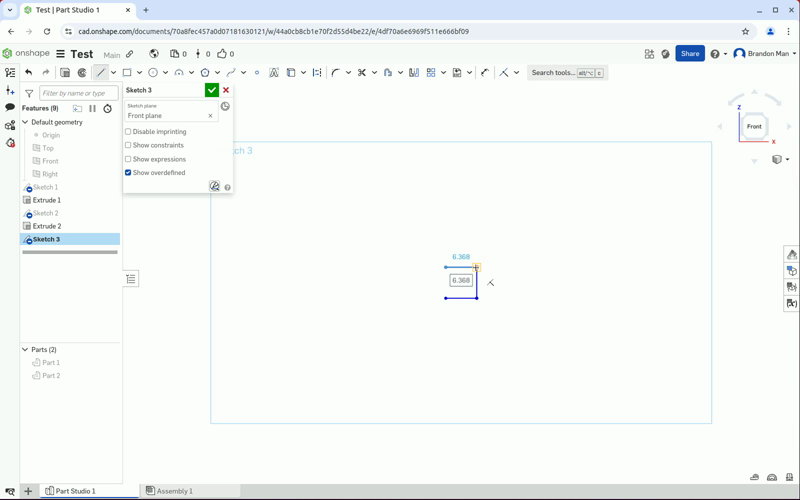
key_down(shift)
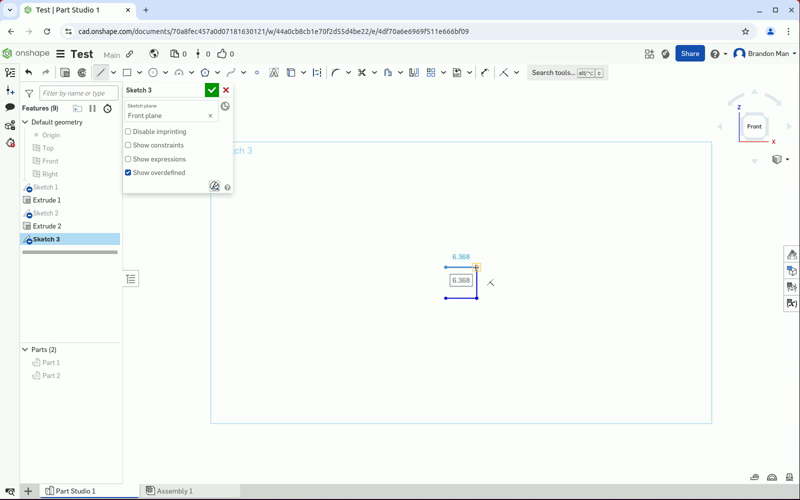
mouse_move(445, 298)
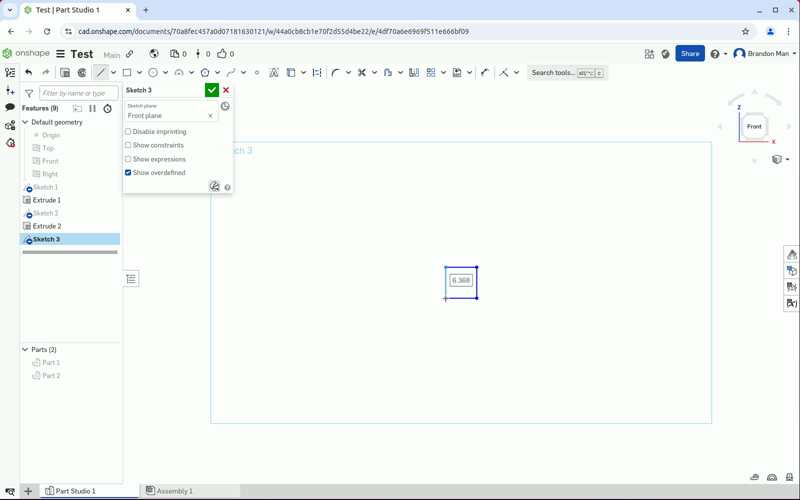
key_up(shift)
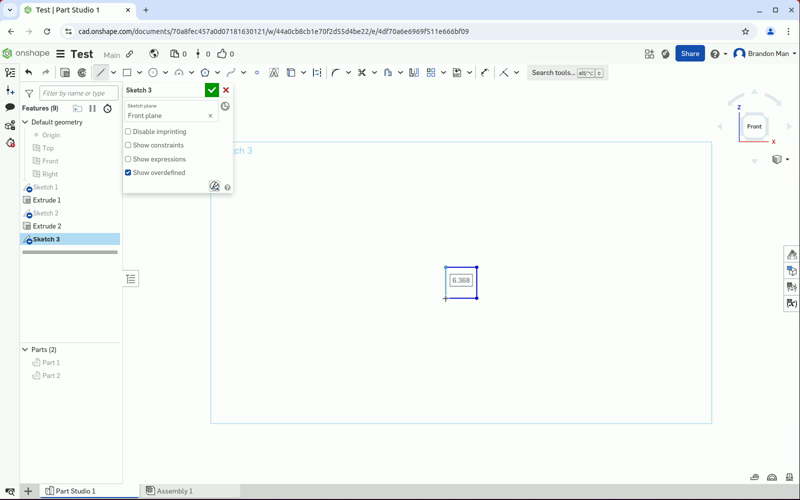
click(445, 298)
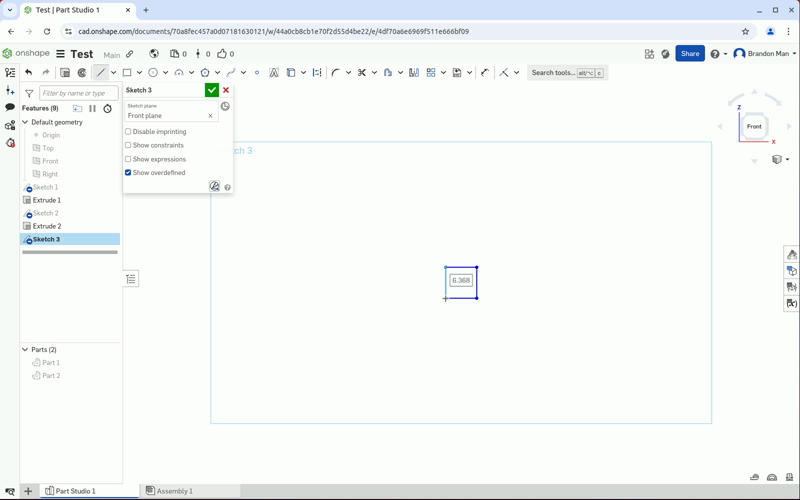
key(esc)
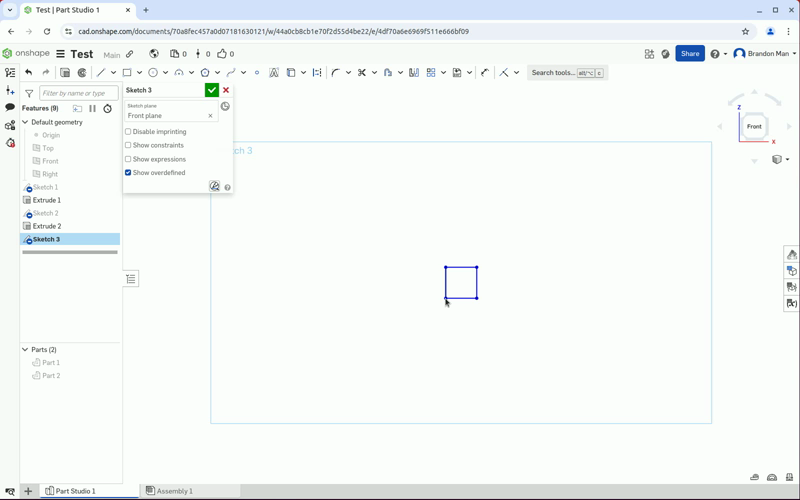
mouse_move(459, 283)
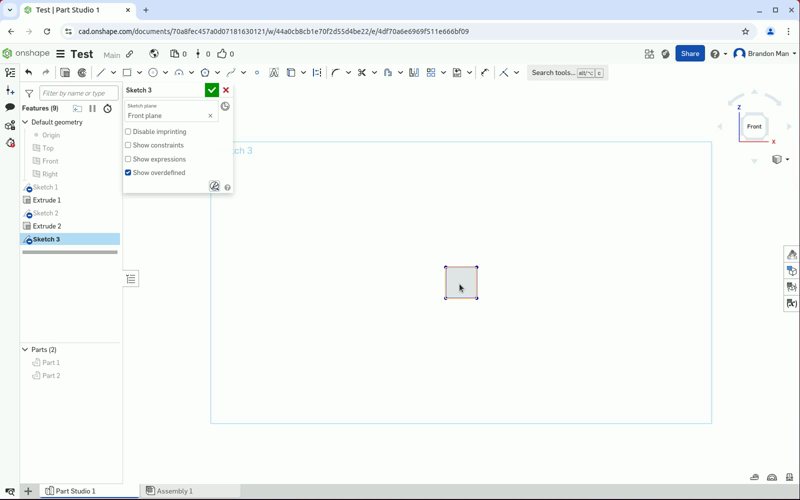
scroll(6)
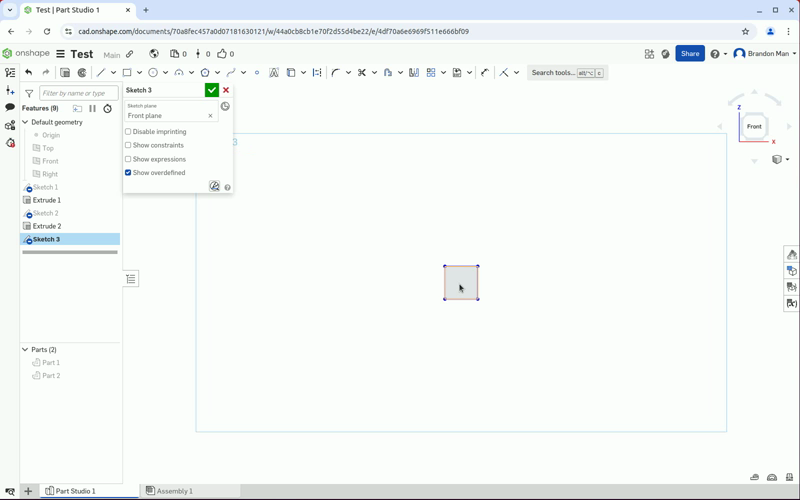
scroll(6)
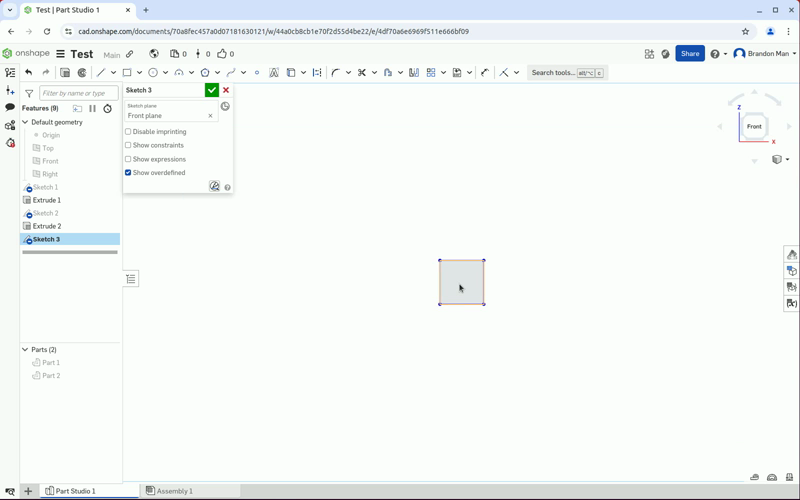
scroll(6)
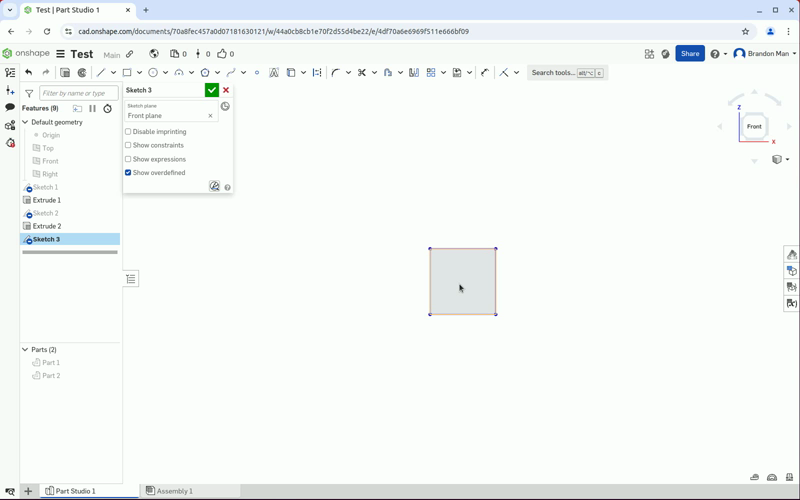
scroll(6)
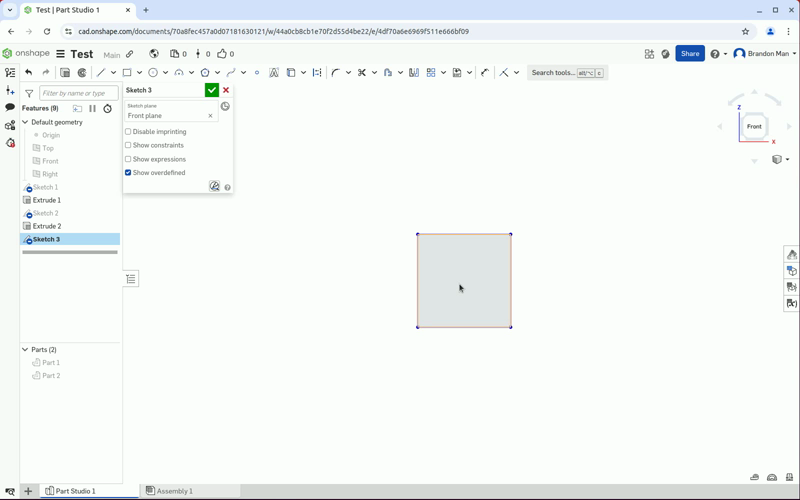
scroll(6)
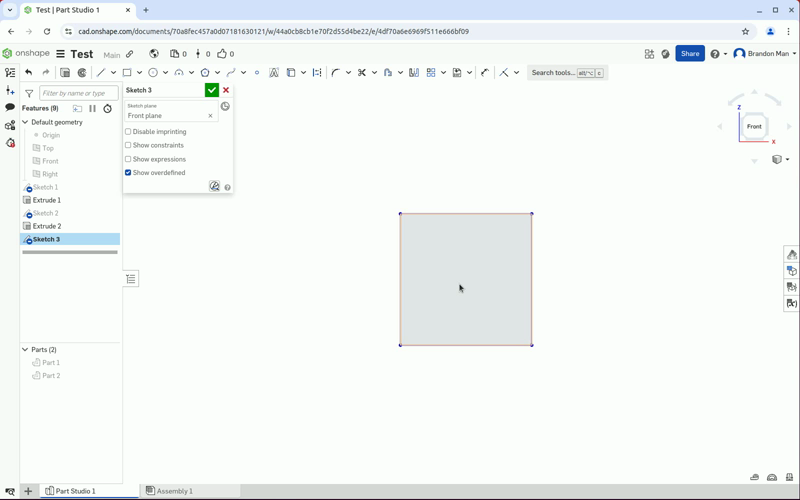
scroll(6)
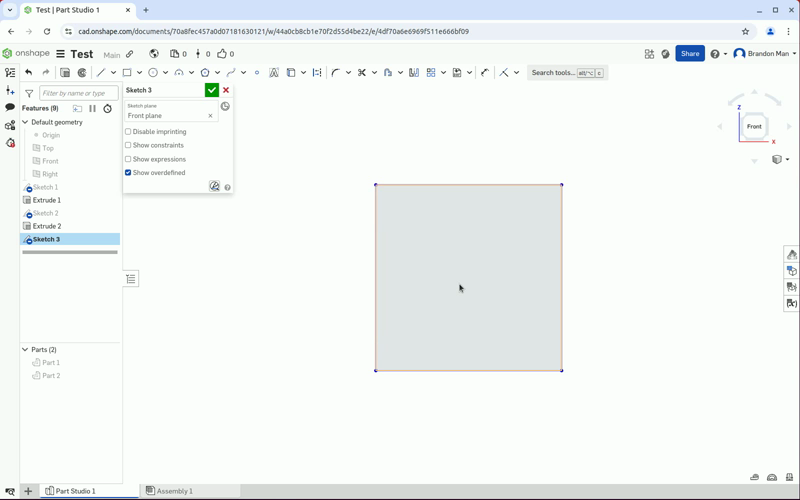
scroll(6)
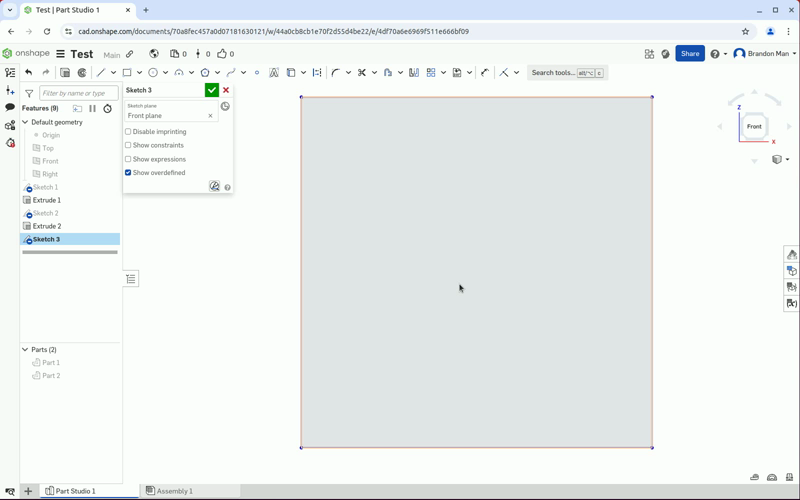
click(459, 283)
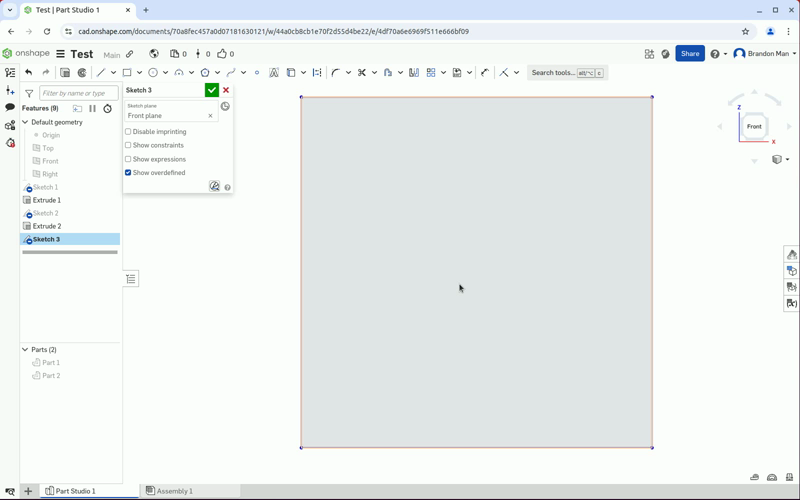
scroll(-6)
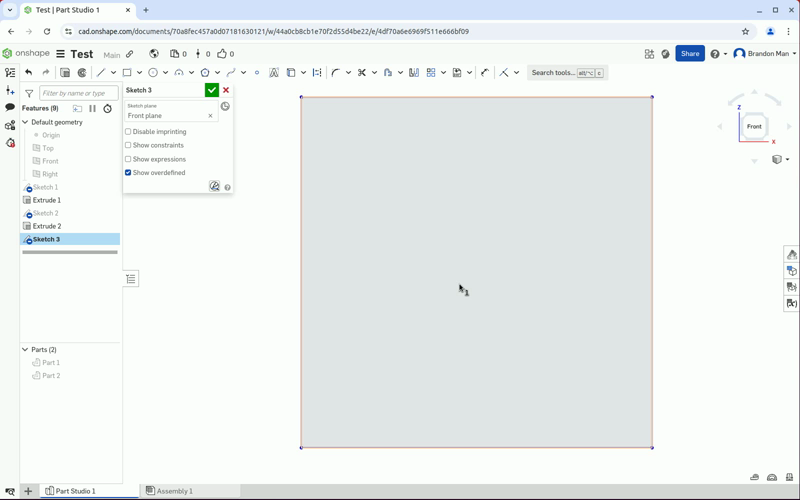
scroll(-6)
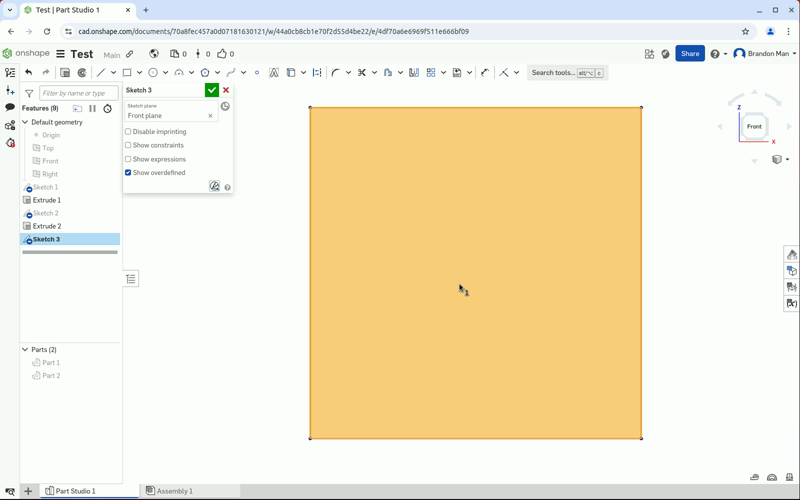
scroll(-6)
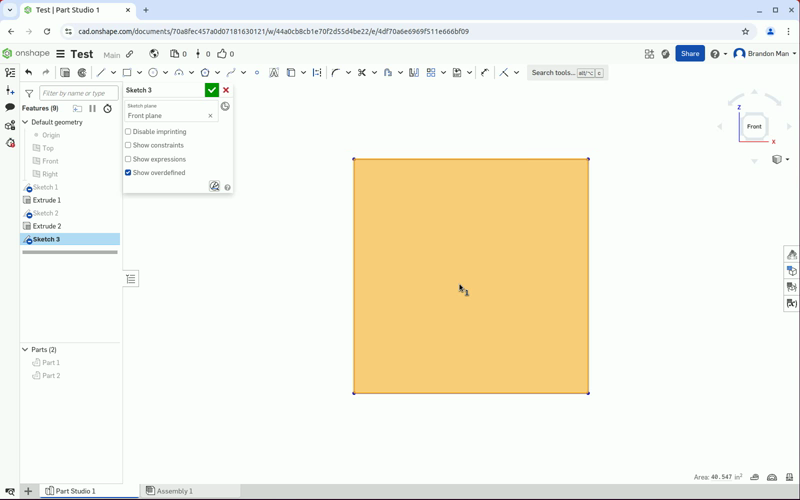
scroll(-6)
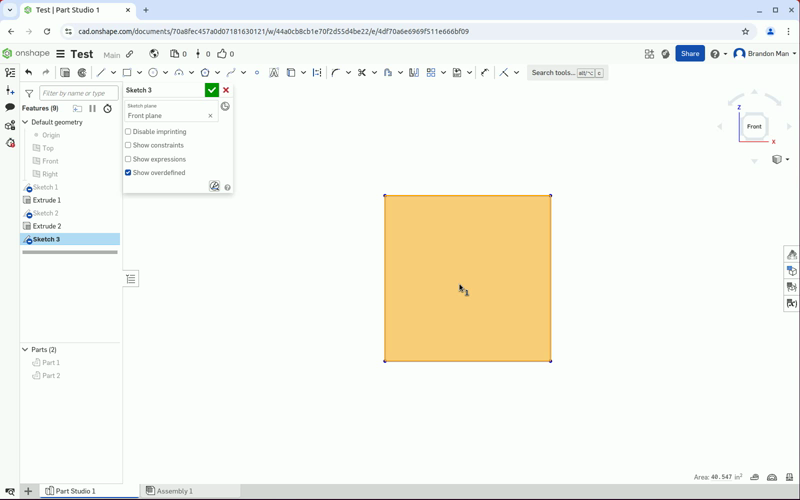
scroll(-6)
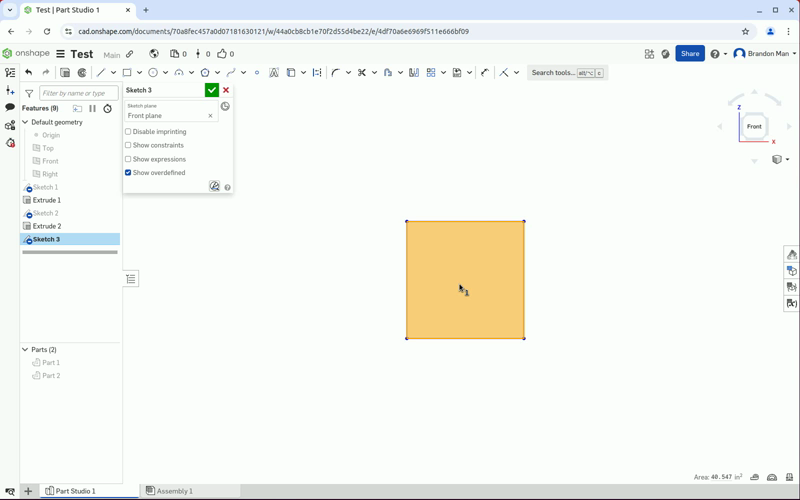
scroll(-6)
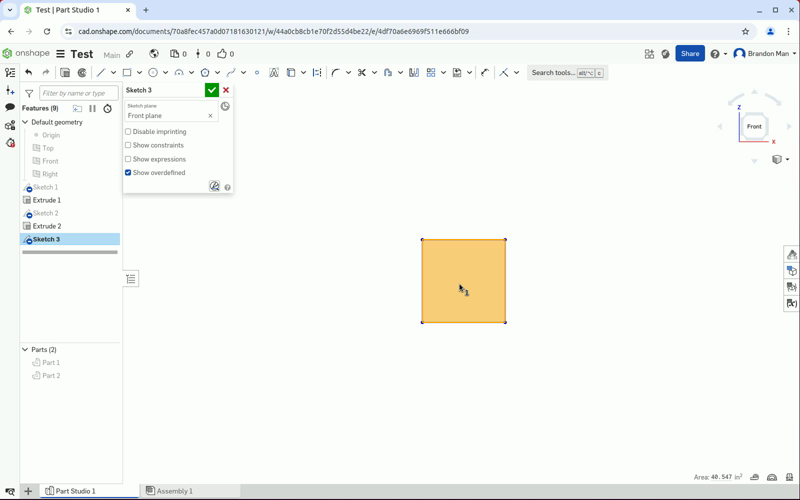
scroll(-6)
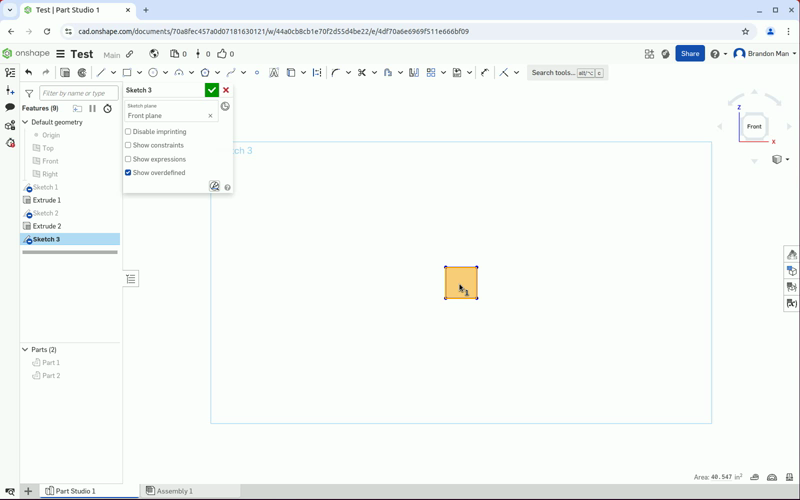
mouse_move(73, 352)
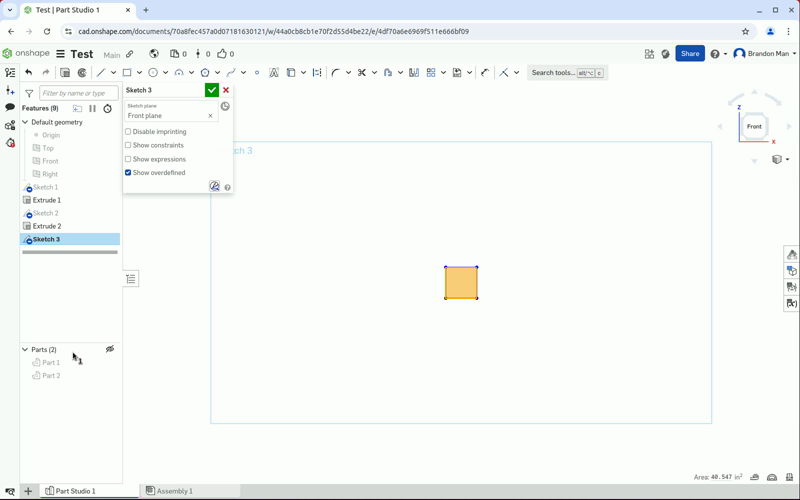
key(shift+y)
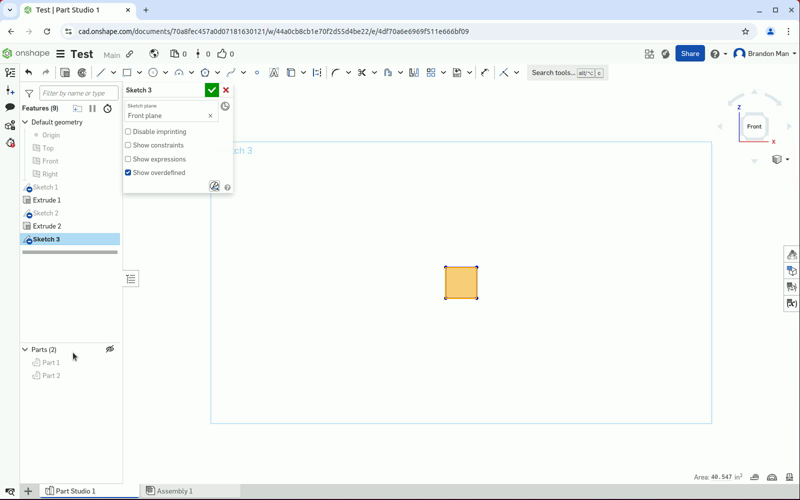
key(shift+e)
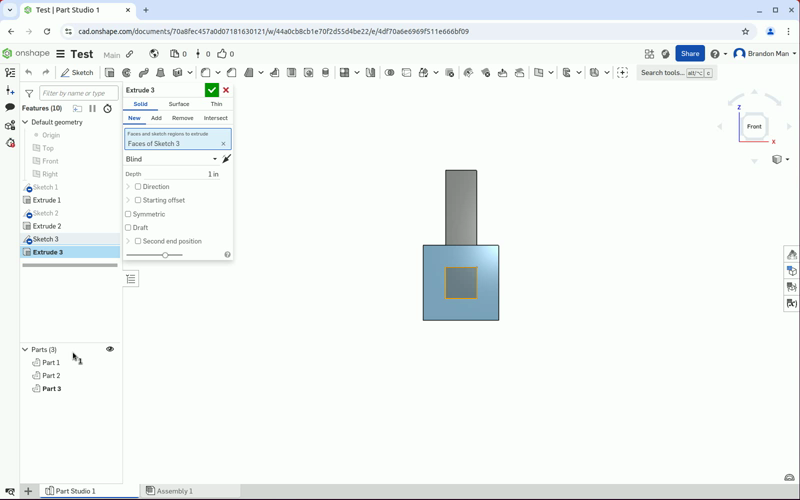
mouse_move(143, 106)
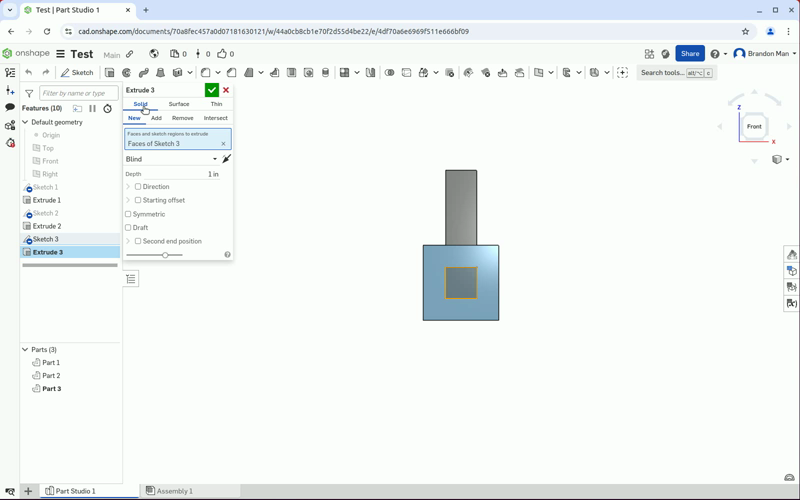
click(143, 106)
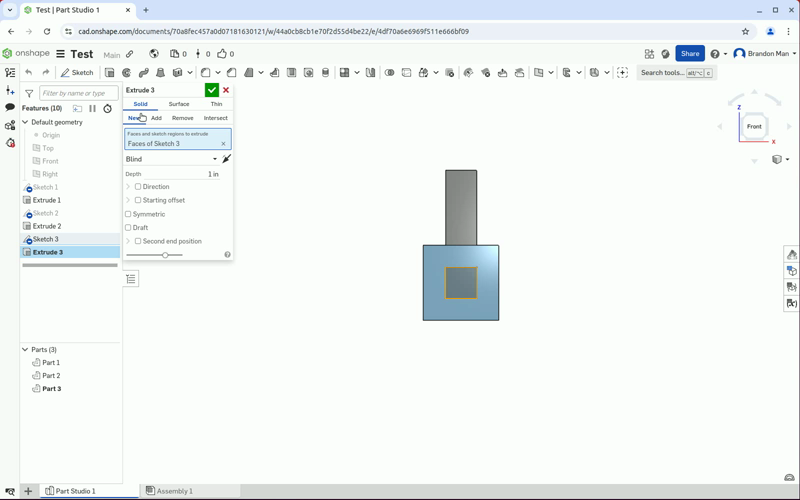
mouse_move(137, 120)
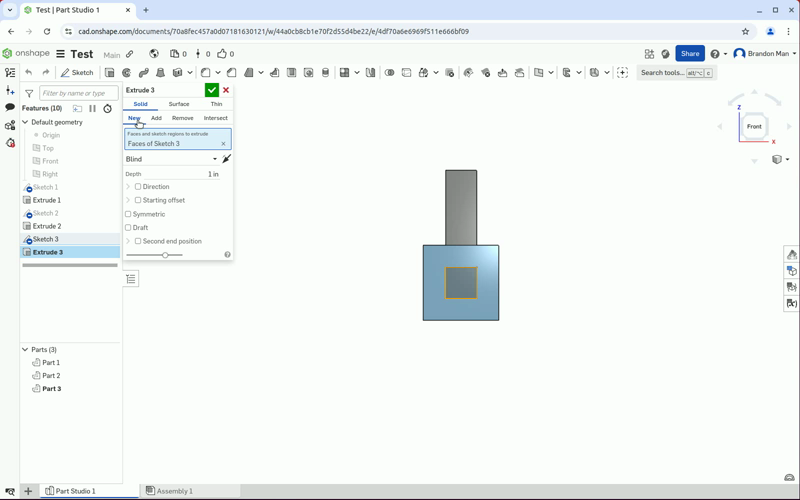
click(137, 120)
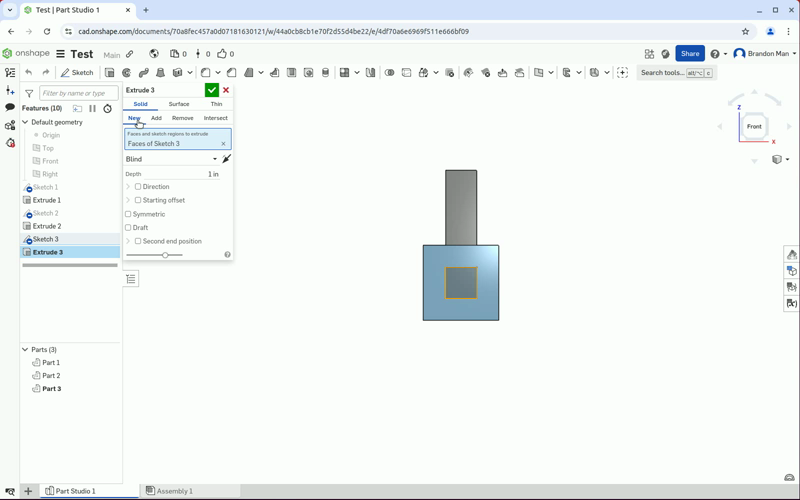
key(tab, 4)
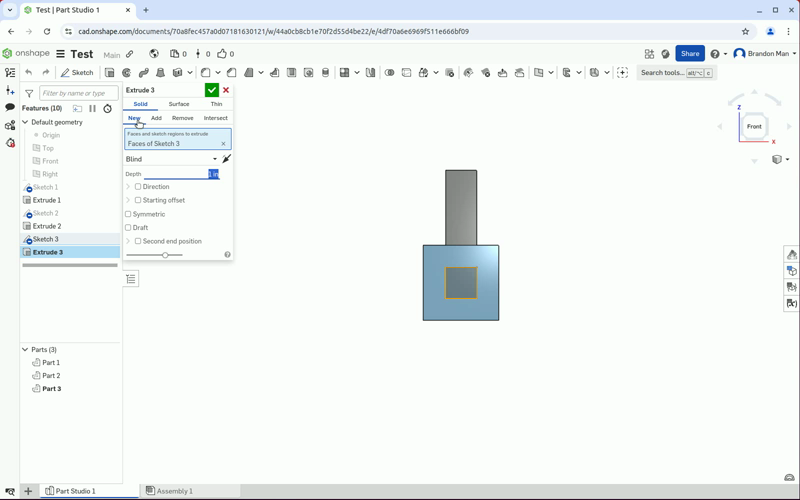
text(23.108)
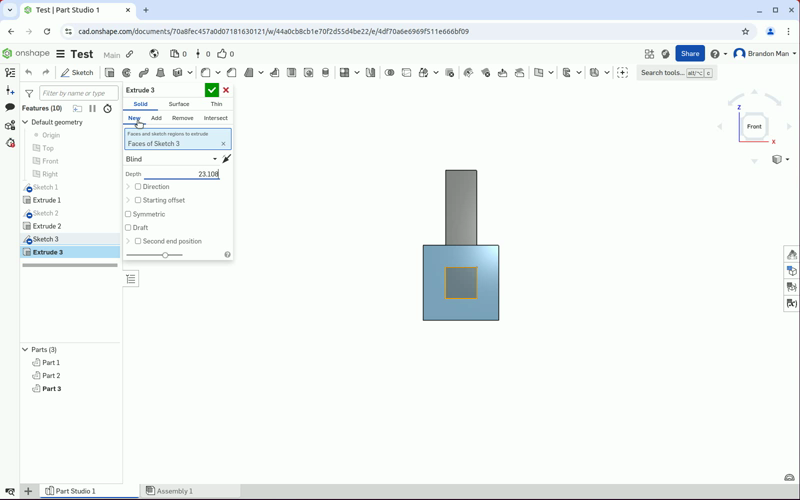
key(enter)
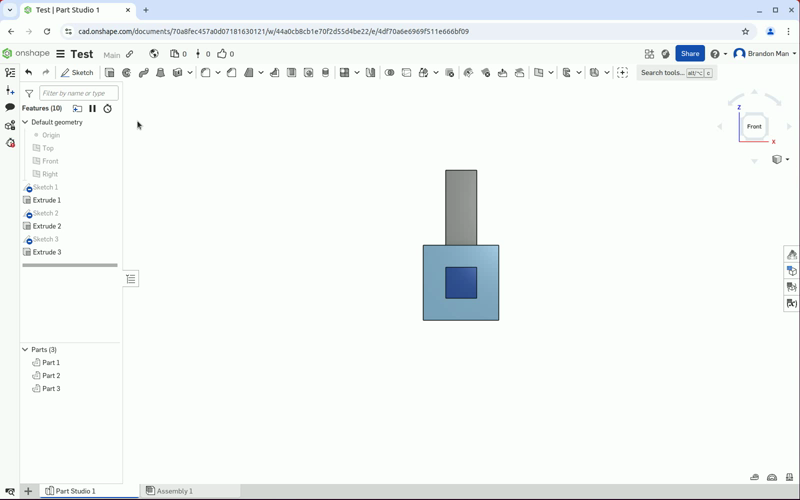
key(shift+h)
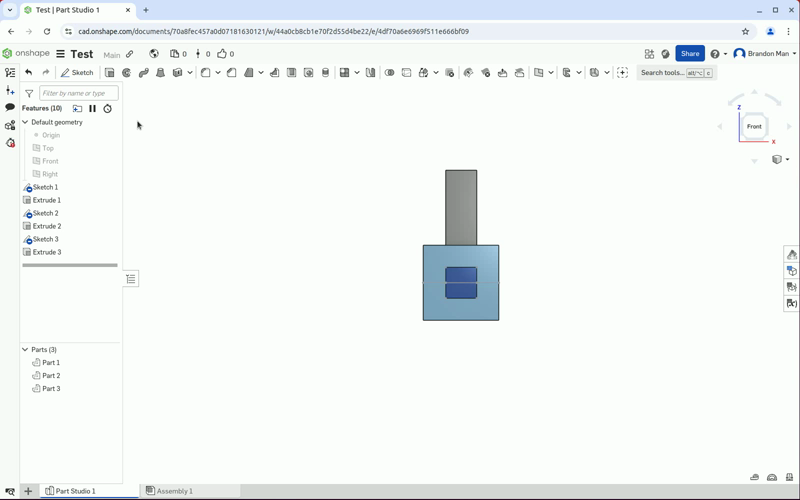
key(shift+h)
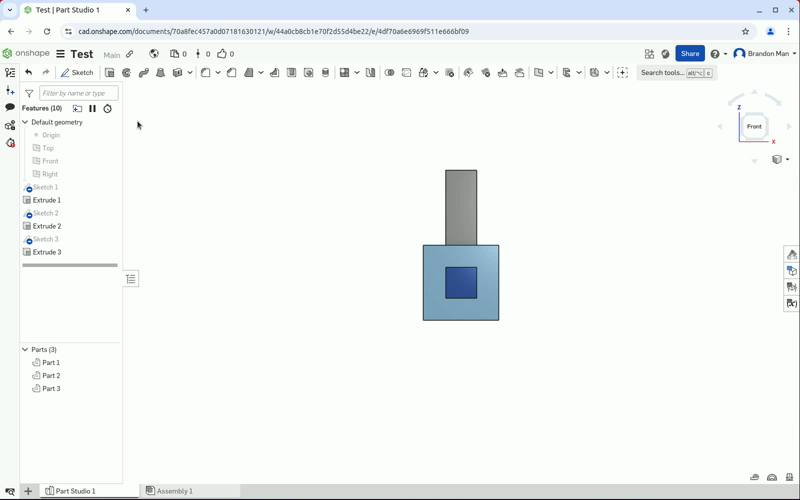
mouse_move(73, 189)
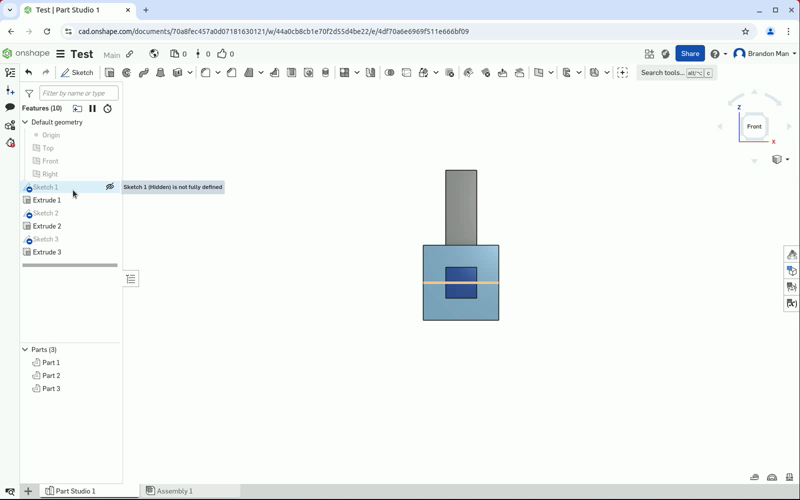
click(73, 189)
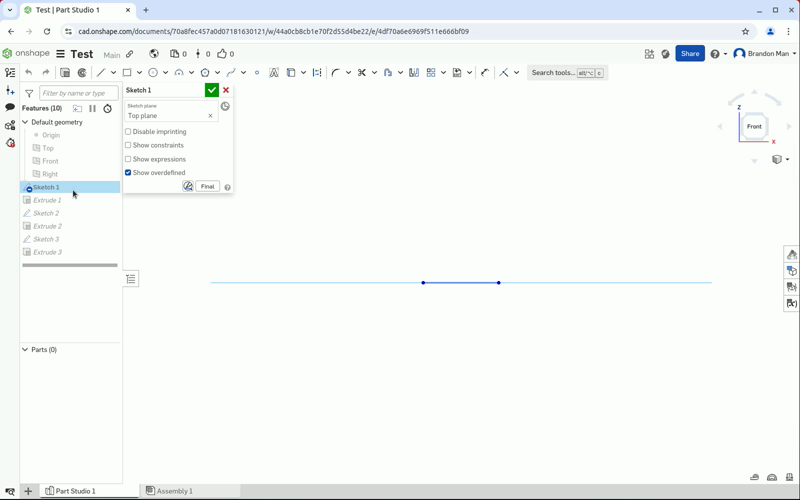
mouse_move(229, 92)
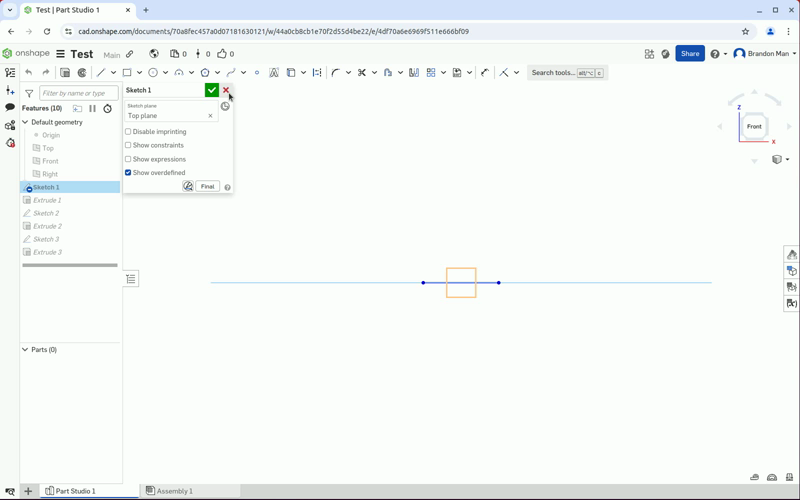
click(229, 92)
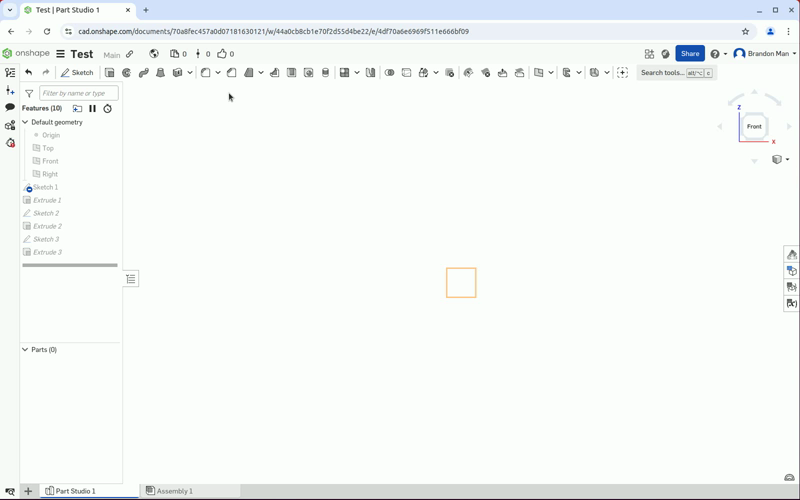
mouse_move(73, 352)
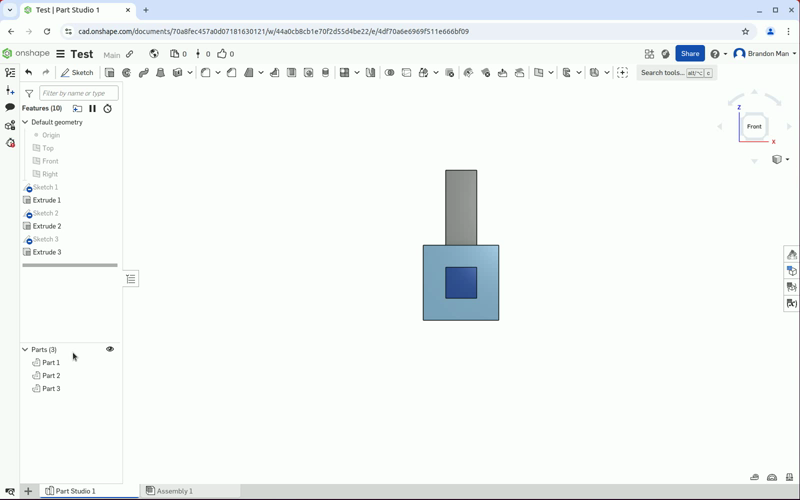
key(y)
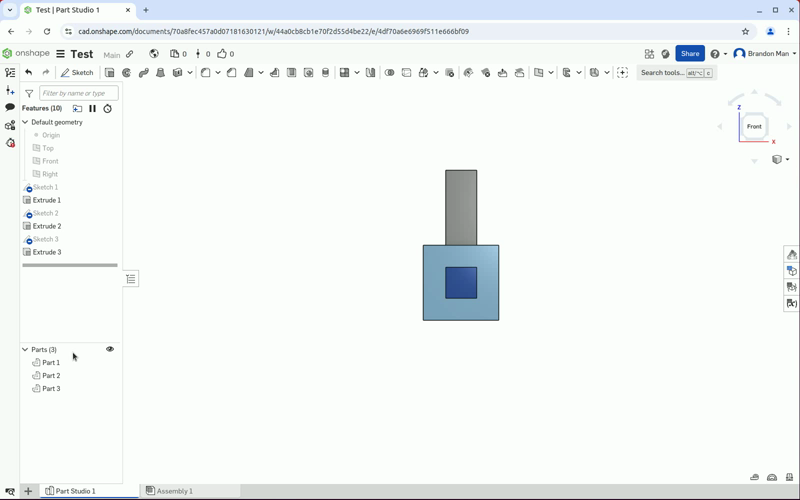
key(shift+p)
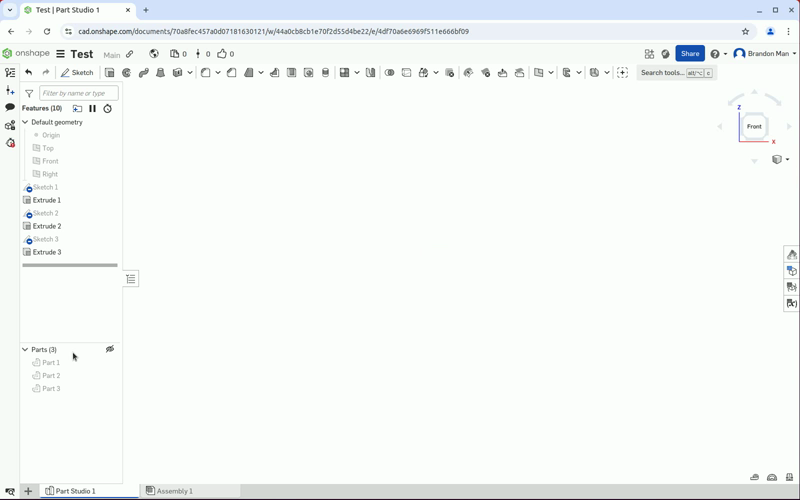
key(space)
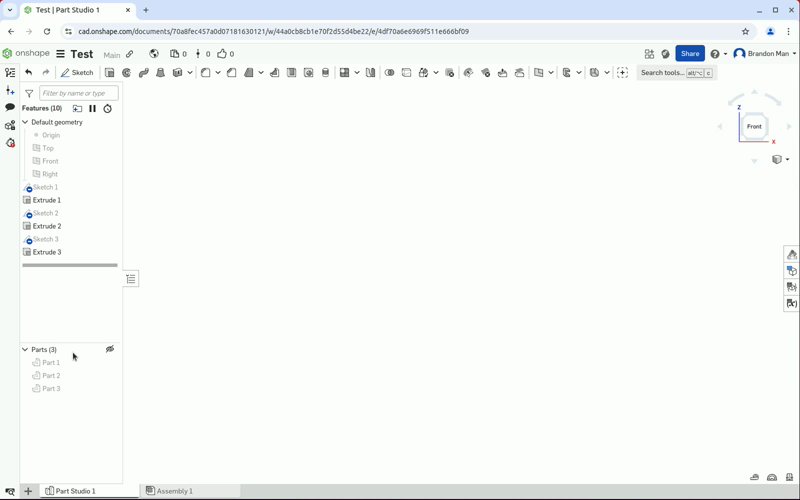
key_down(shift)
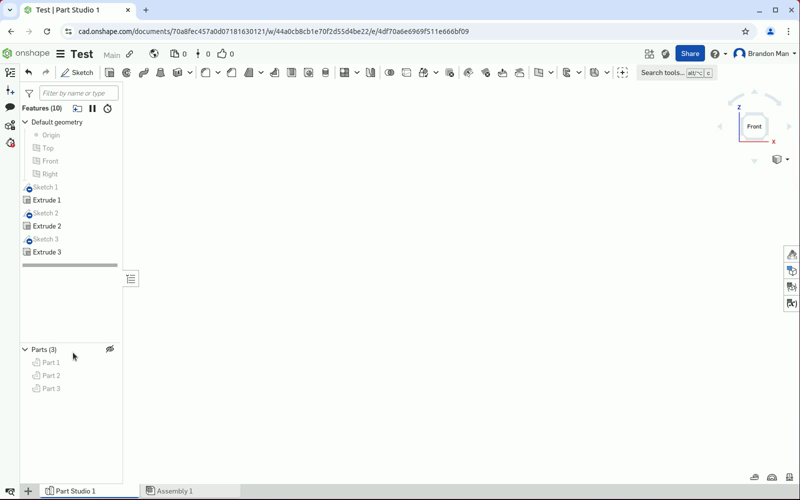
key(left)
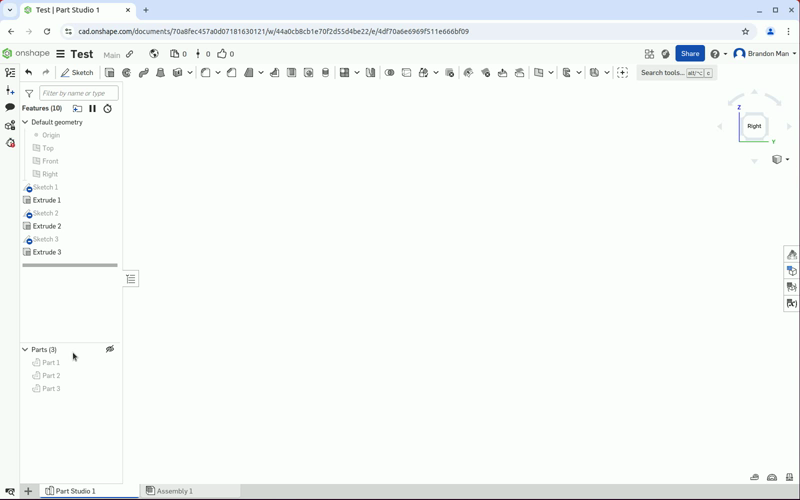
key_up(shift)
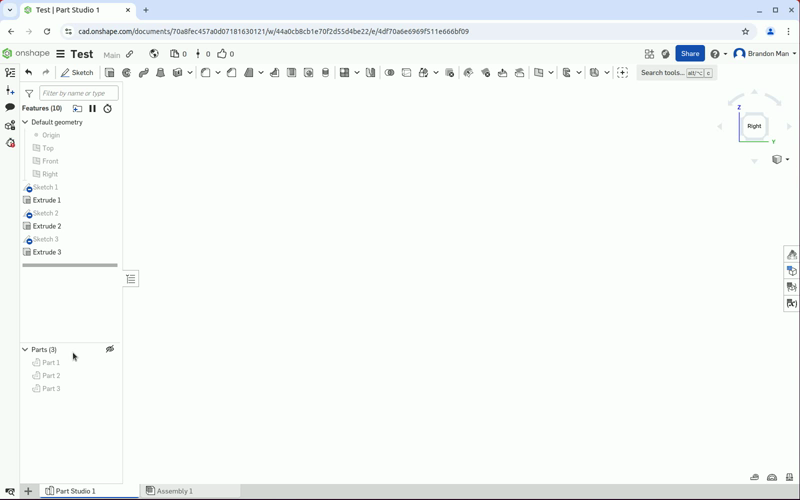
mouse_move(73, 352)
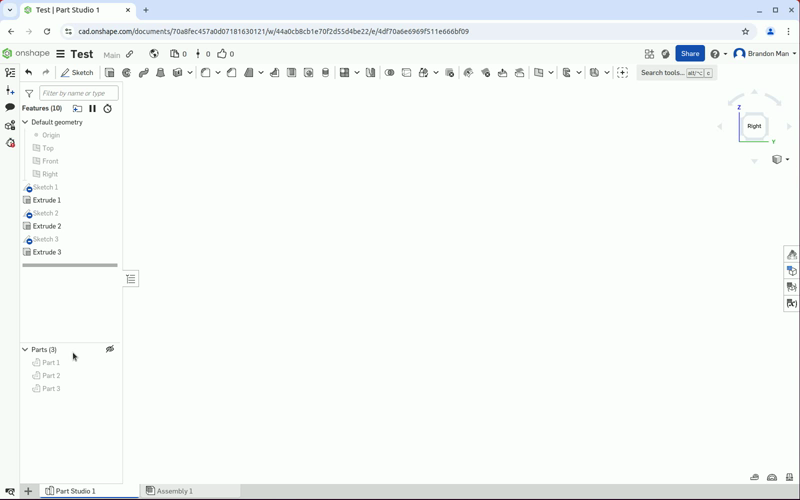
key(shift+y)
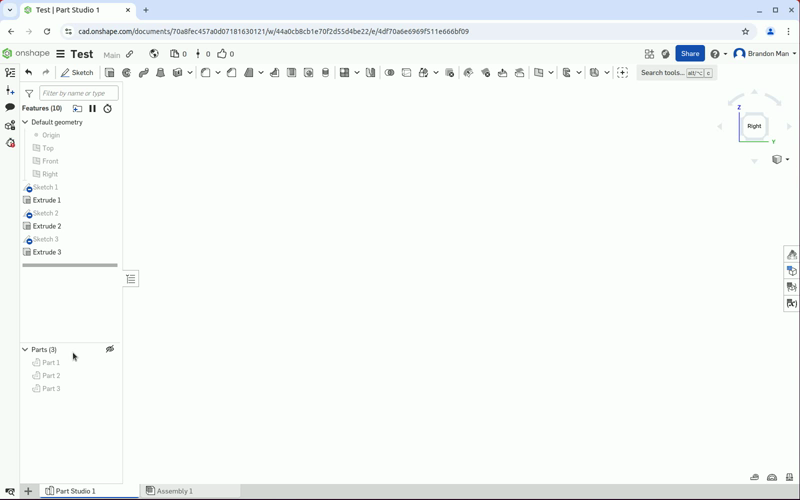
key(shift+s)
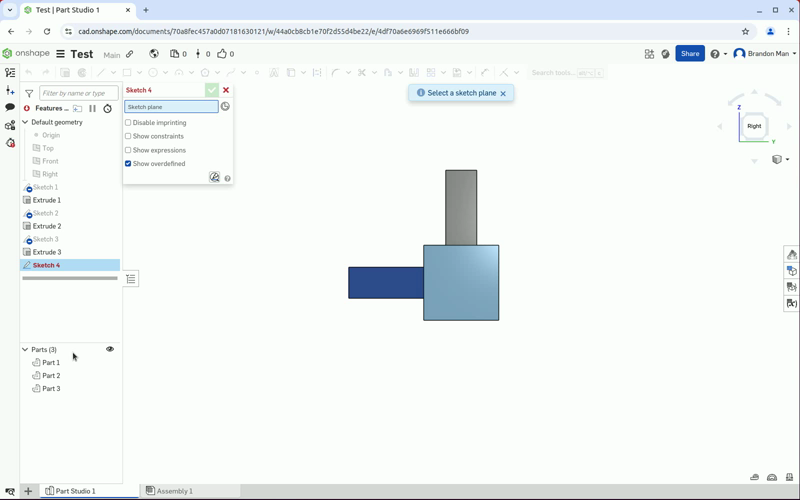
mouse_move(73, 176)
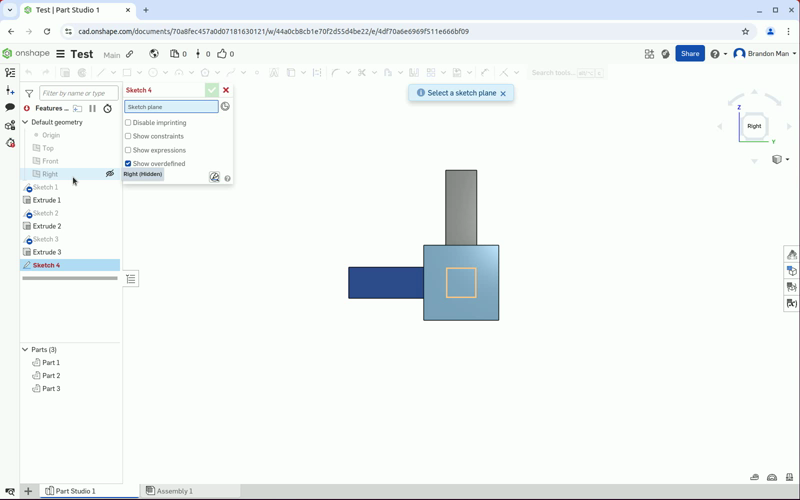
click(73, 176)
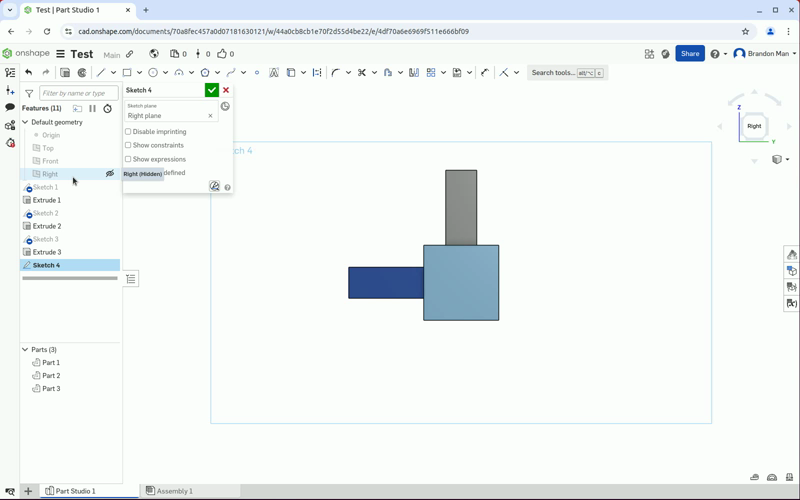
mouse_move(73, 352)
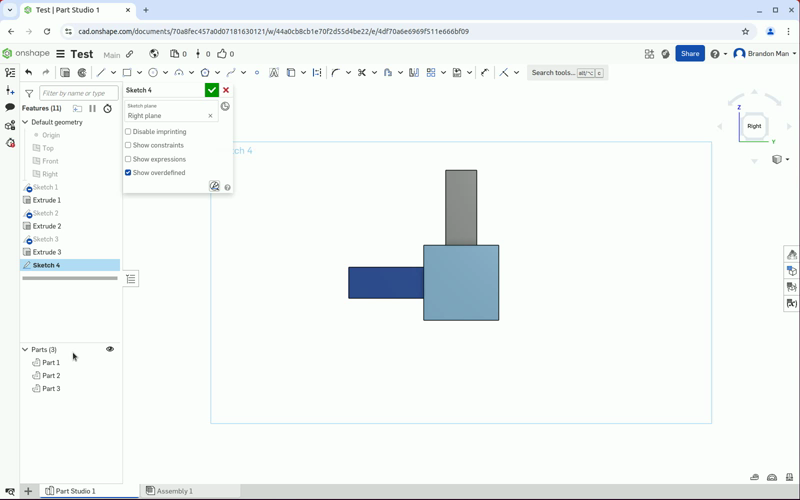
key(y)
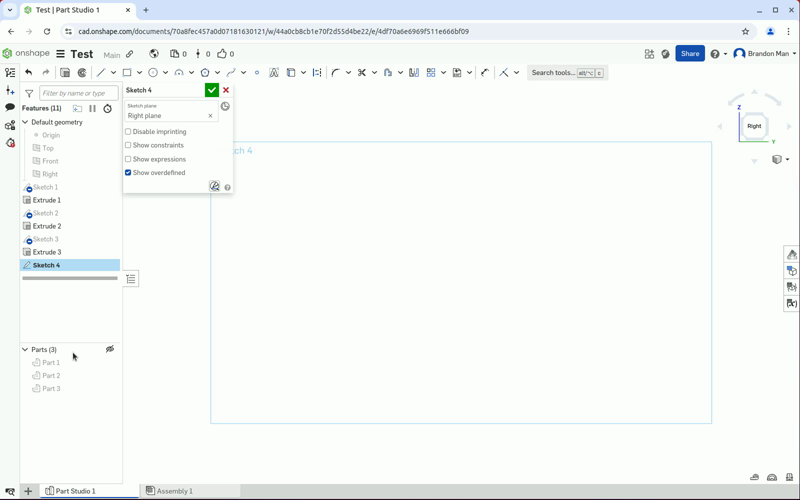
key(l)
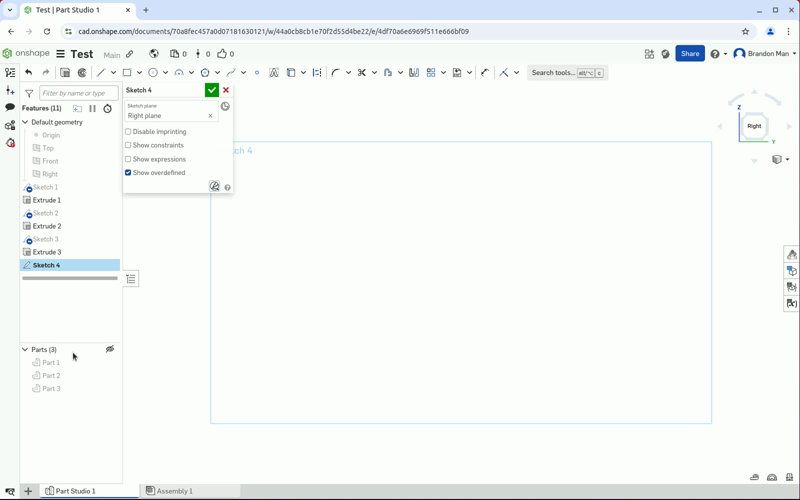
key_down(shift)
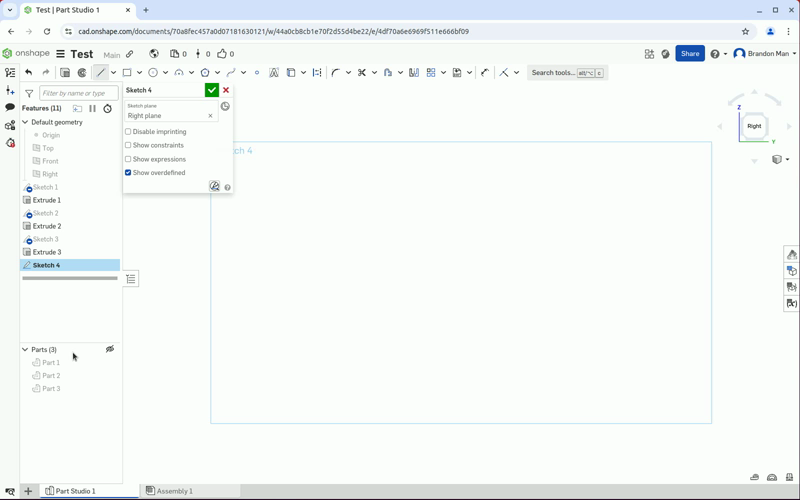
mouse_move(445, 298)
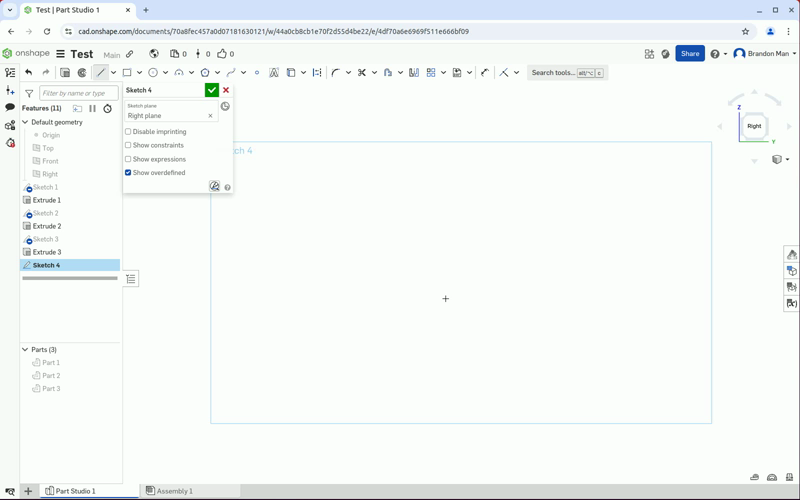
click(445, 298)
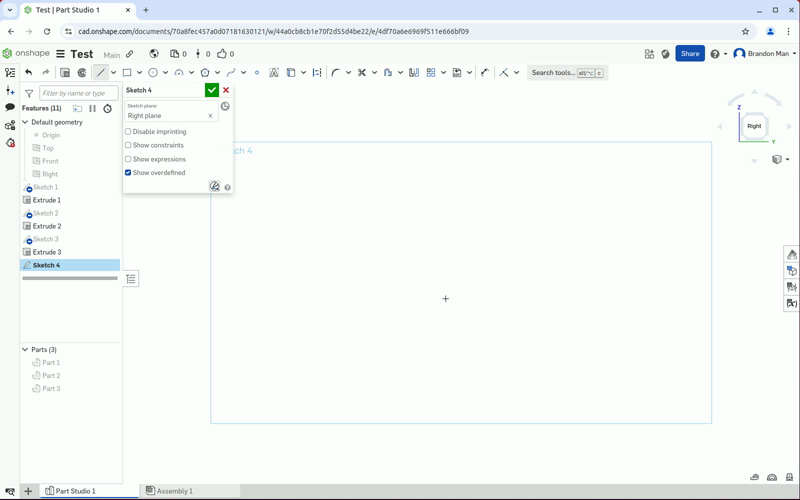
key_up(shift)
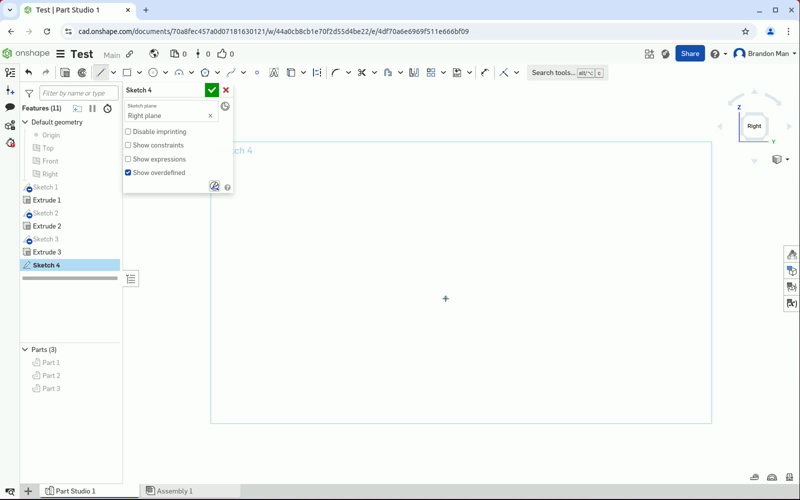
key_down(shift)
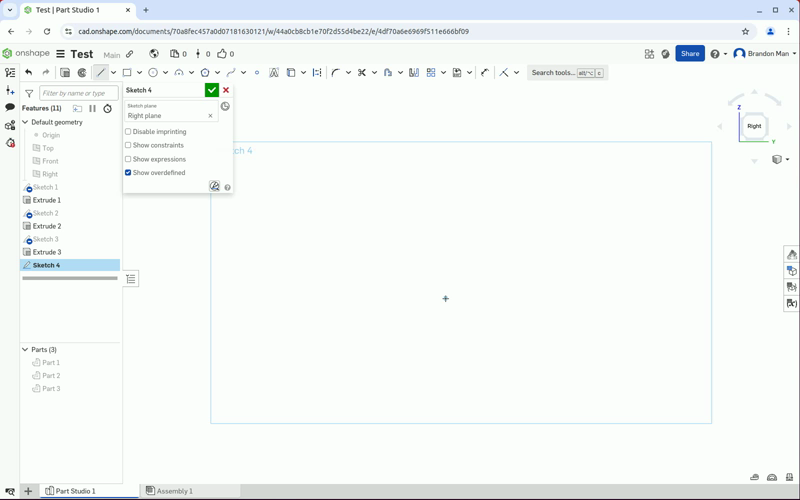
mouse_move(475, 298)
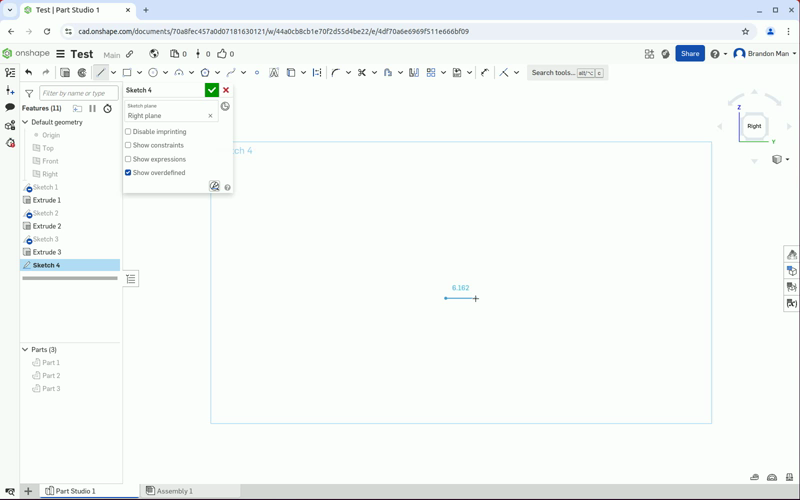
mouse_move(476, 298)
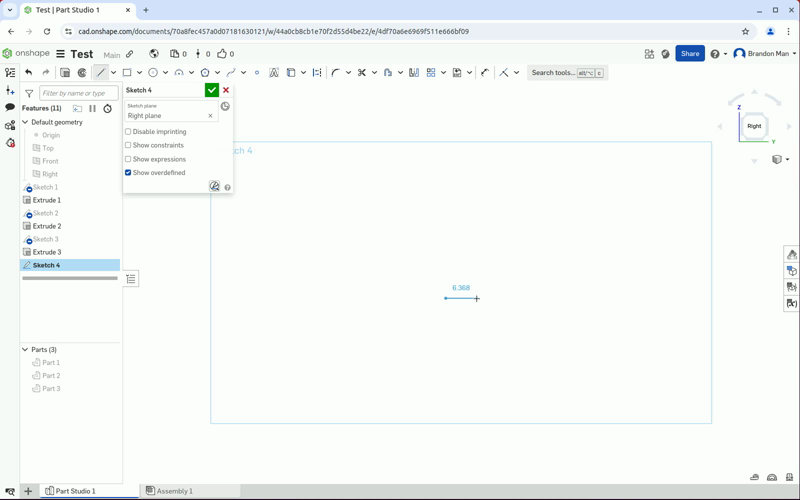
click(476, 298)
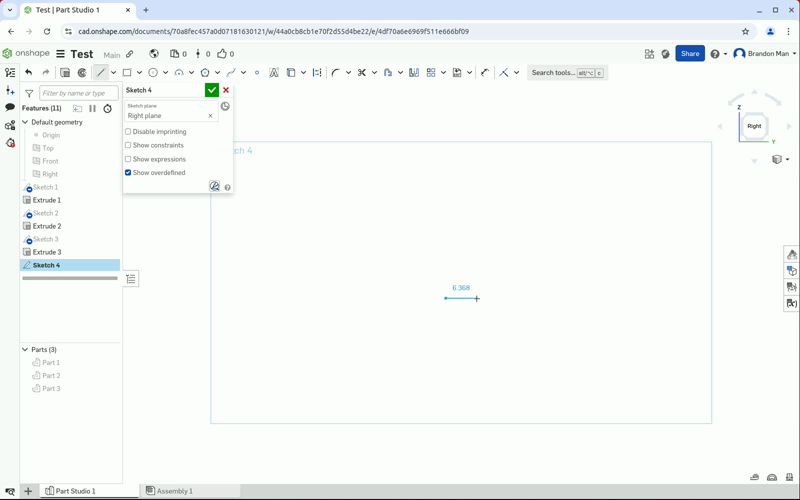
key_up(shift)
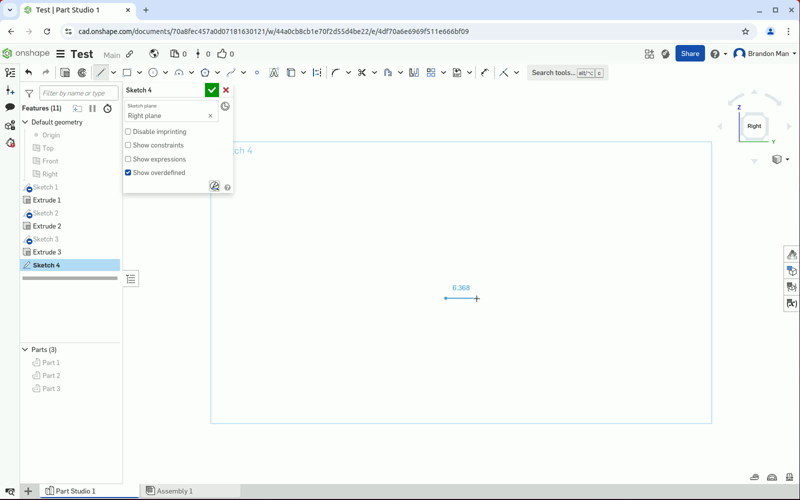
key_down(shift)
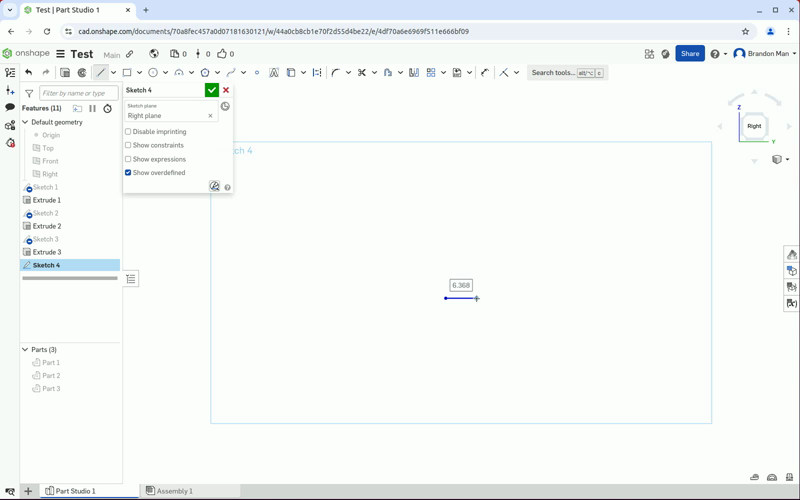
mouse_move(506, 298)
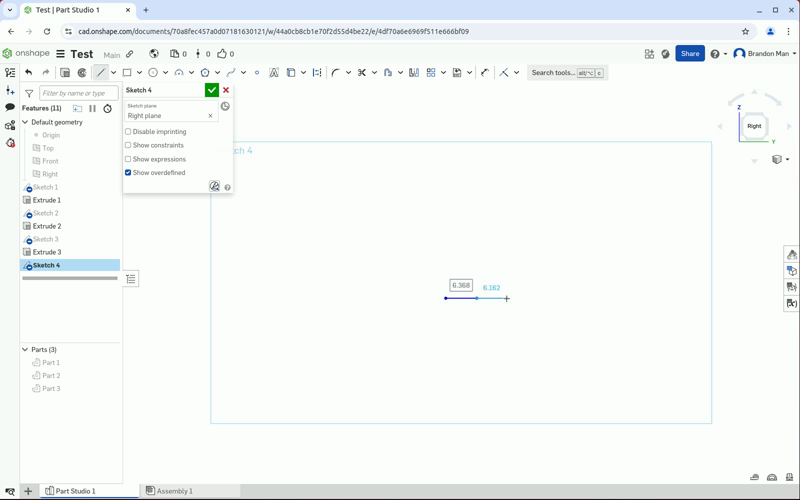
mouse_move(476, 267)
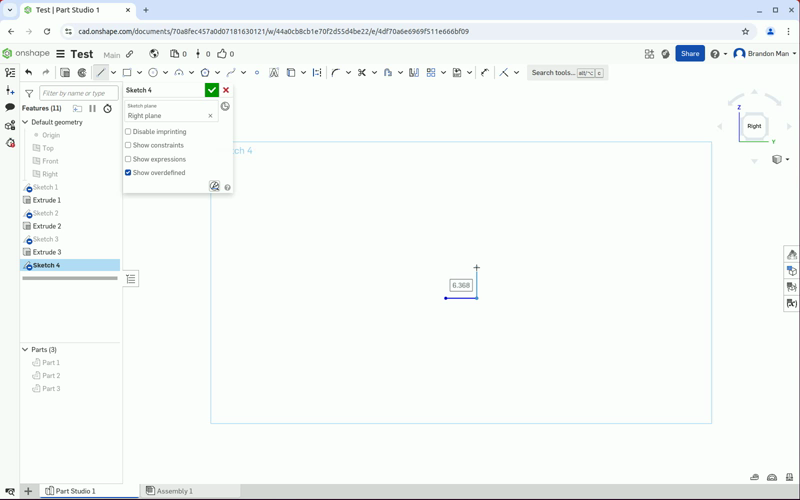
click(476, 267)
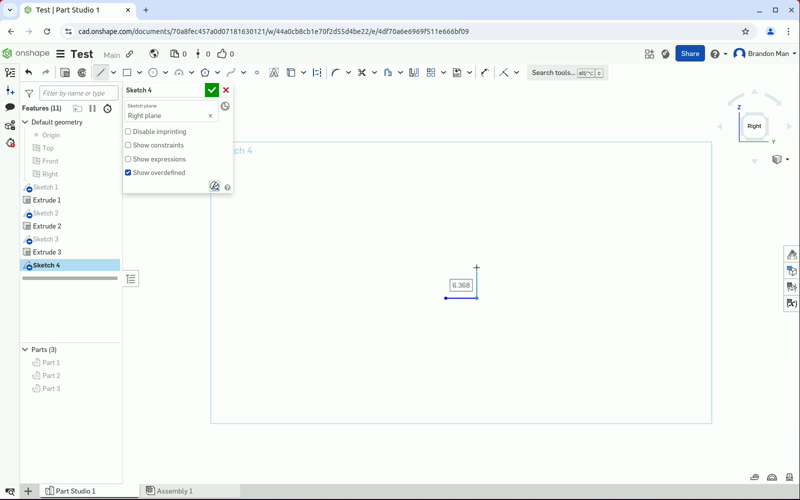
key_up(shift)
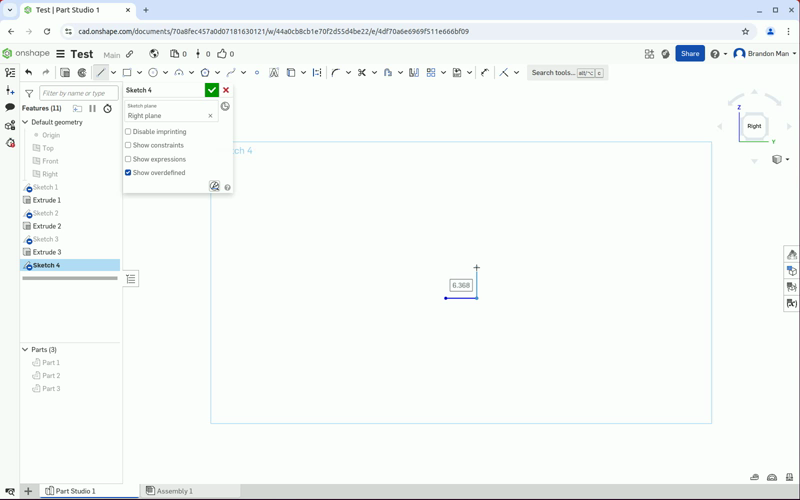
key_down(shift)
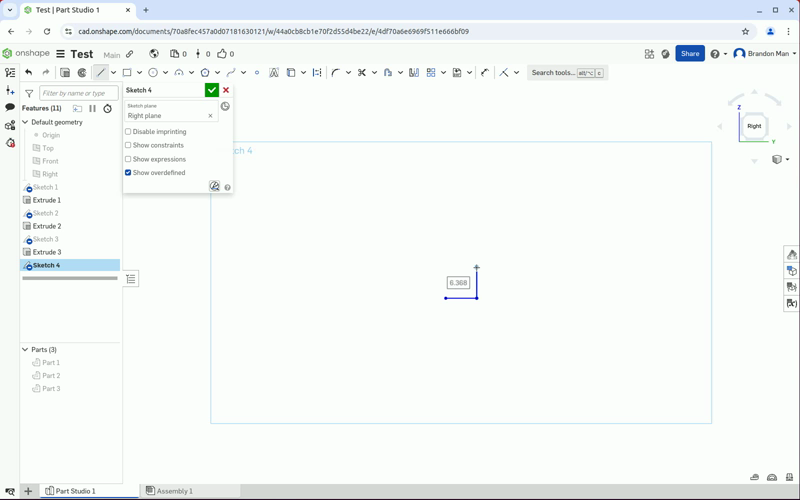
mouse_move(506, 267)
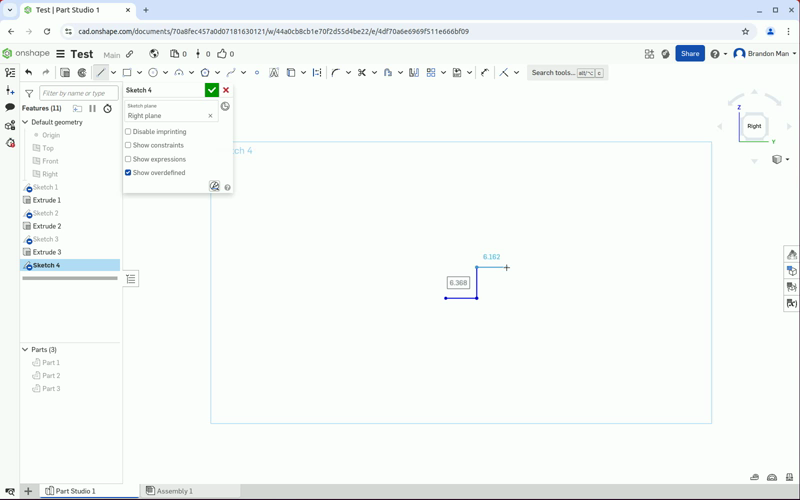
mouse_move(445, 267)
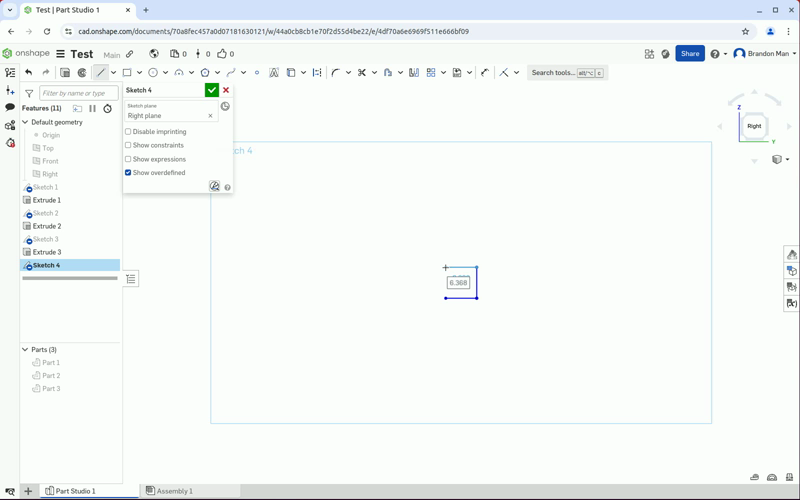
click(445, 267)
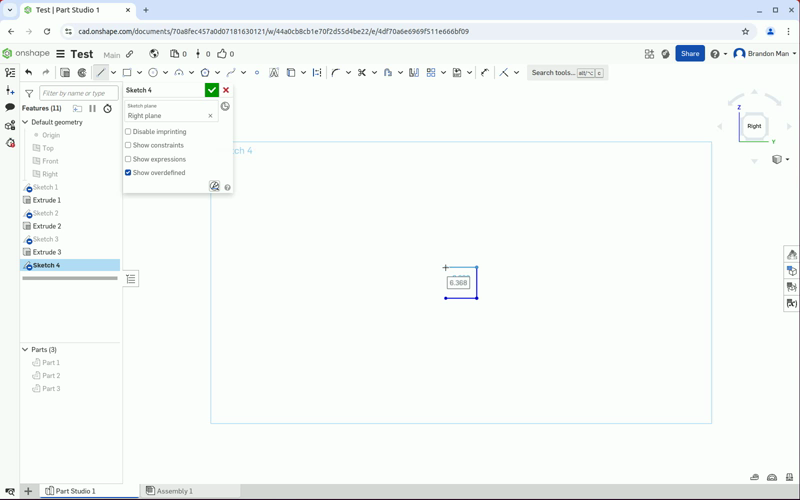
key_up(shift)
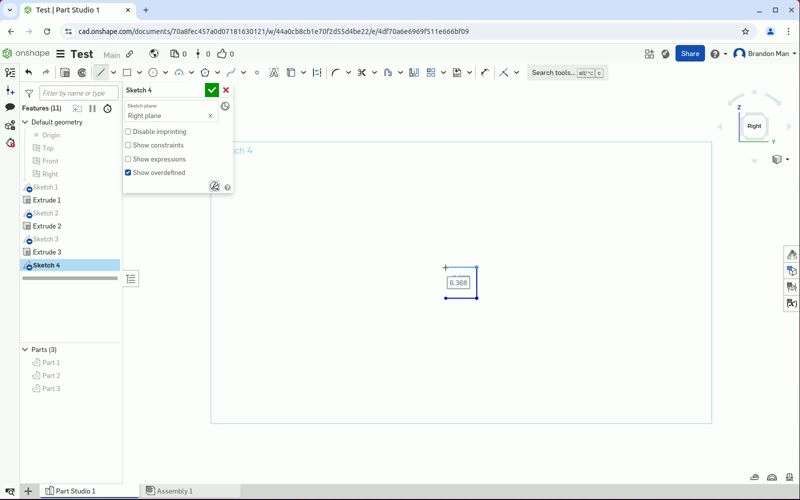
mouse_move(475, 267)
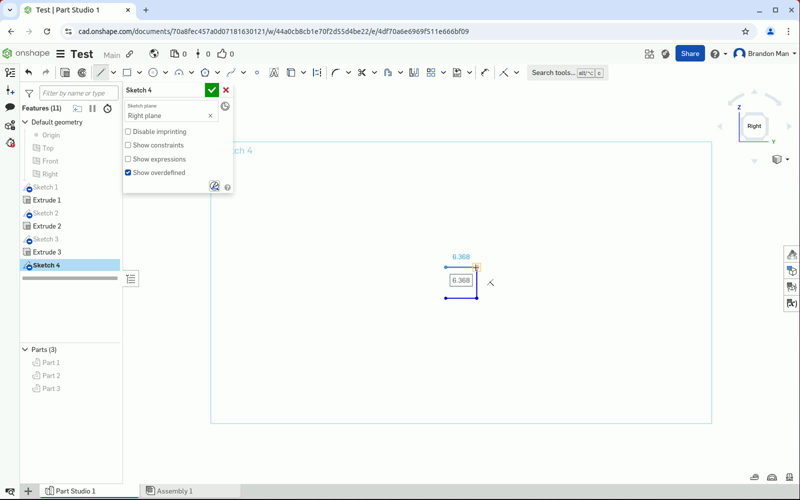
key_down(shift)
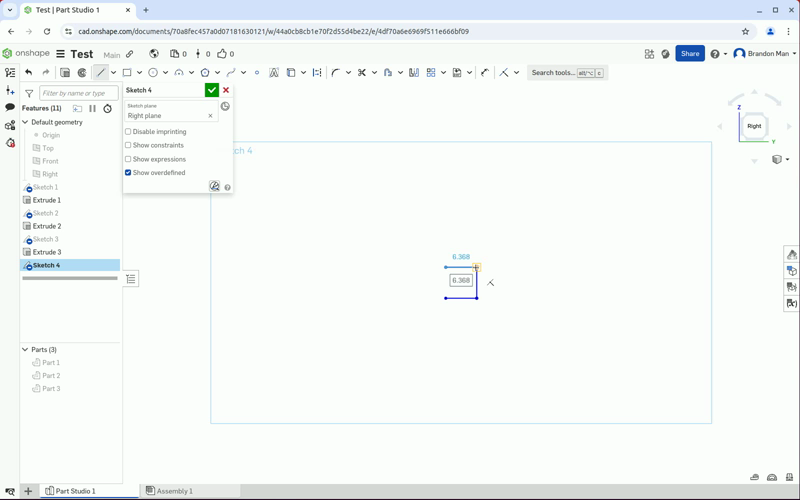
mouse_move(445, 298)
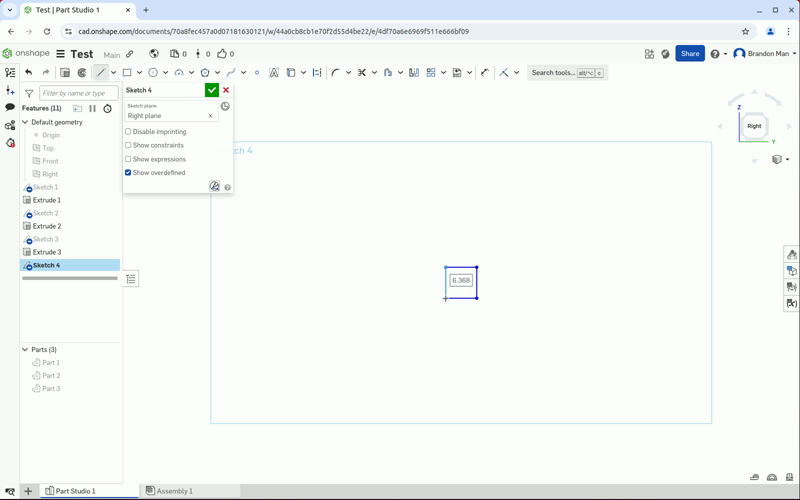
key_up(shift)
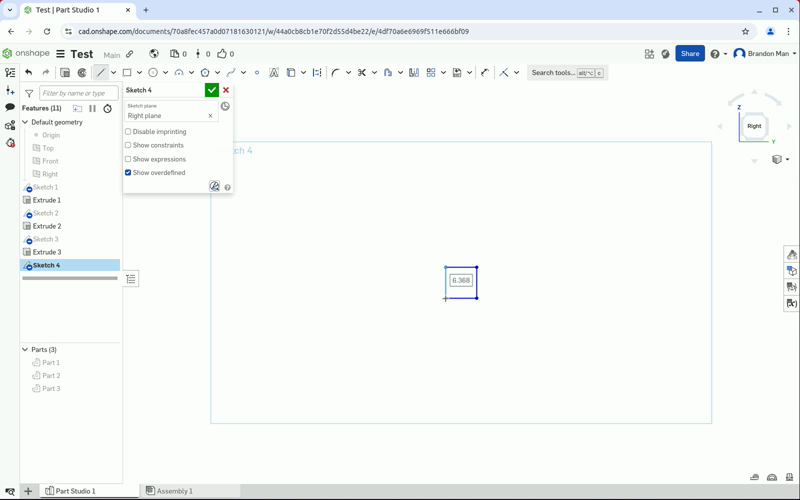
click(445, 298)
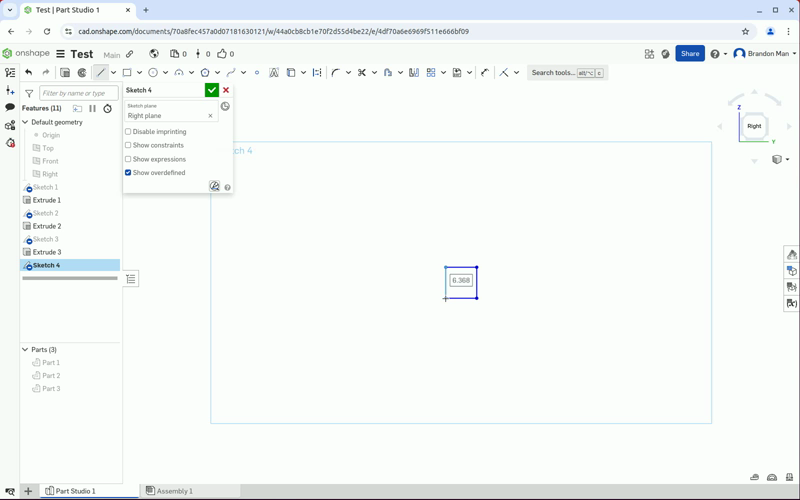
key(esc)
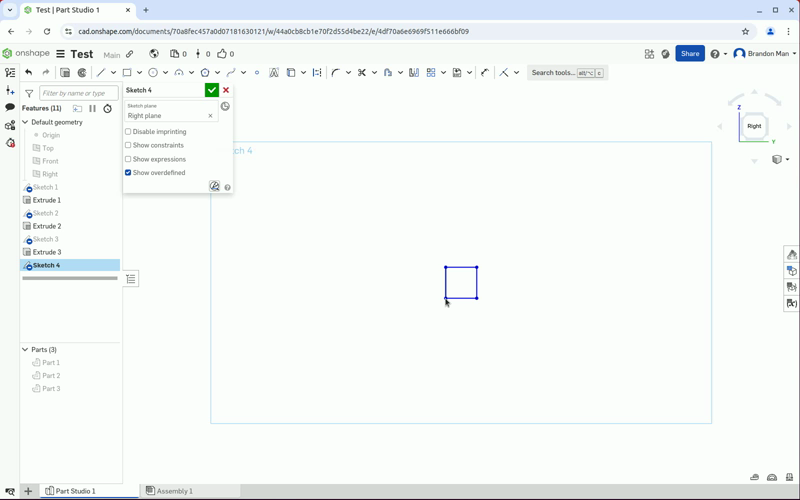
mouse_move(452, 271)
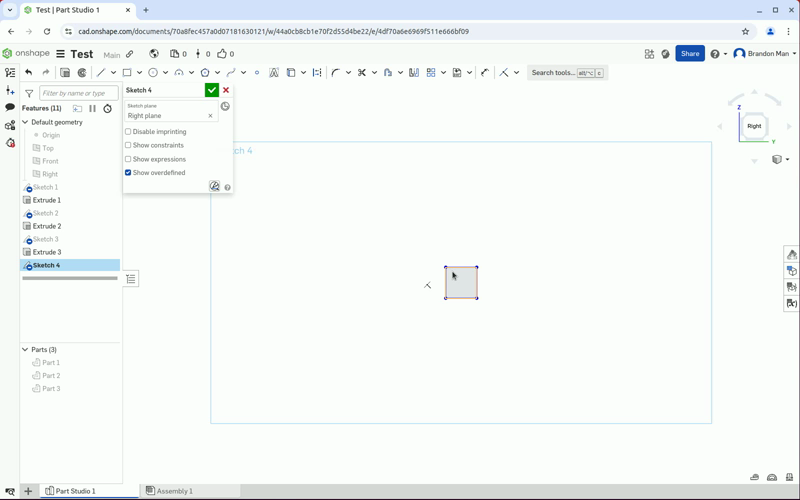
scroll(6)
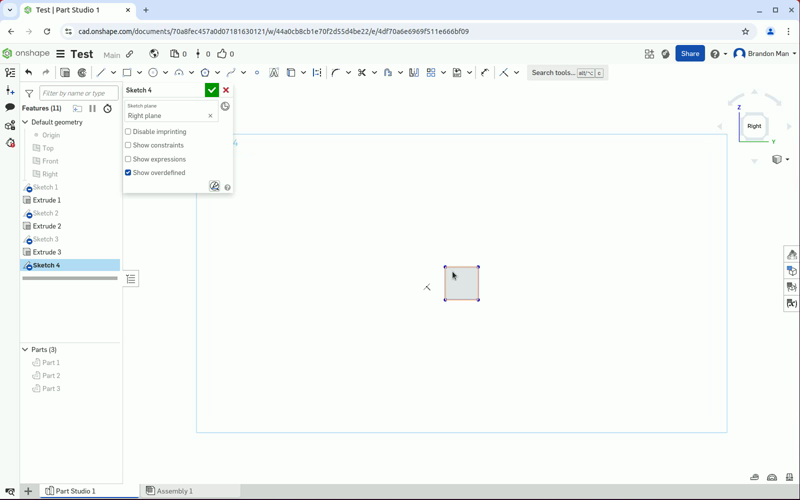
scroll(6)
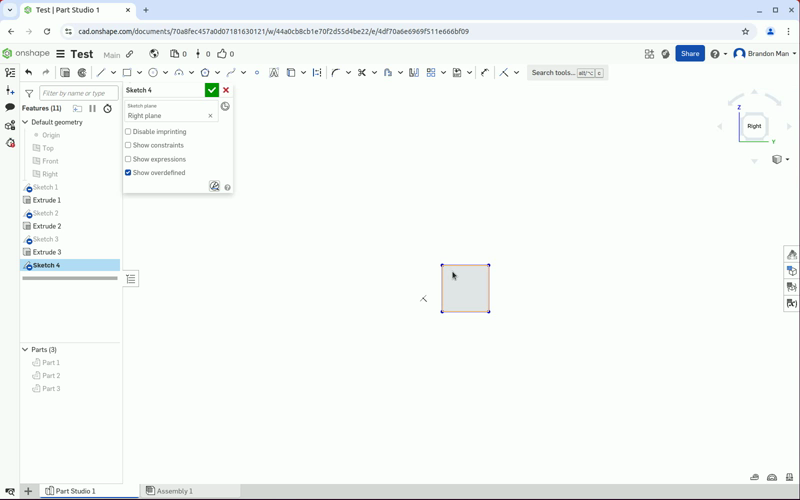
scroll(6)
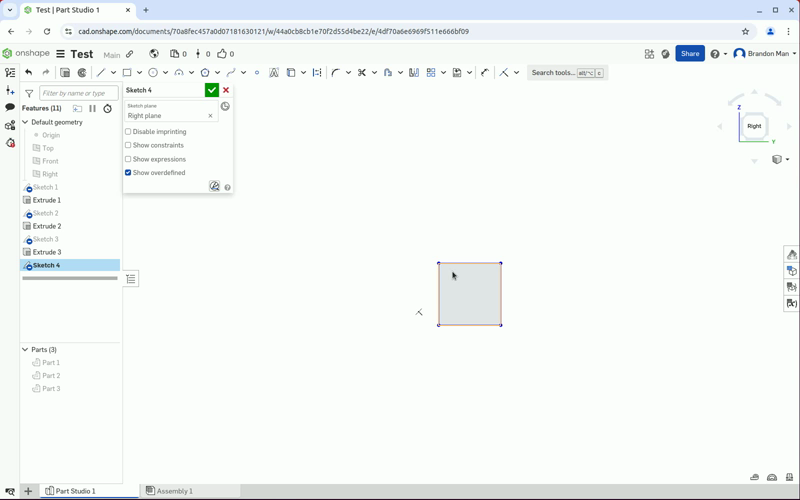
scroll(6)
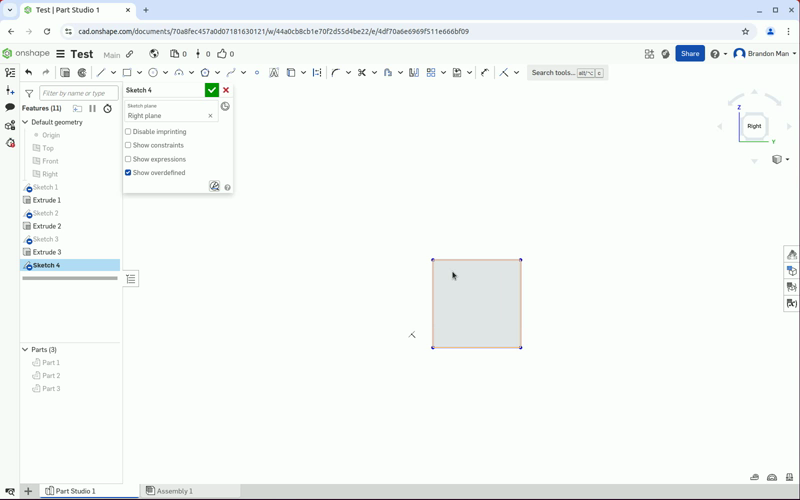
scroll(6)
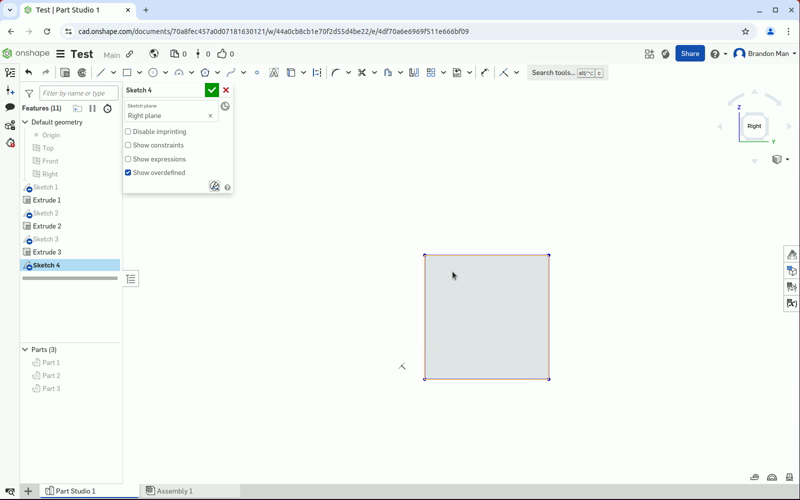
scroll(6)
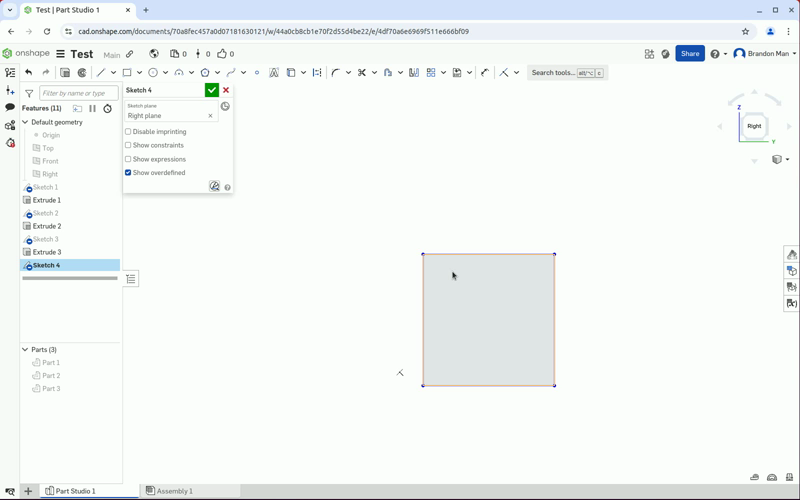
scroll(6)
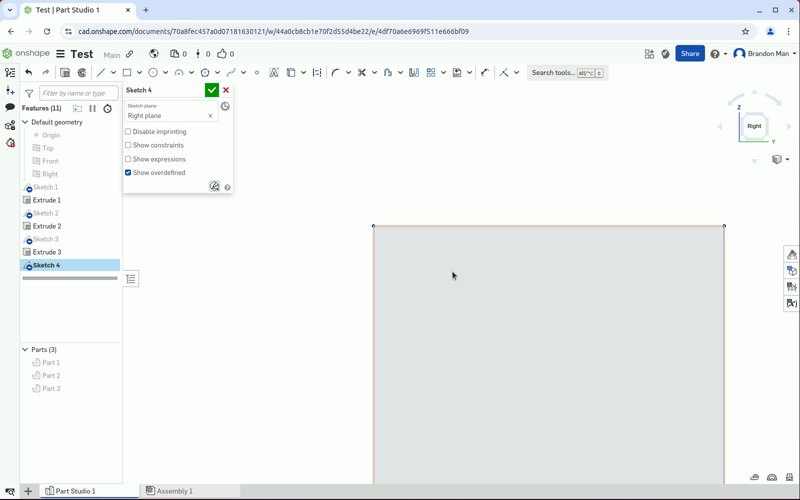
click(452, 271)
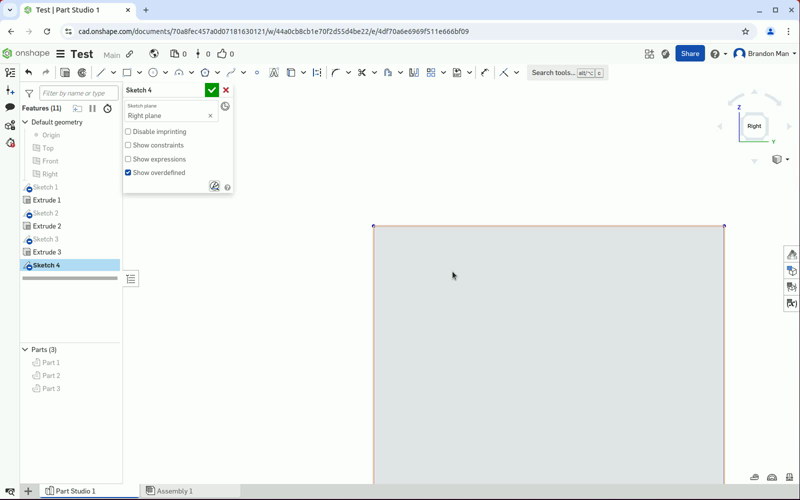
scroll(-6)
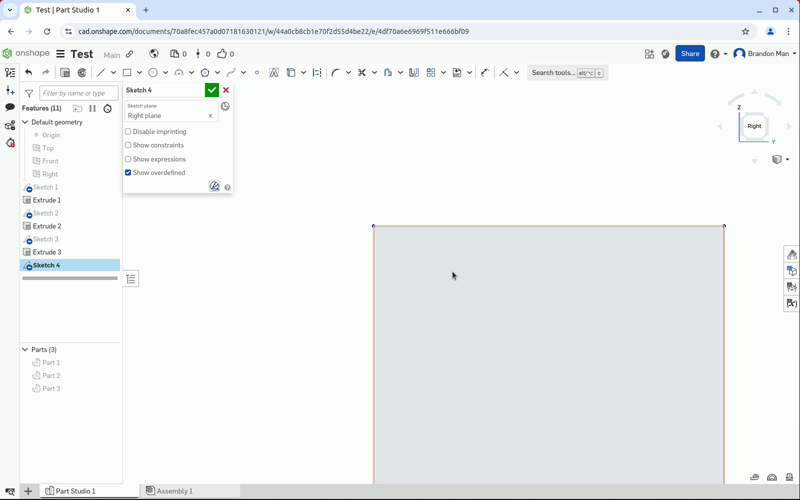
scroll(-6)
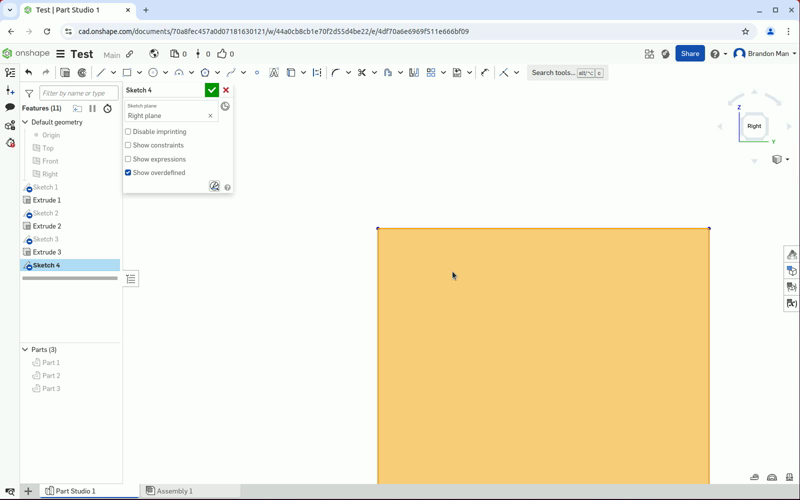
scroll(-6)
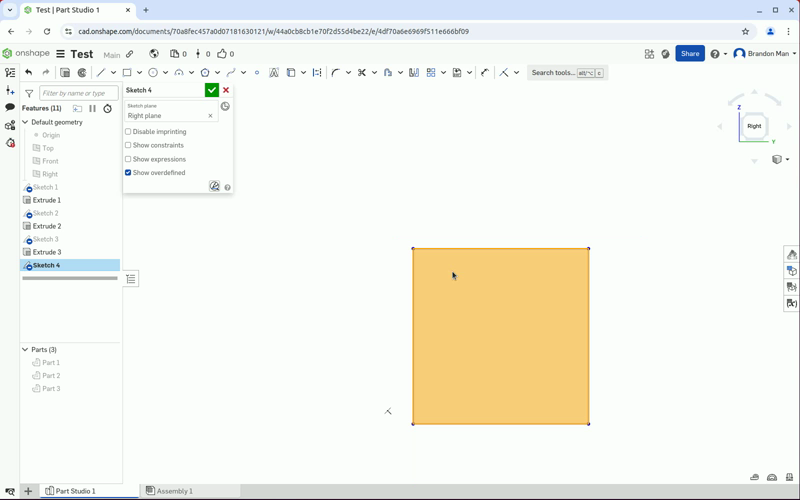
scroll(-6)
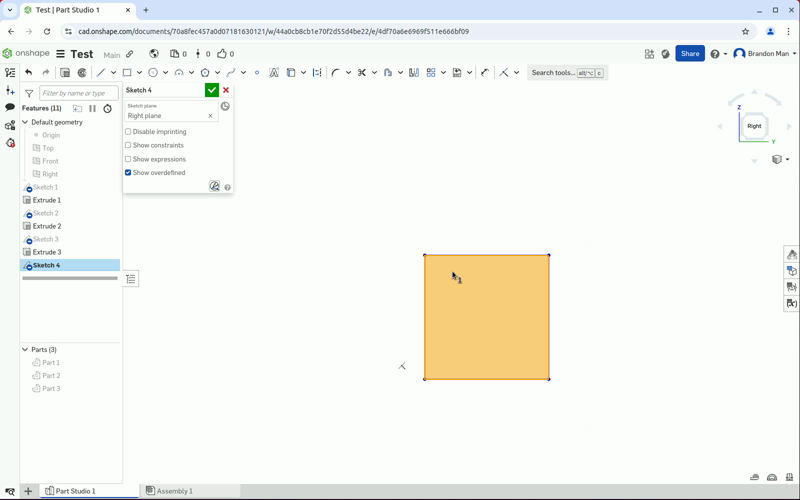
scroll(-6)
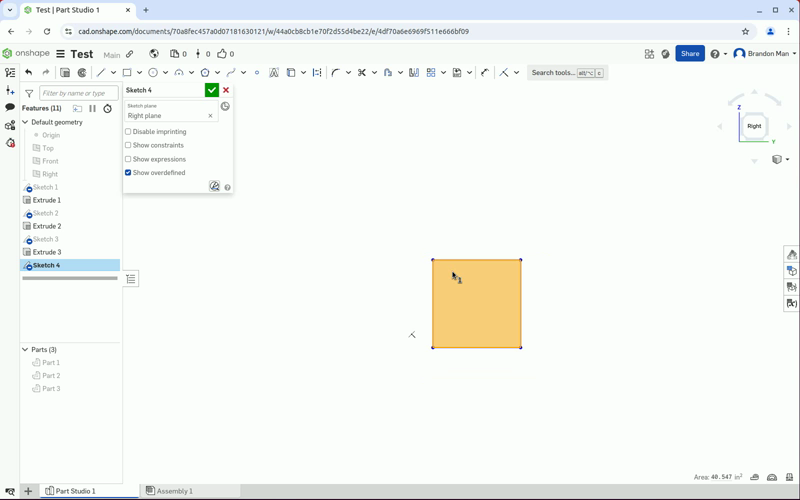
scroll(-6)
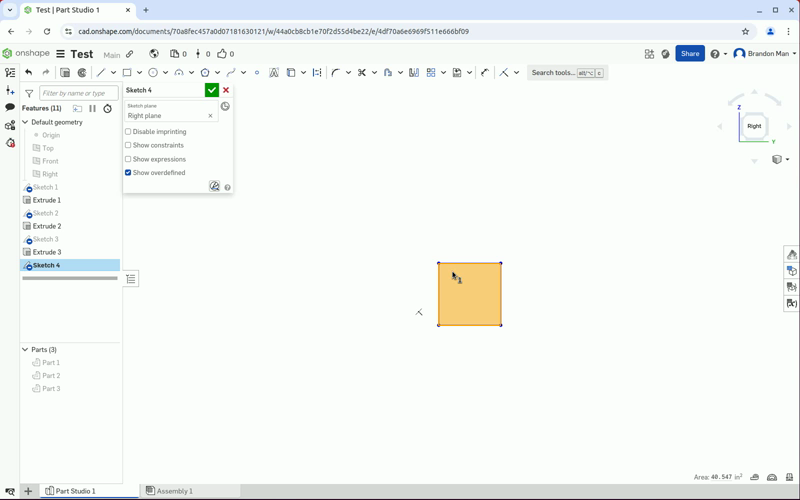
scroll(-6)
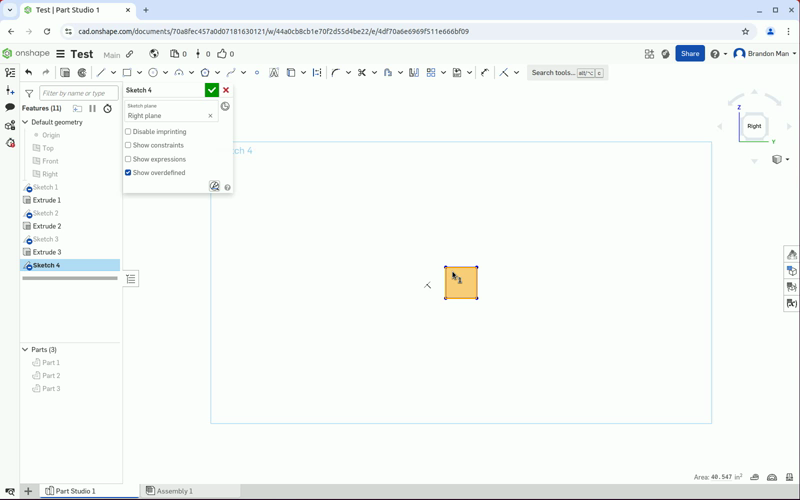
mouse_move(73, 352)
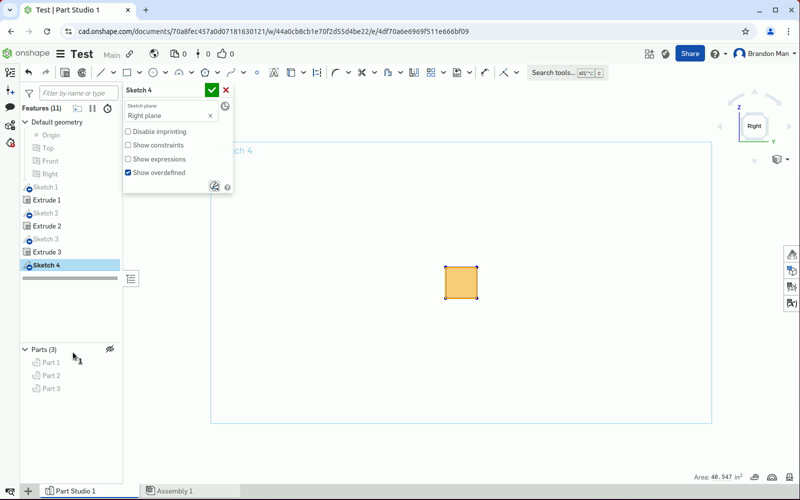
key(shift+y)
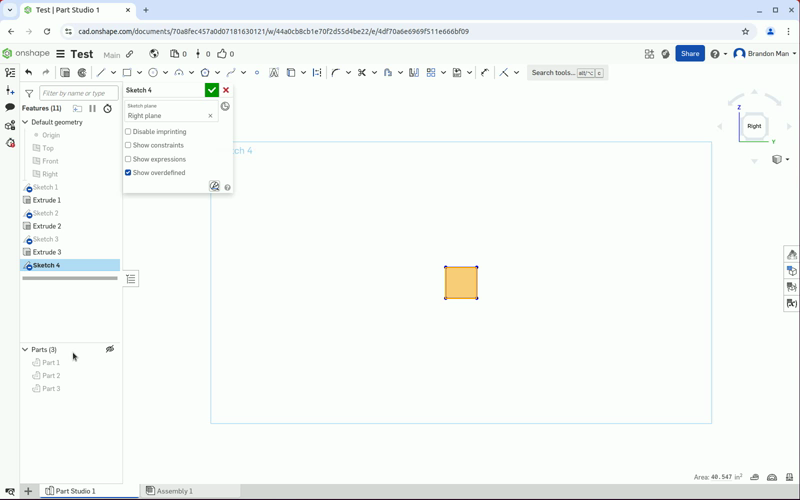
key(shift+e)
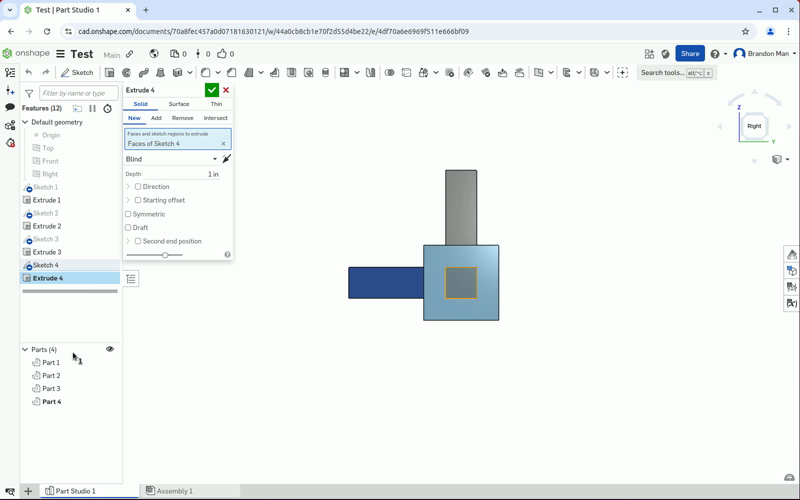
mouse_move(143, 106)
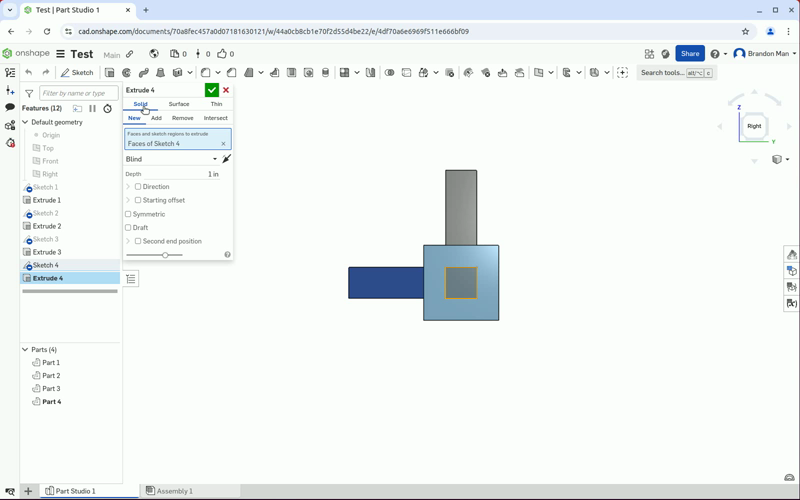
click(143, 106)
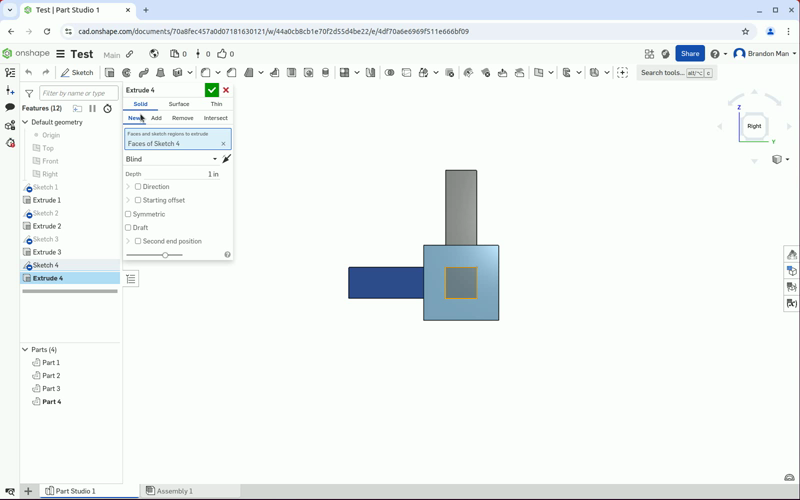
mouse_move(137, 120)
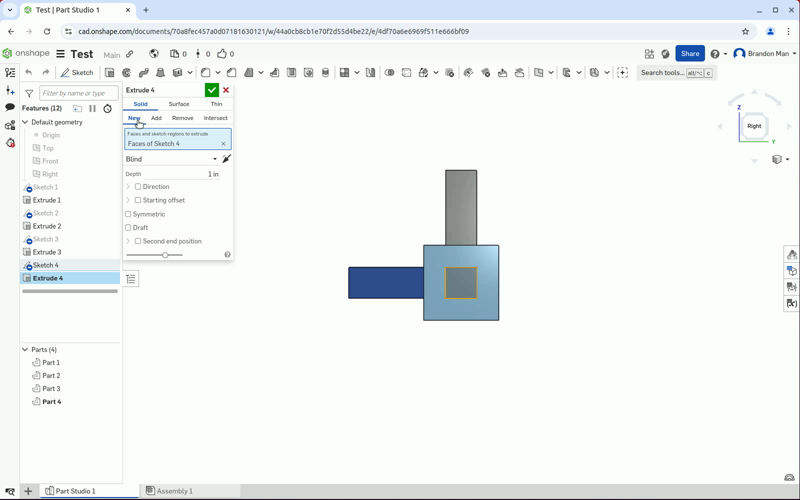
click(137, 120)
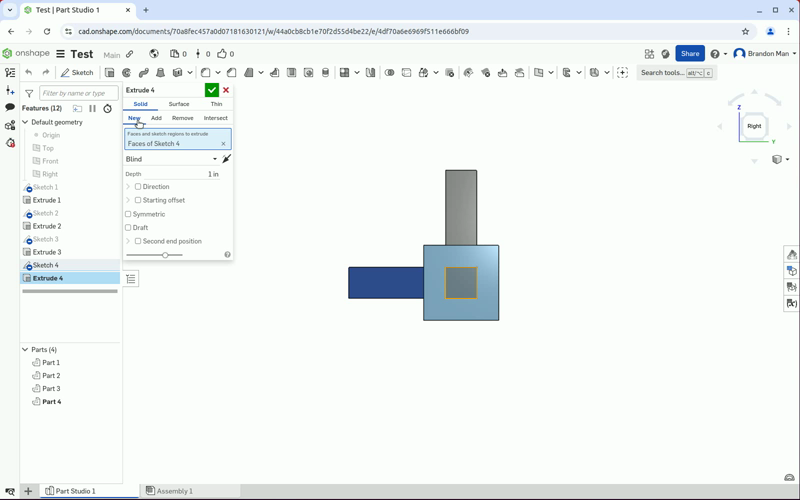
key(tab, 4)
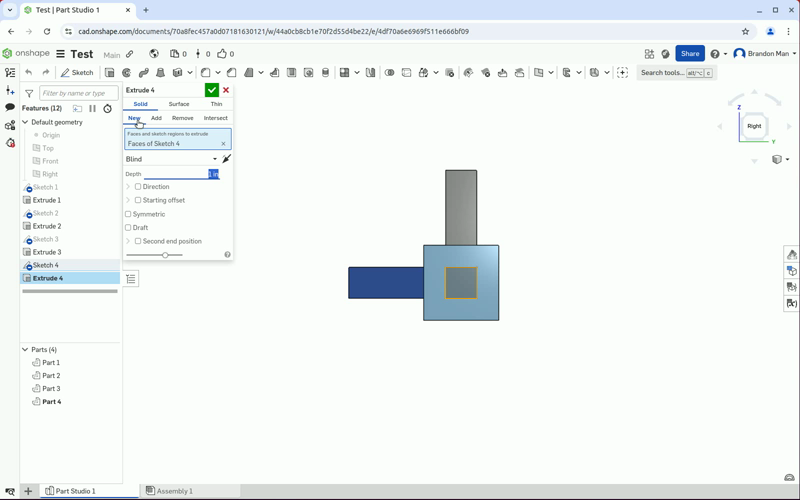
text(23.108)
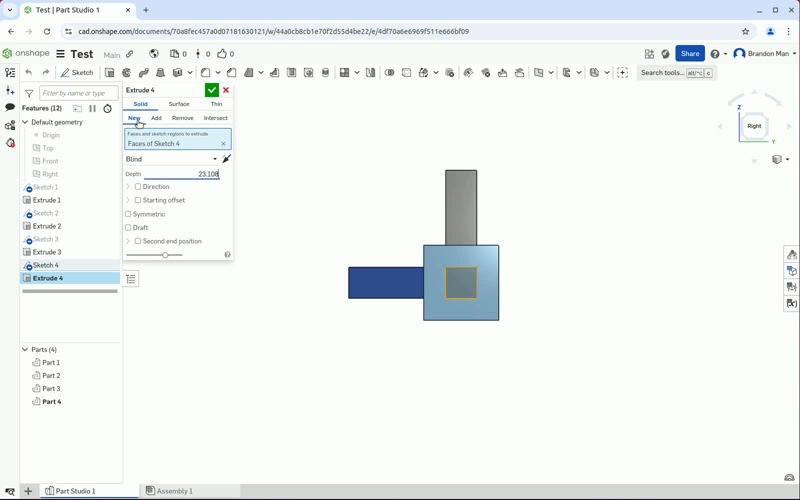
key(enter)
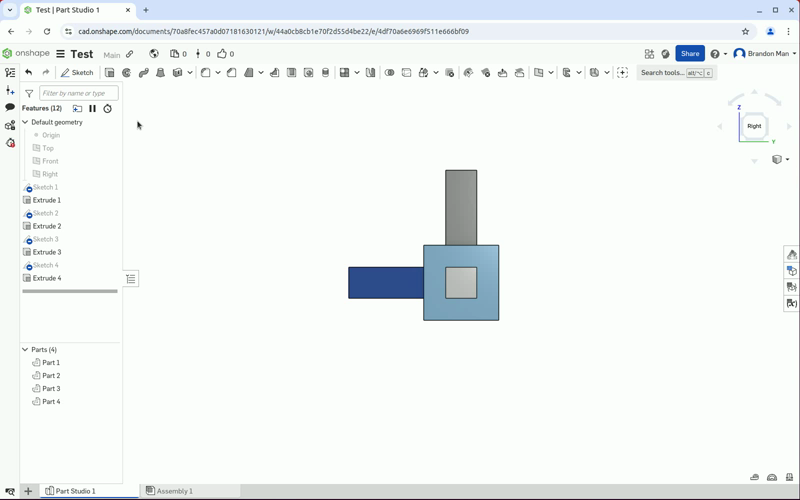
key(shift+h)
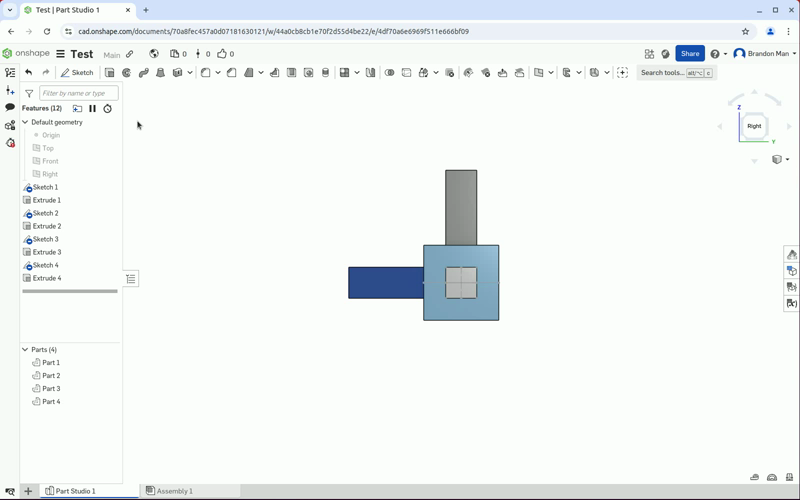
key(shift+h)
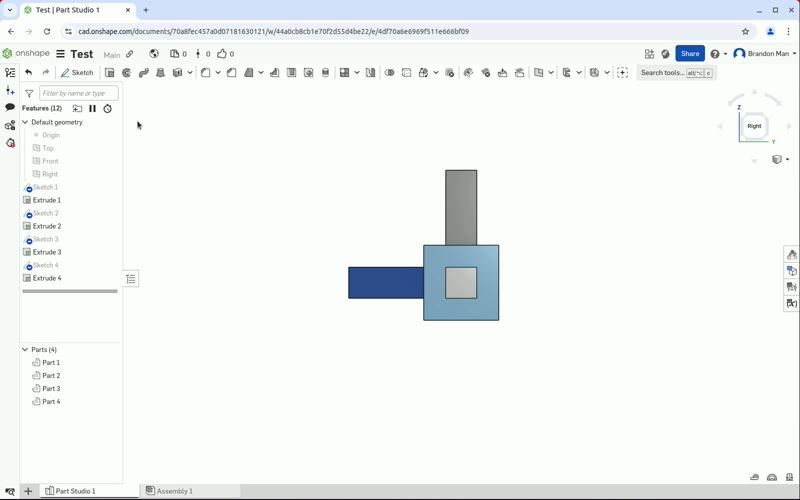
mouse_move(73, 189)
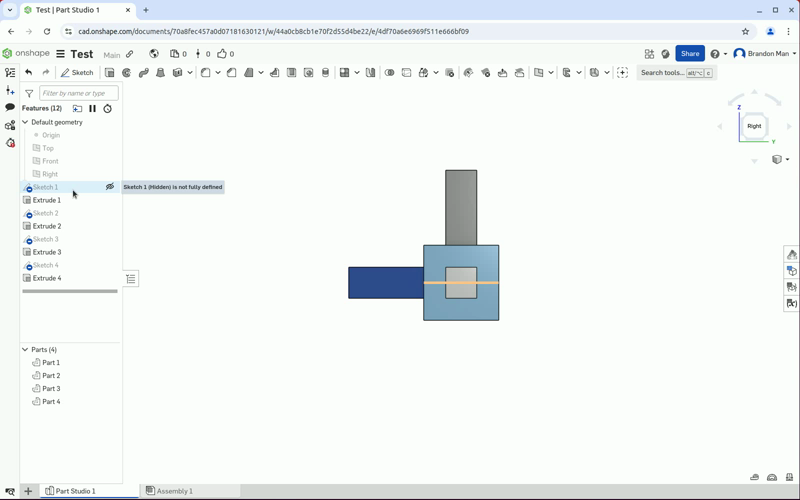
click(73, 189)
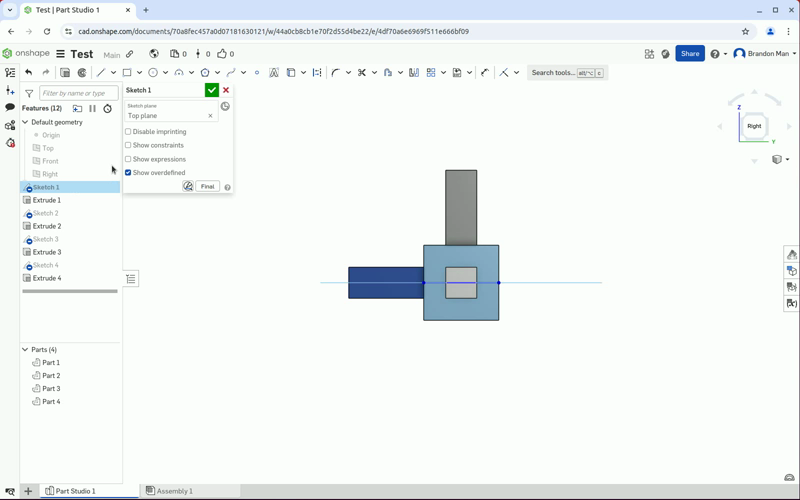
mouse_move(229, 92)
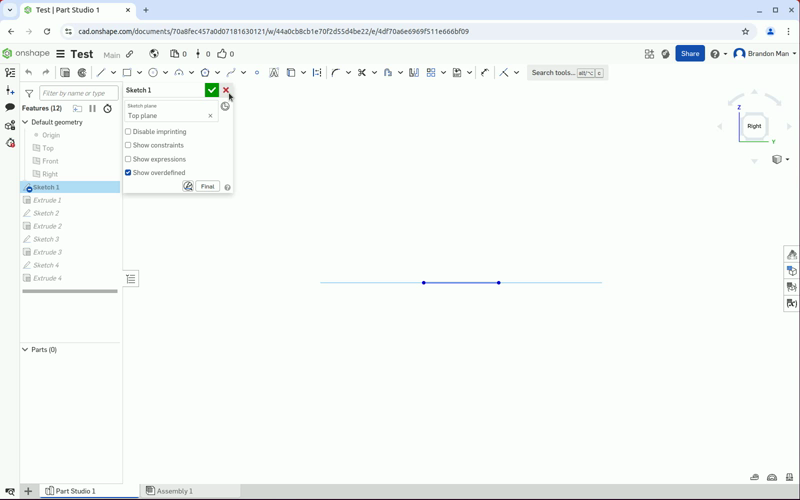
click(229, 92)
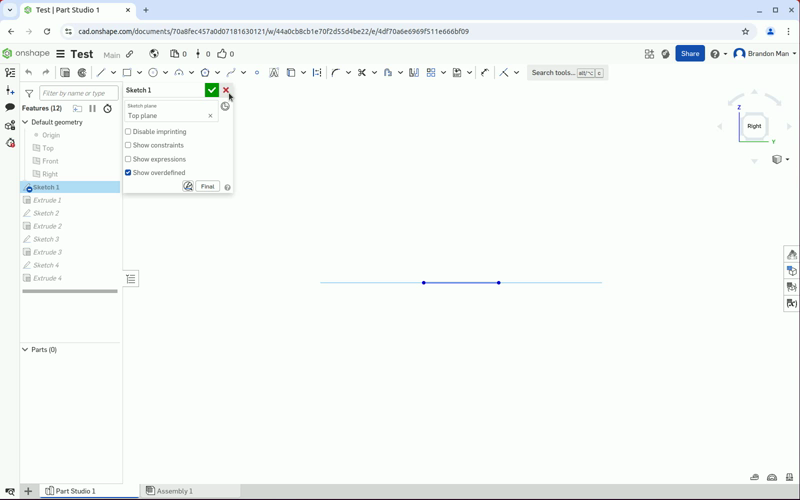
key(shift+s)
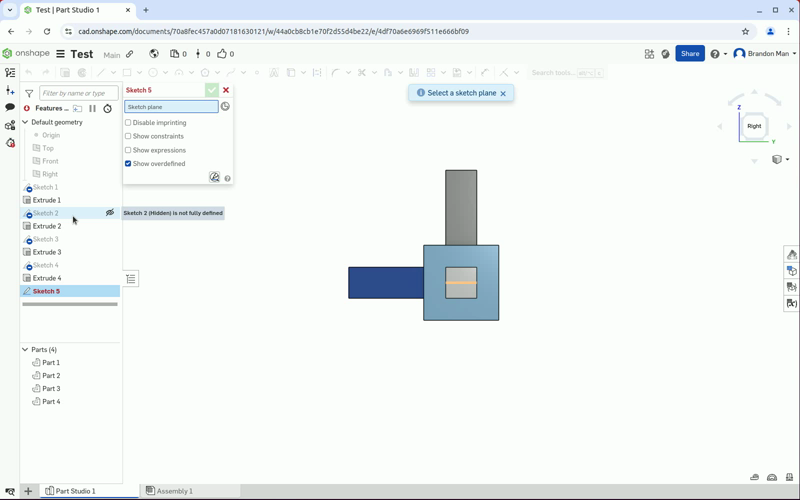
scroll(3)
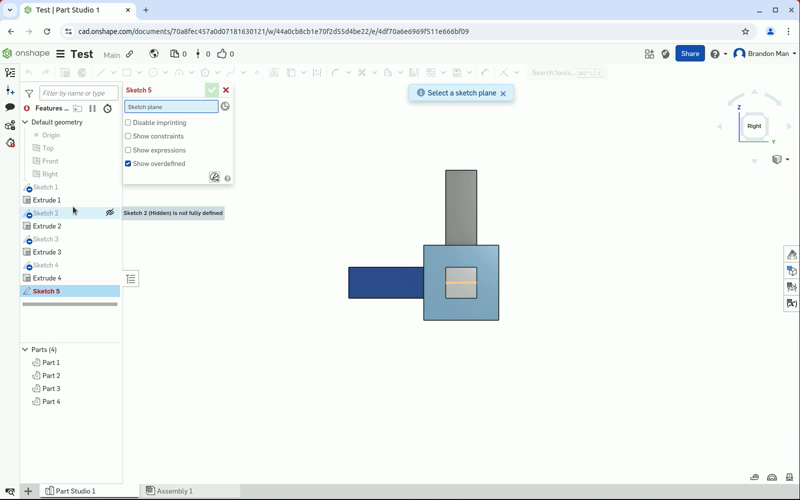
mouse_move(73, 176)
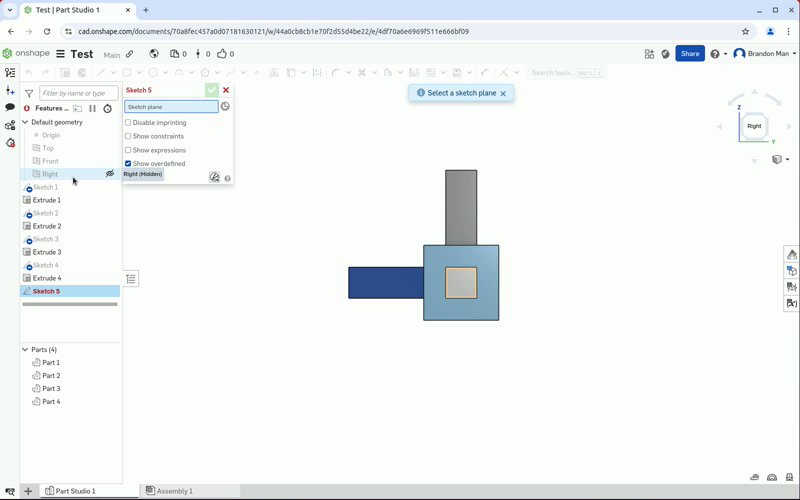
click(73, 176)
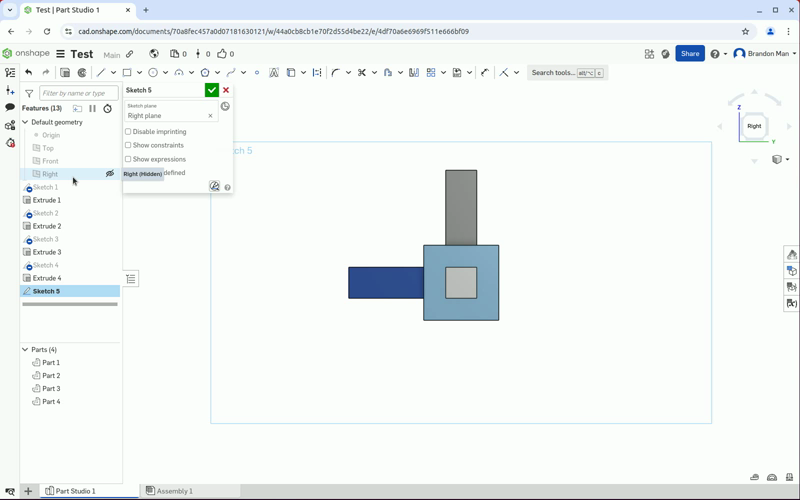
mouse_move(73, 352)
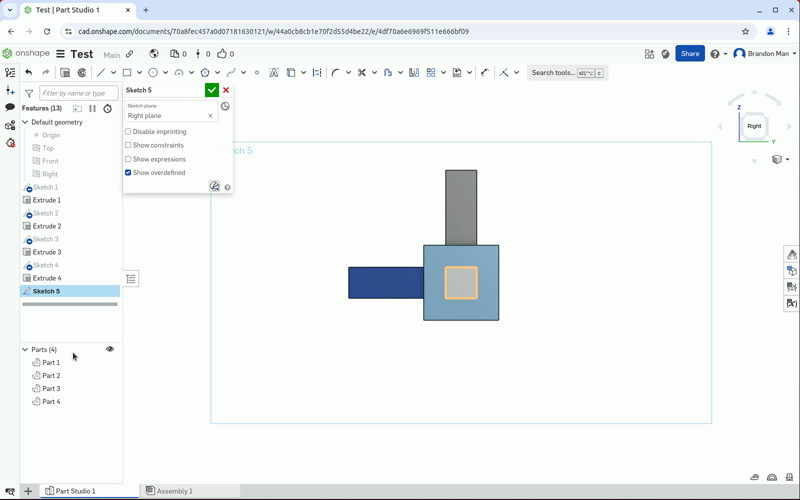
key(y)
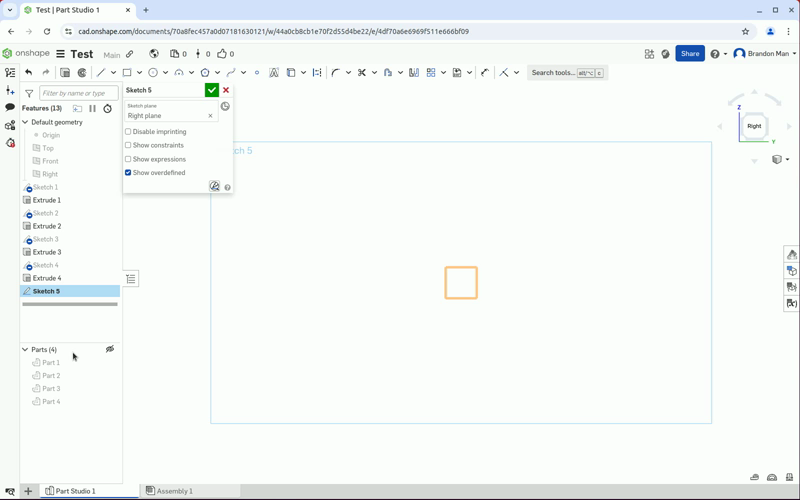
key(l)
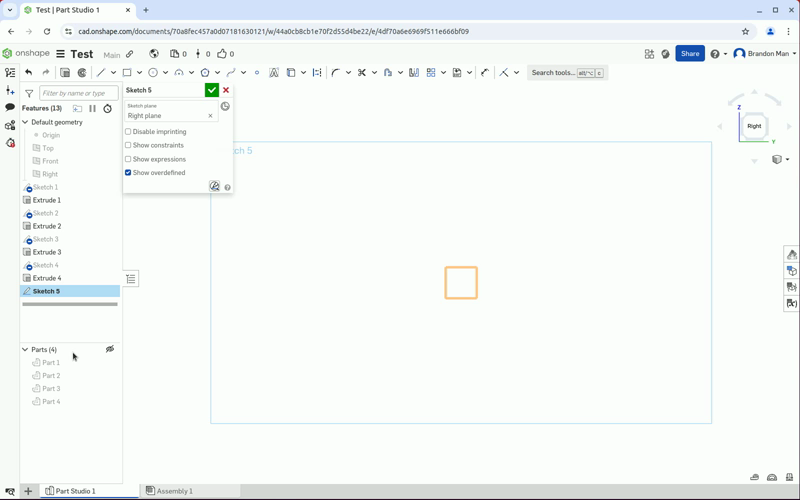
key_down(shift)
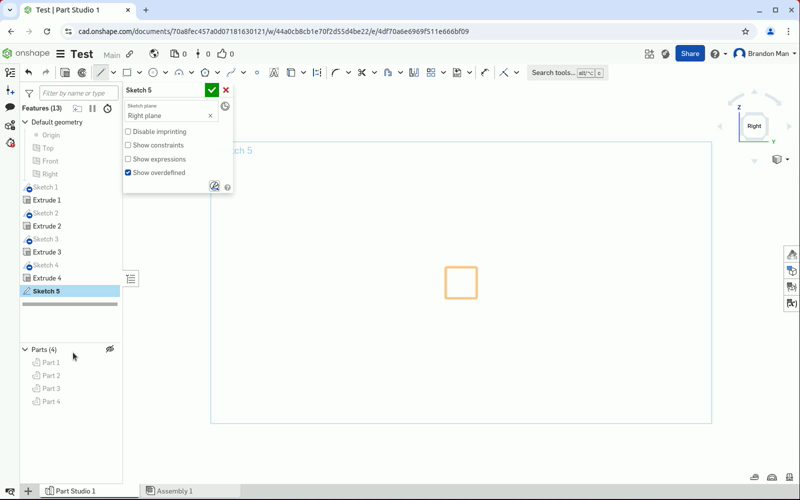
mouse_move(445, 298)
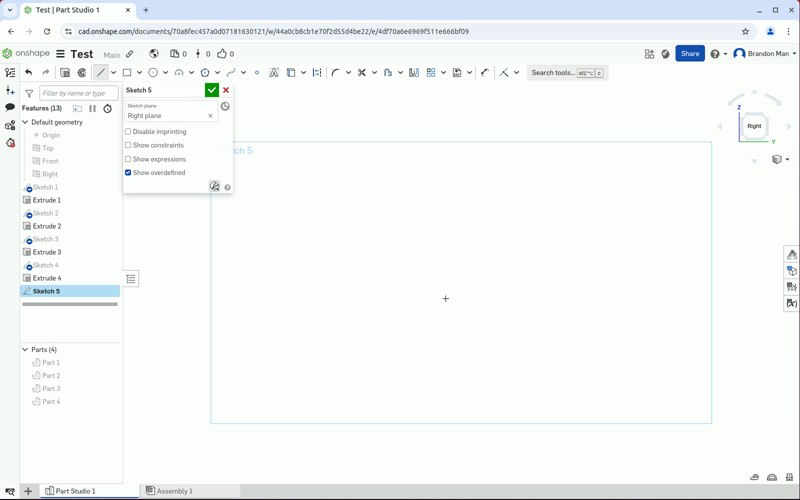
click(445, 298)
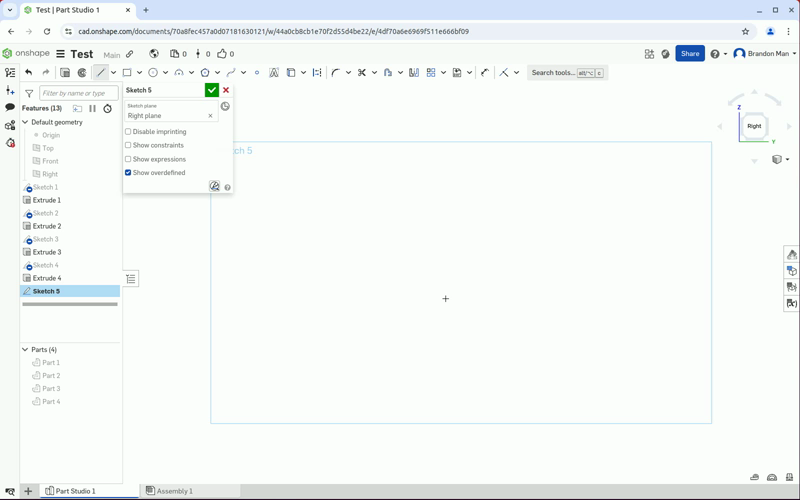
key_up(shift)
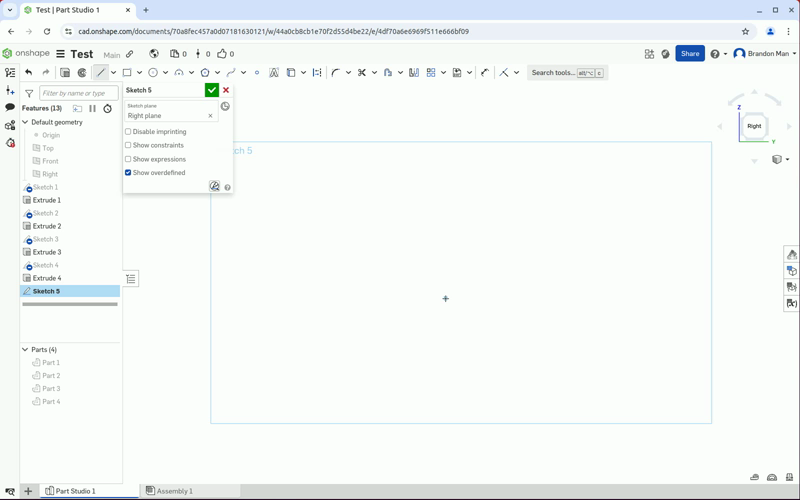
key_down(shift)
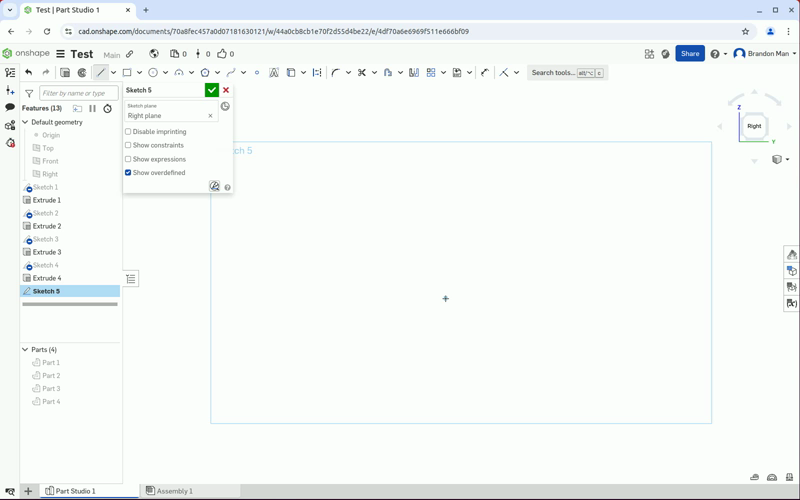
mouse_move(475, 298)
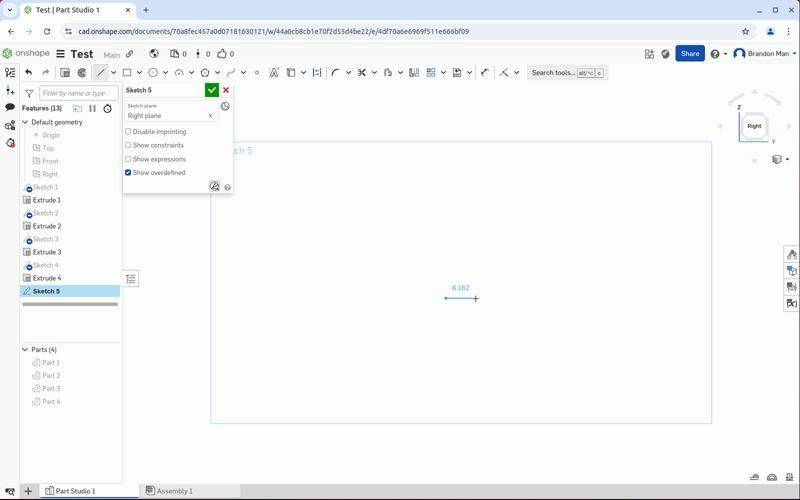
mouse_move(476, 298)
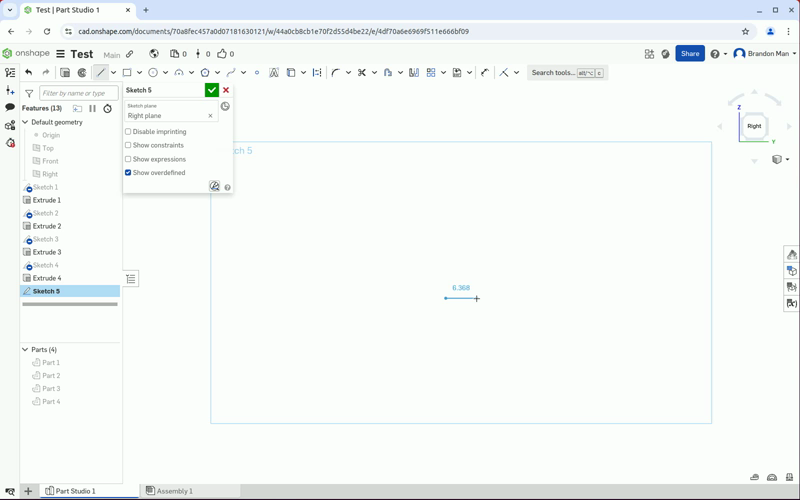
click(476, 298)
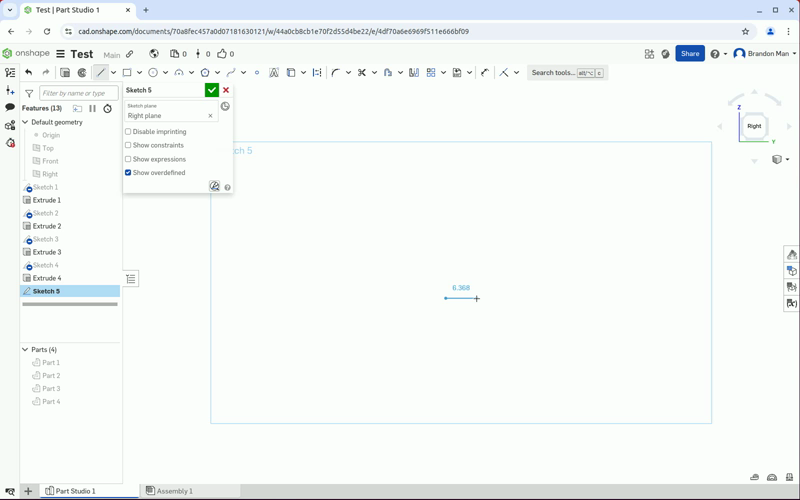
key_up(shift)
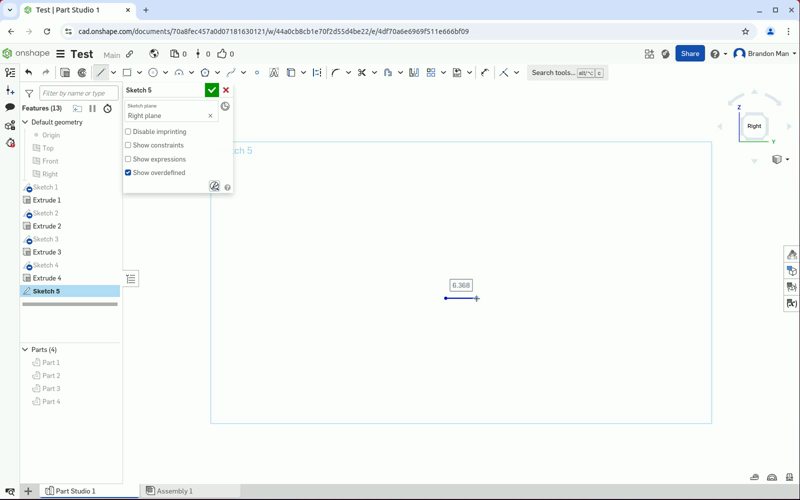
key_down(shift)
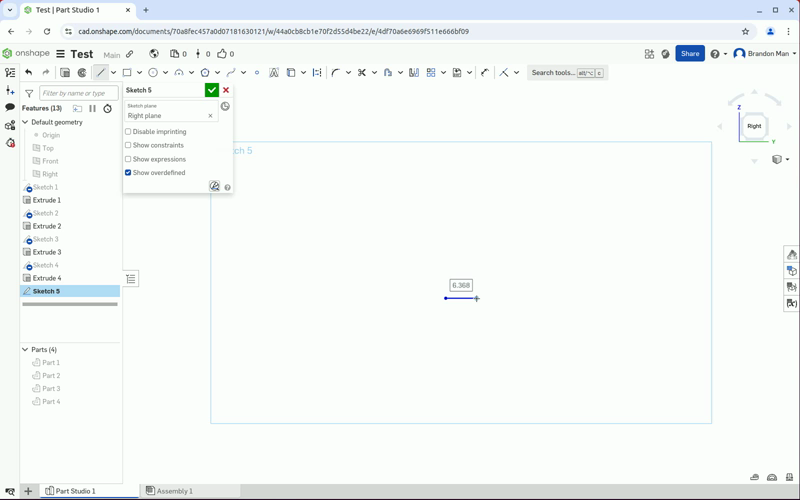
mouse_move(506, 298)
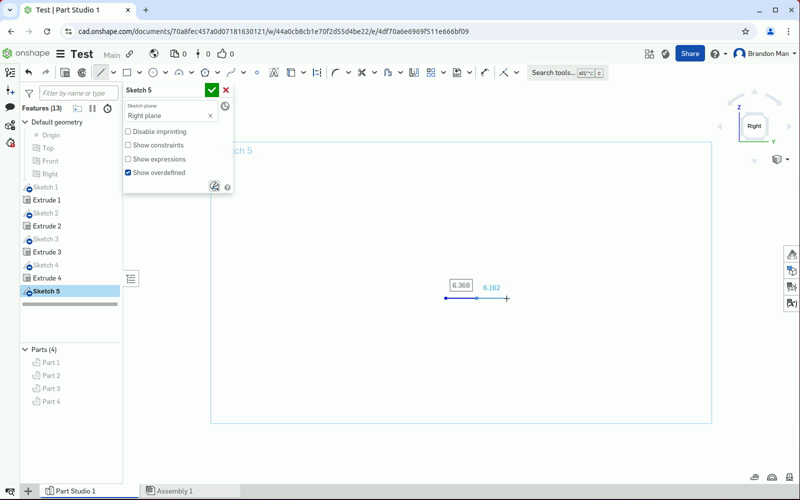
mouse_move(476, 267)
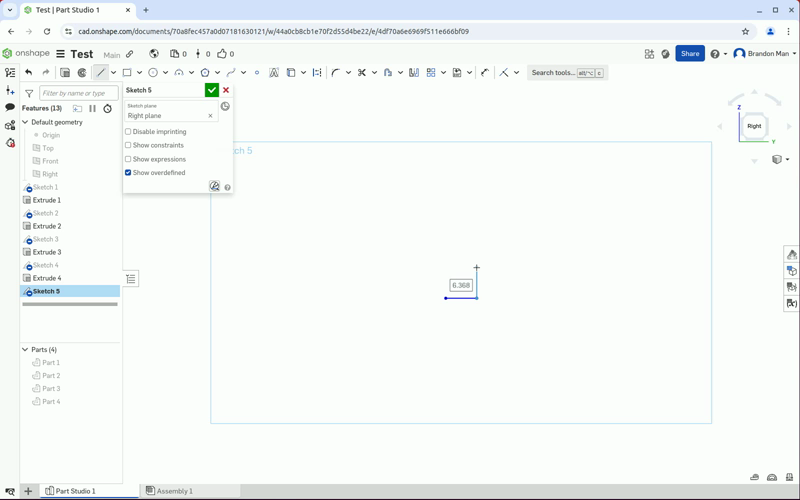
click(476, 267)
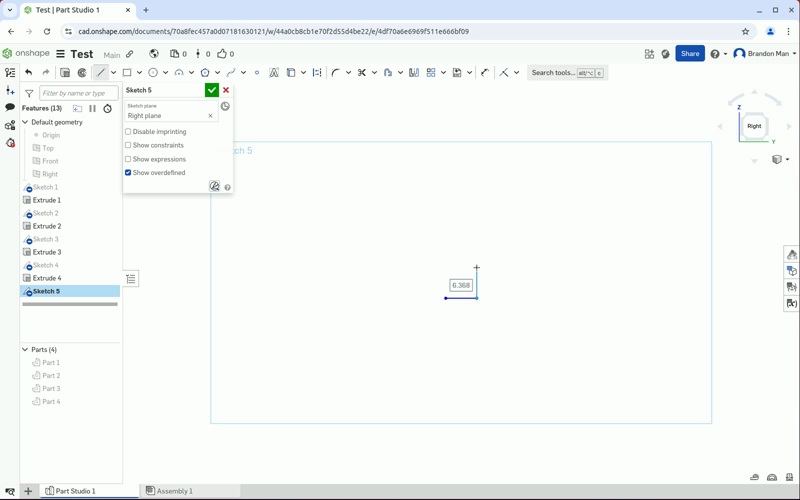
key_up(shift)
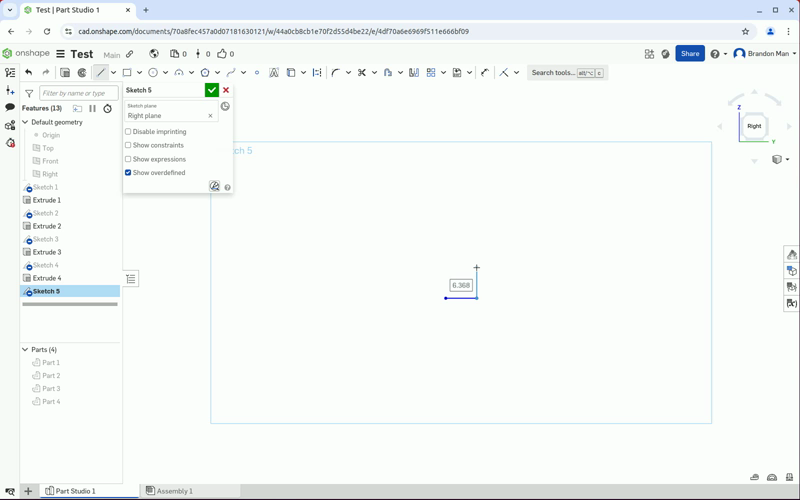
key_down(shift)
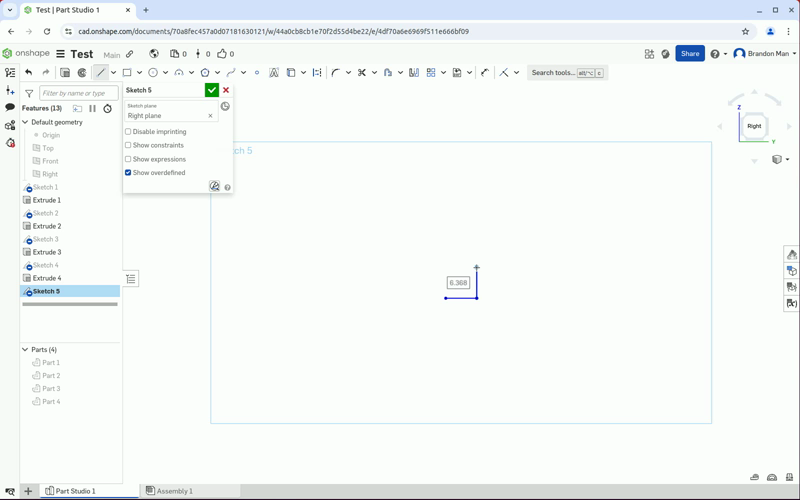
mouse_move(506, 267)
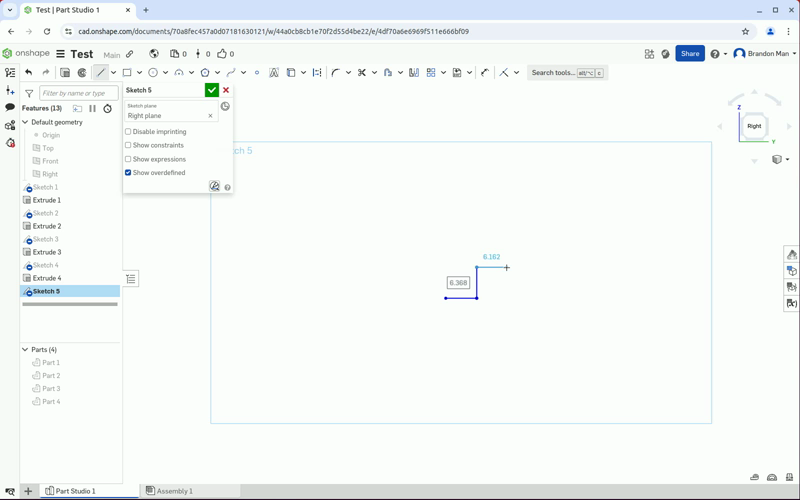
mouse_move(445, 267)
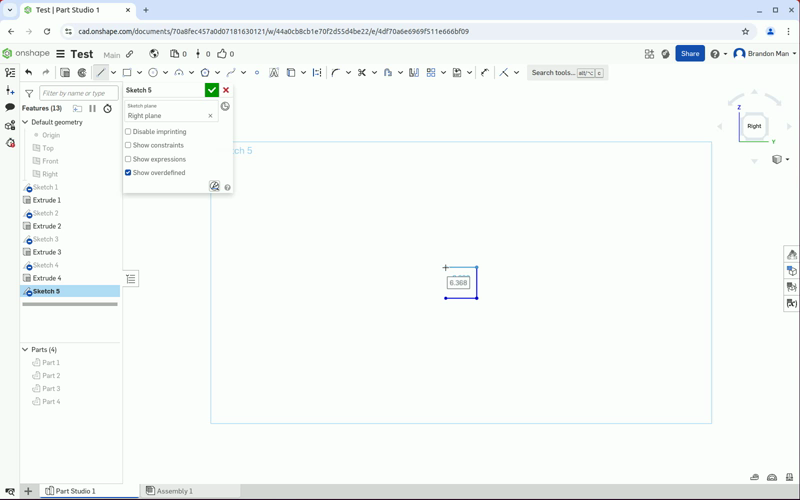
click(445, 267)
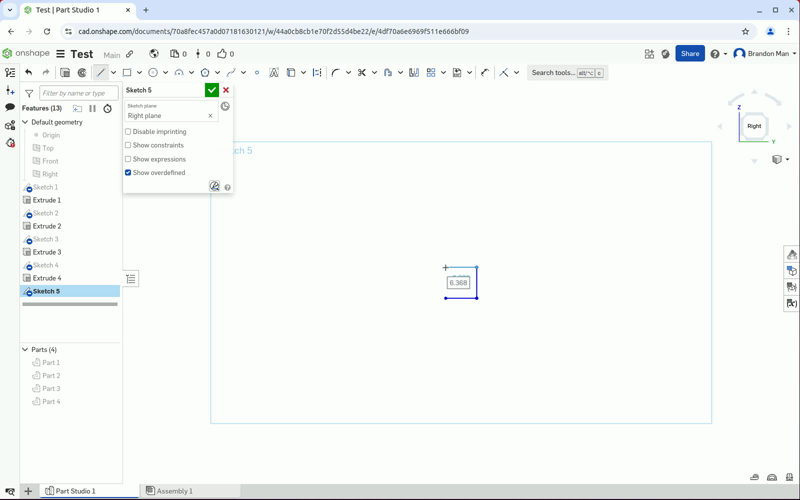
key_up(shift)
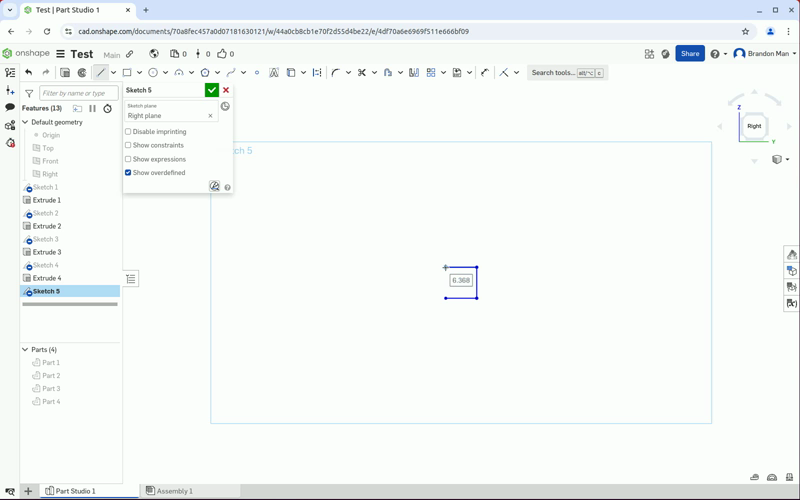
mouse_move(475, 267)
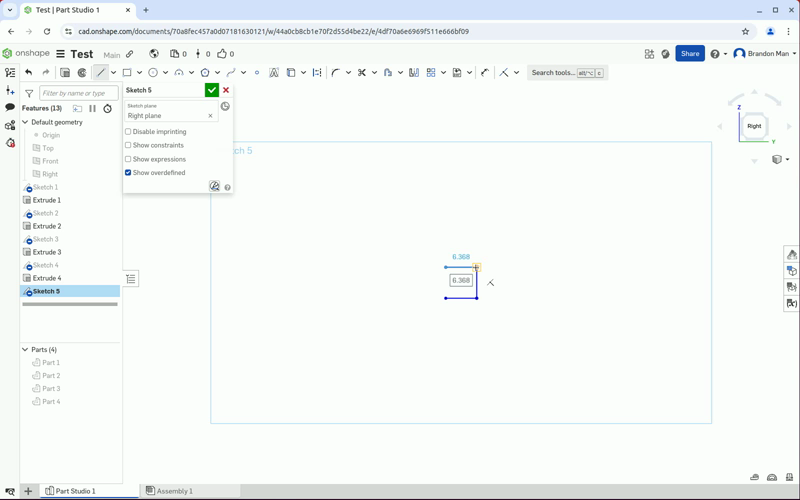
key_down(shift)
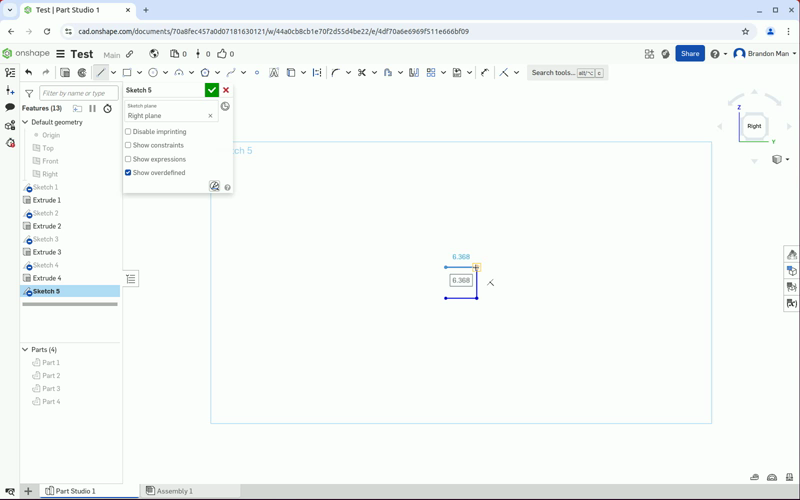
mouse_move(445, 298)
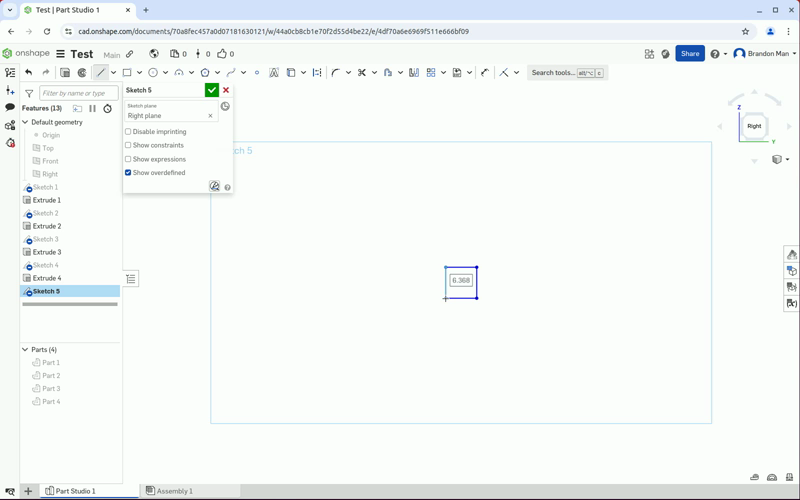
key_up(shift)
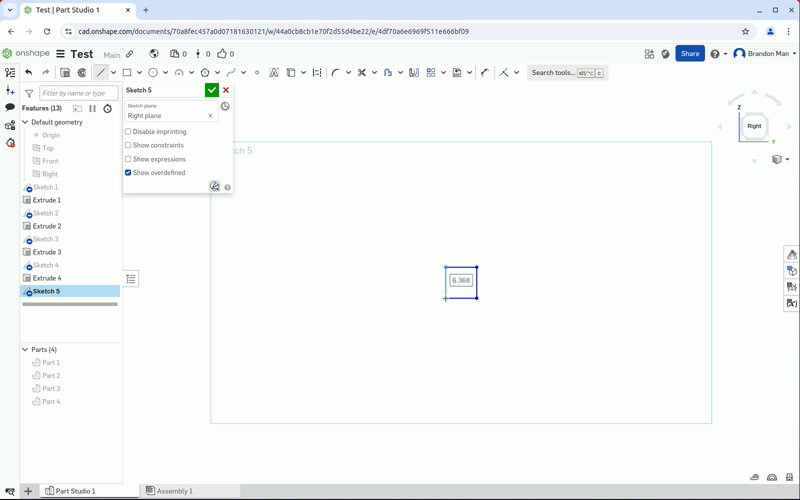
click(445, 298)
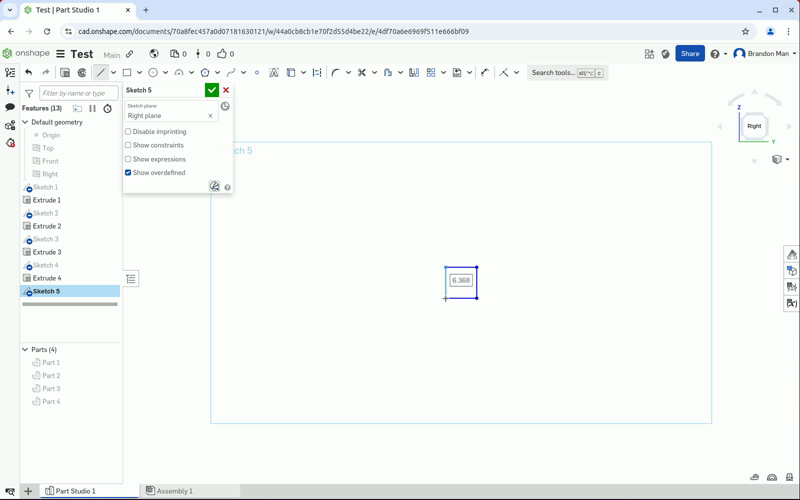
key(esc)
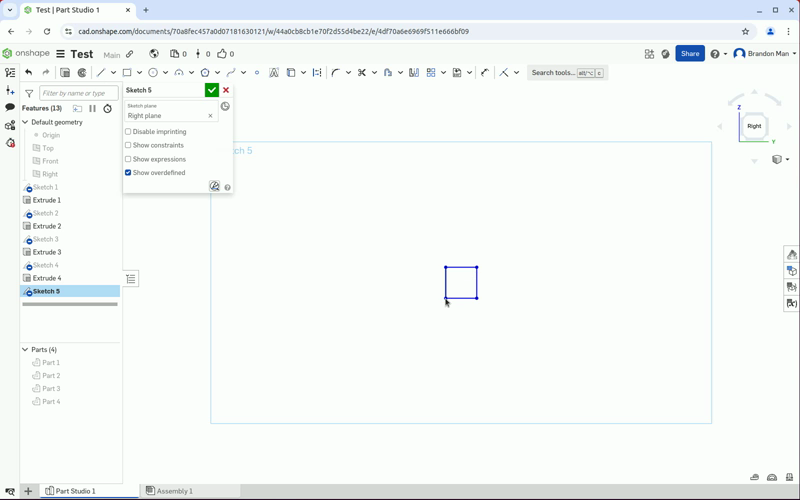
mouse_move(466, 279)
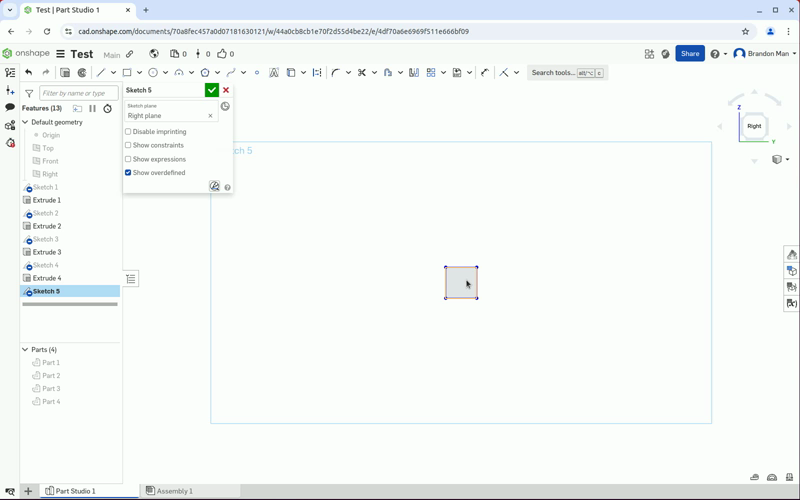
scroll(6)
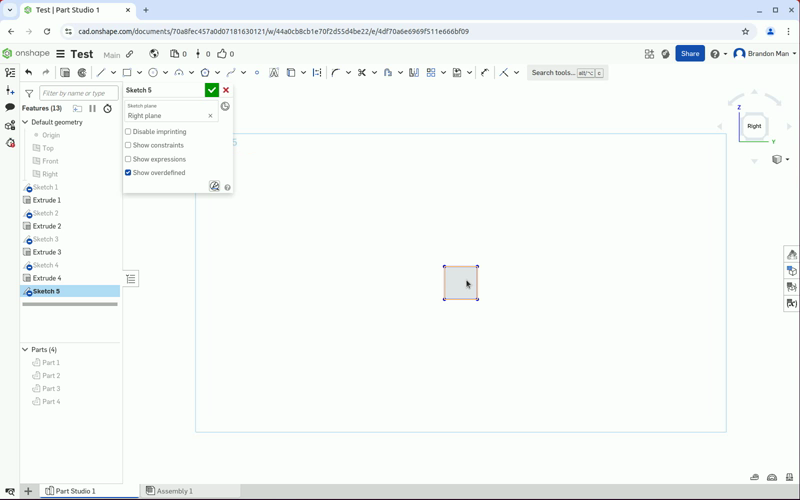
scroll(6)
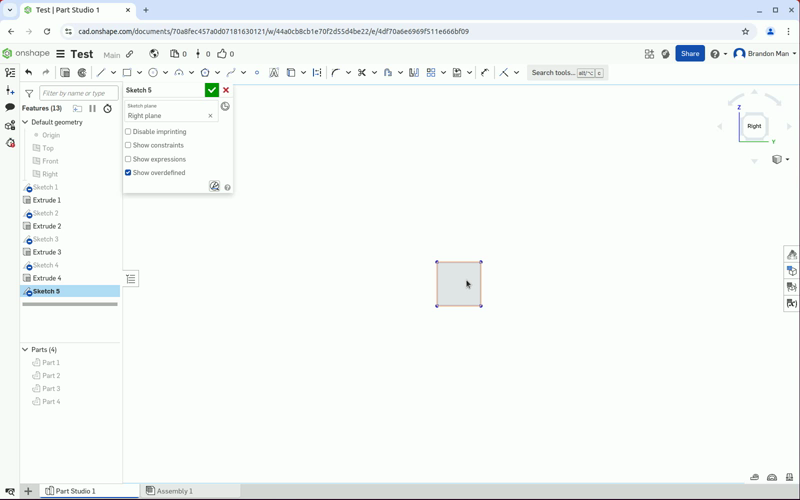
scroll(6)
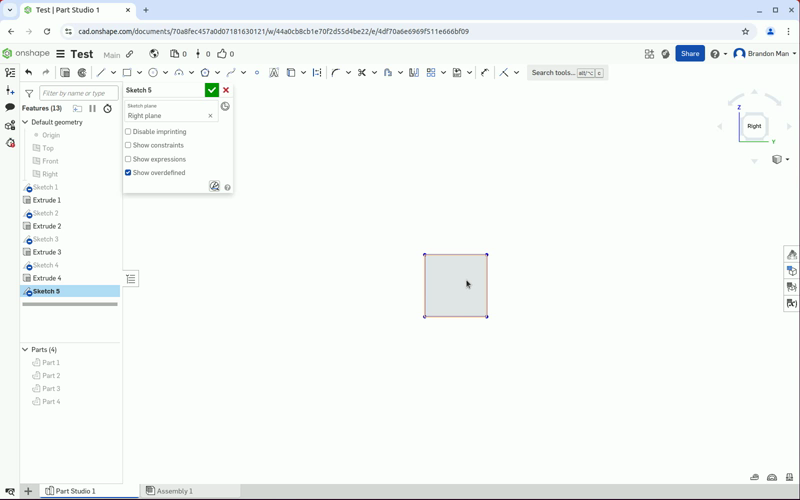
scroll(6)
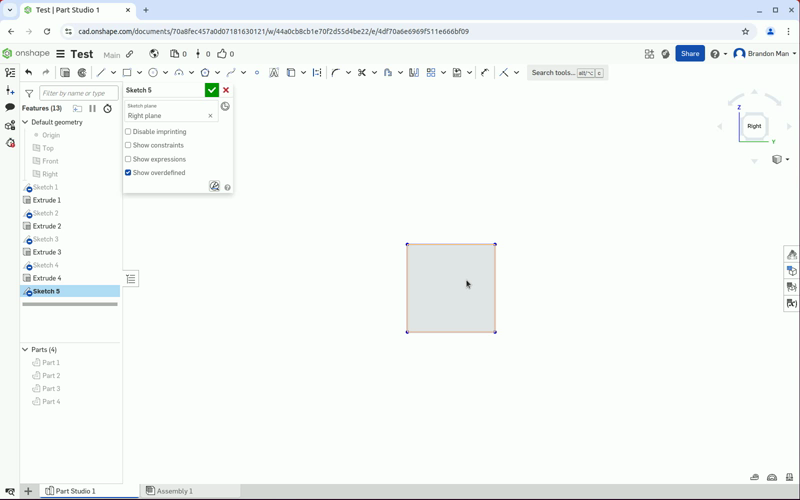
scroll(6)
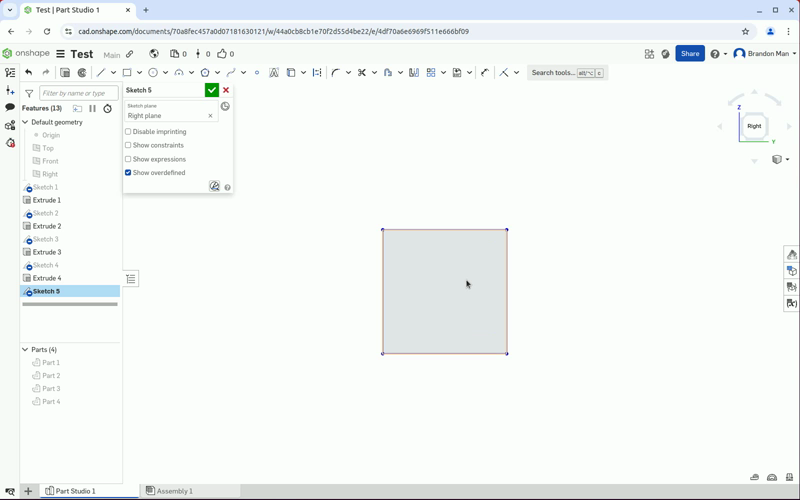
scroll(6)
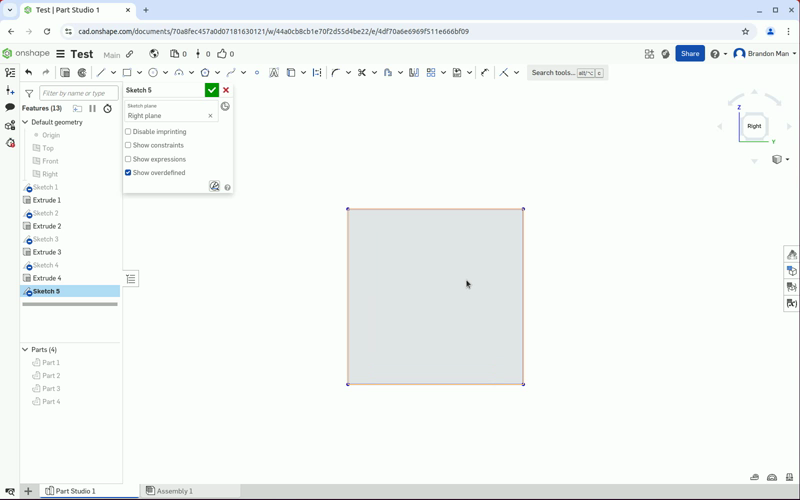
scroll(6)
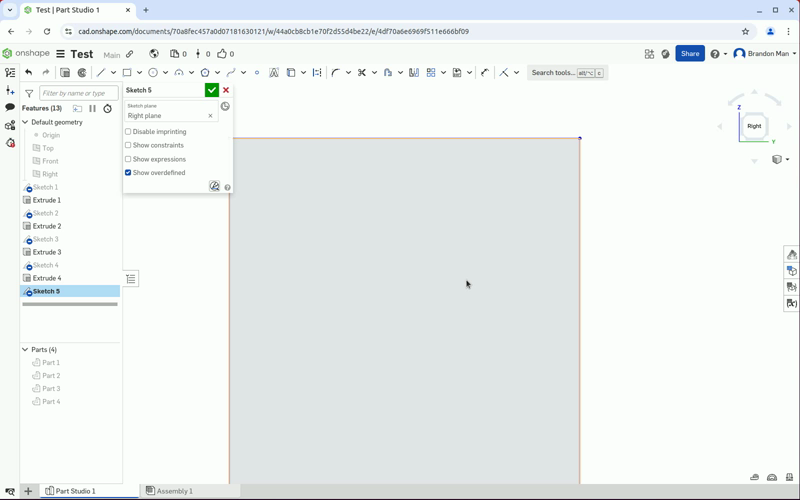
click(466, 279)
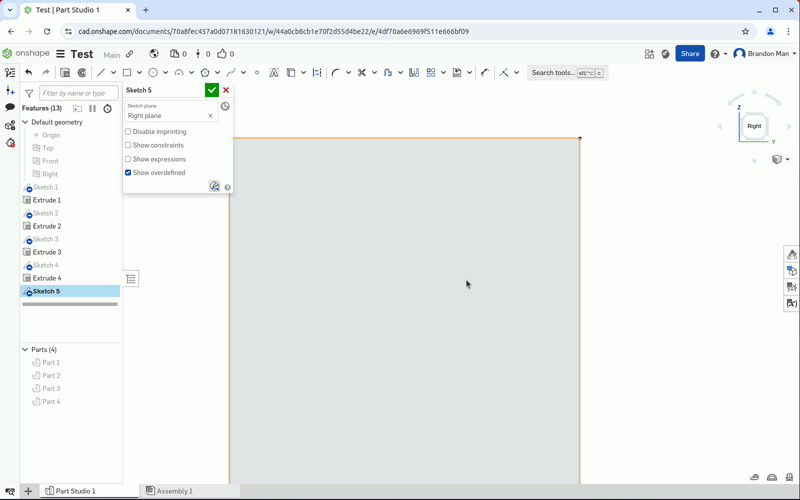
scroll(-6)
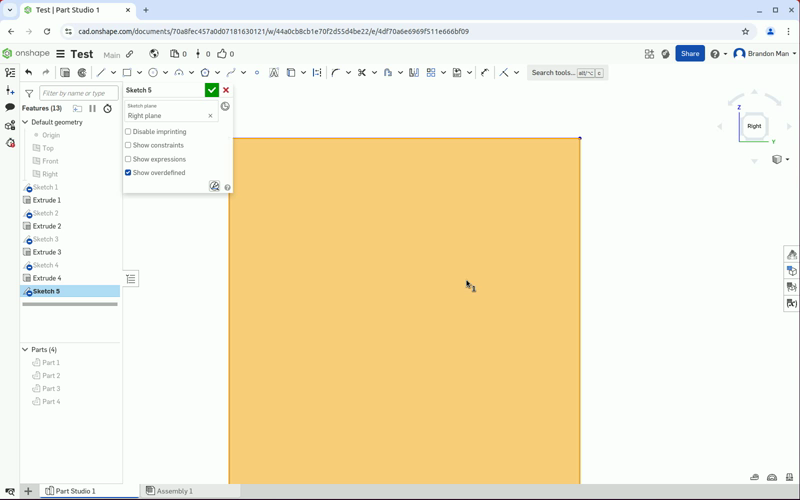
scroll(-6)
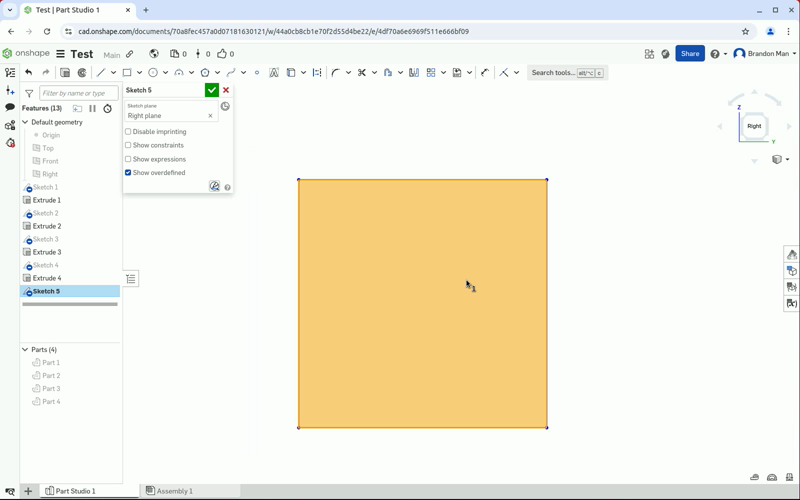
scroll(-6)
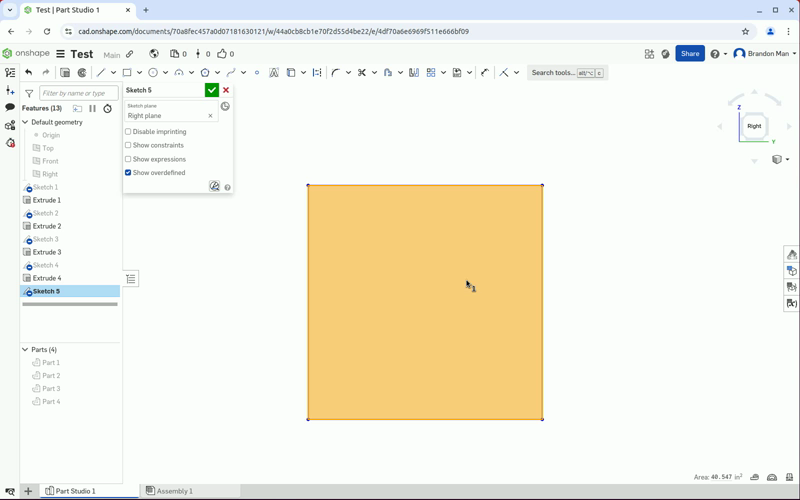
scroll(-6)
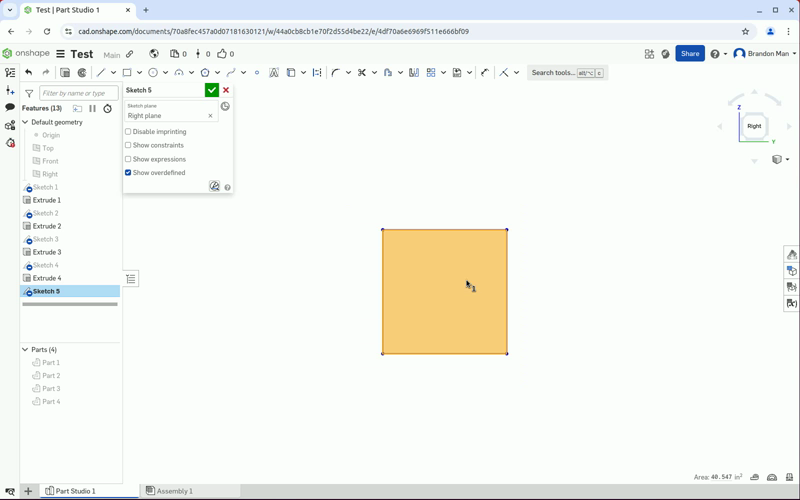
scroll(-6)
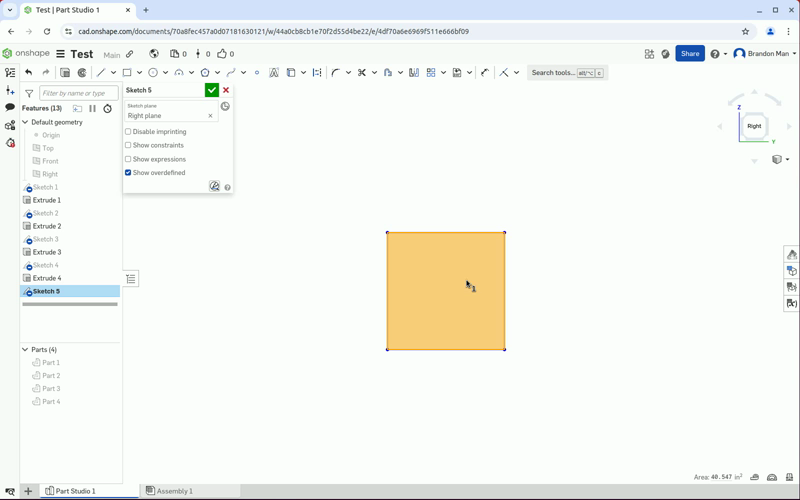
scroll(-6)
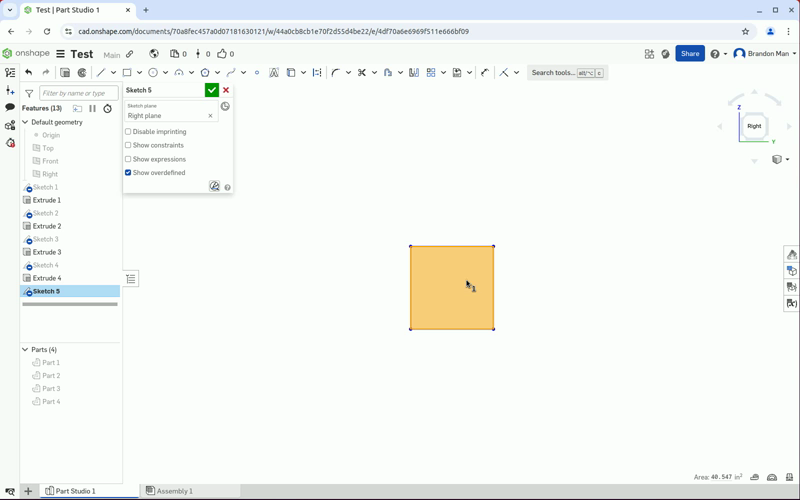
scroll(-6)
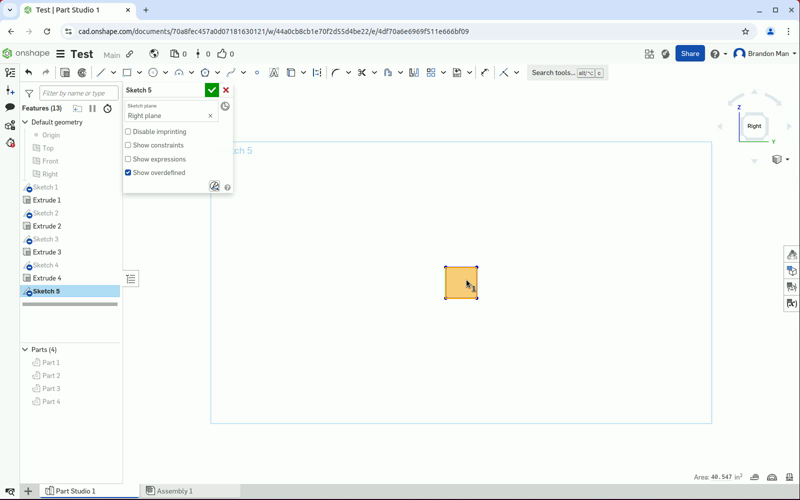
mouse_move(73, 352)
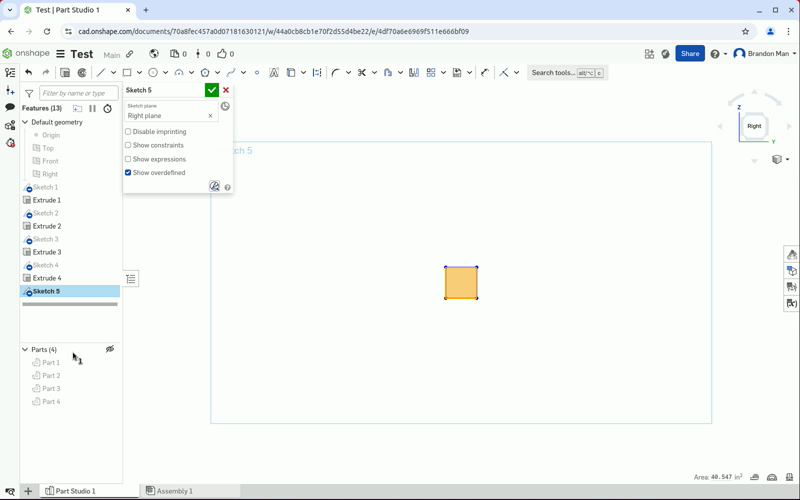
key(shift+y)
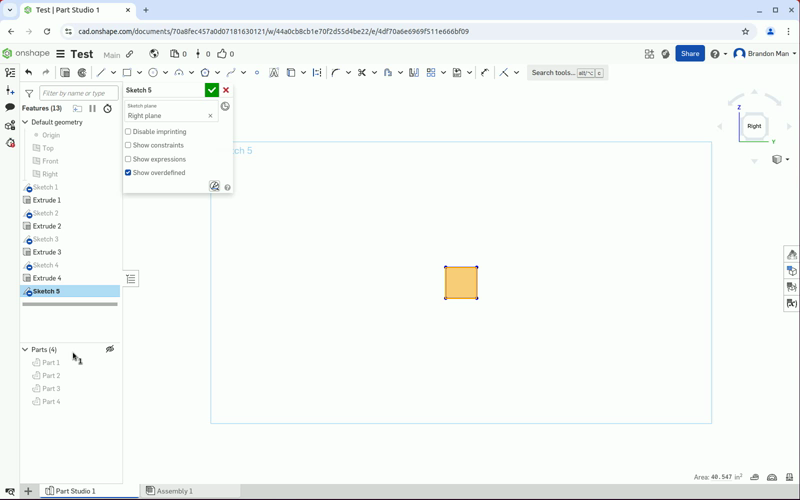
key(shift+e)
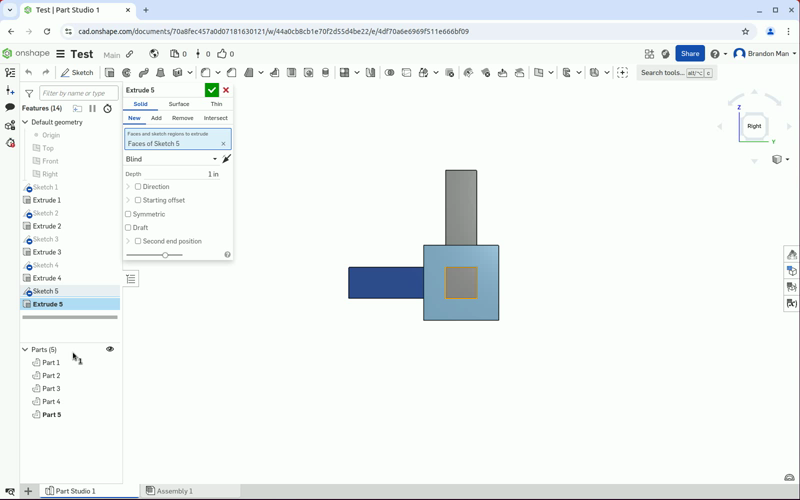
mouse_move(143, 106)
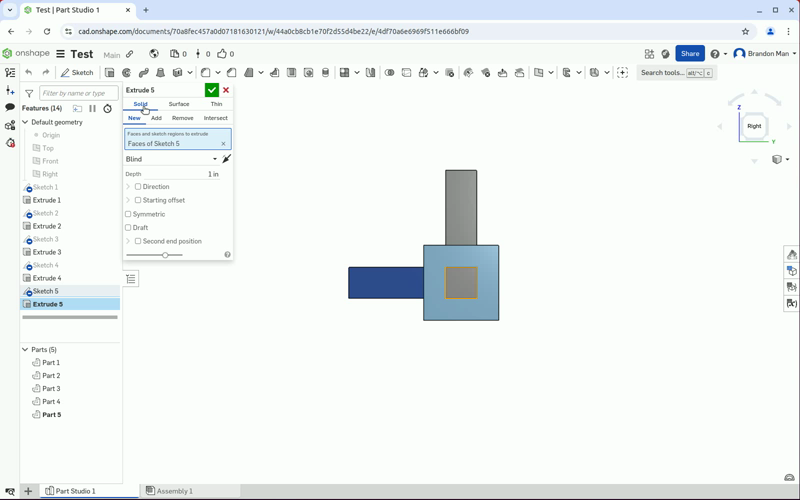
click(143, 106)
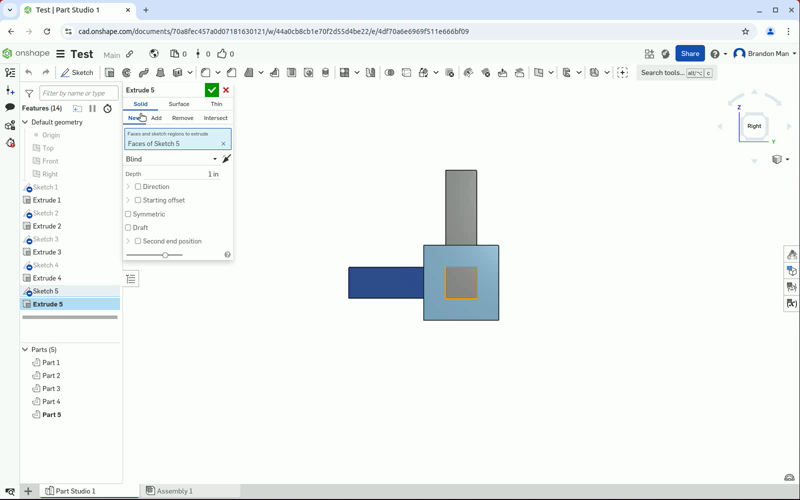
mouse_move(137, 120)
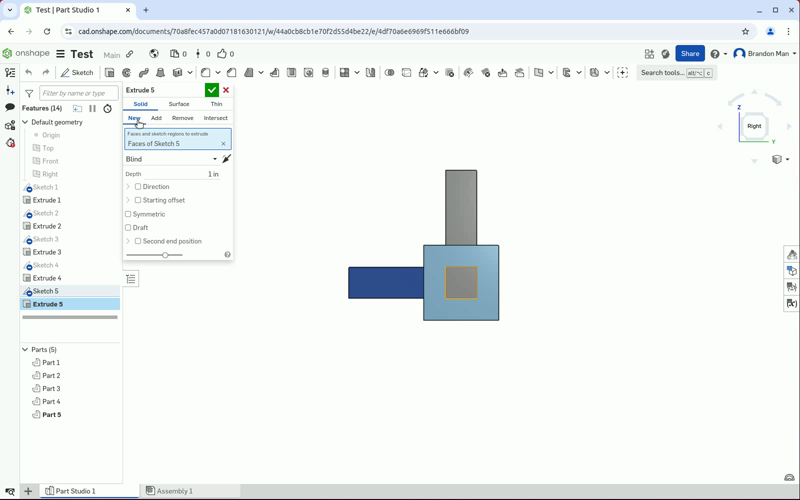
click(137, 120)
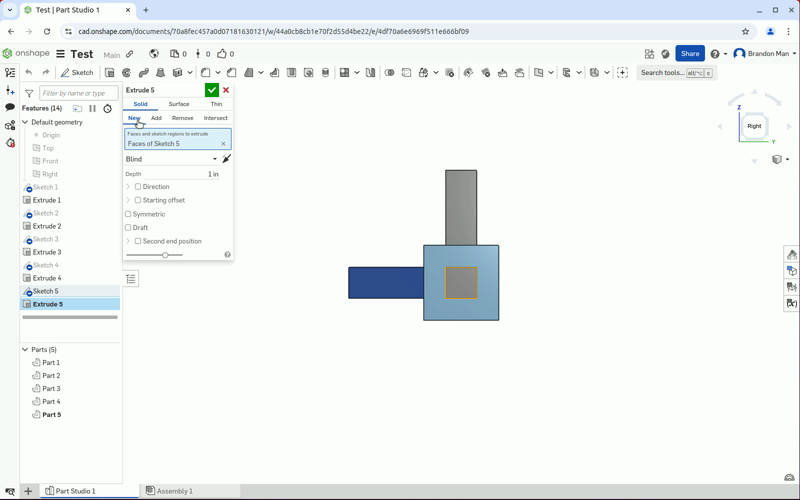
key(tab, 4)
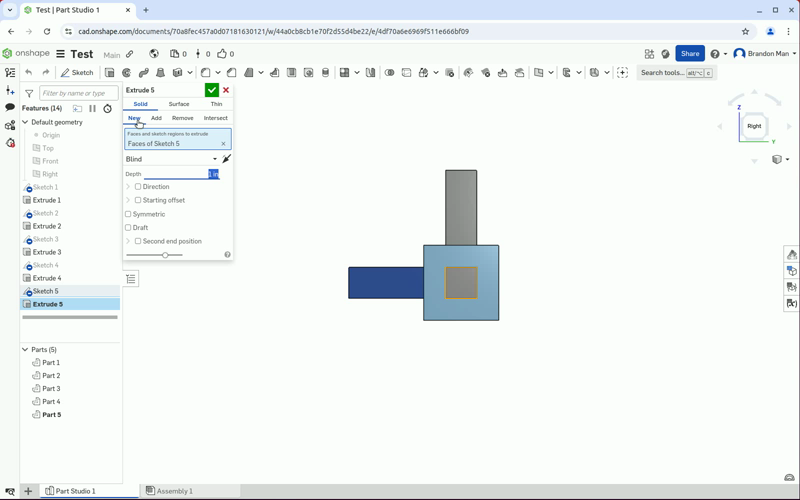
text(-23.108)
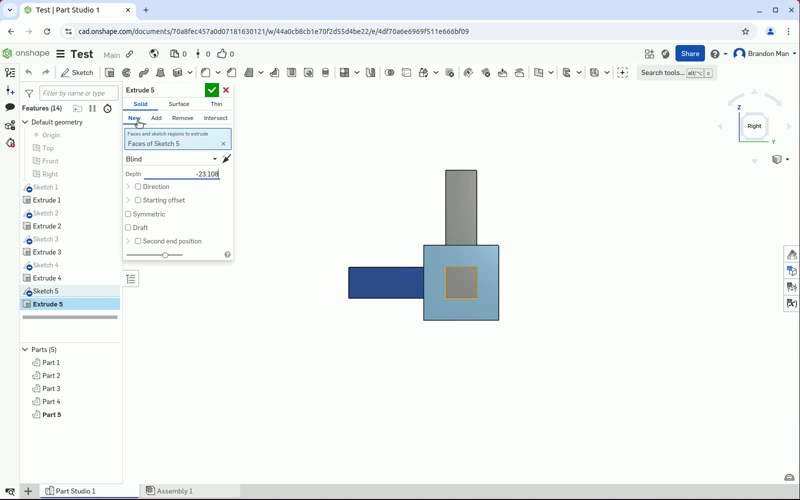
key(enter)
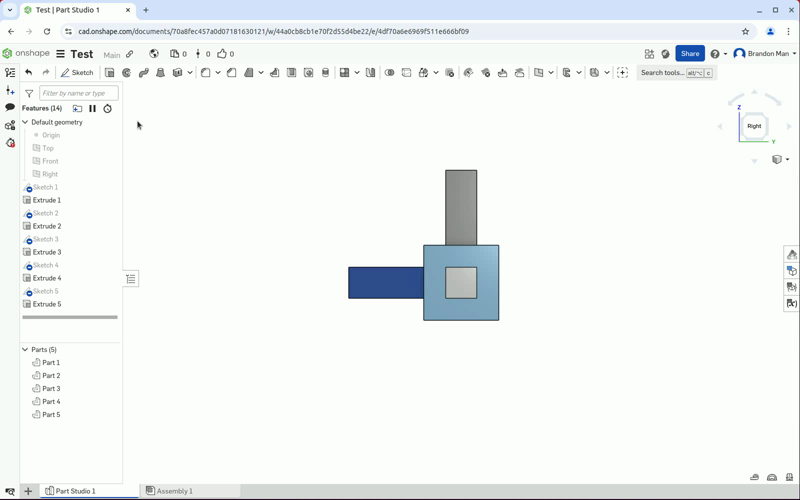
key(shift+h)
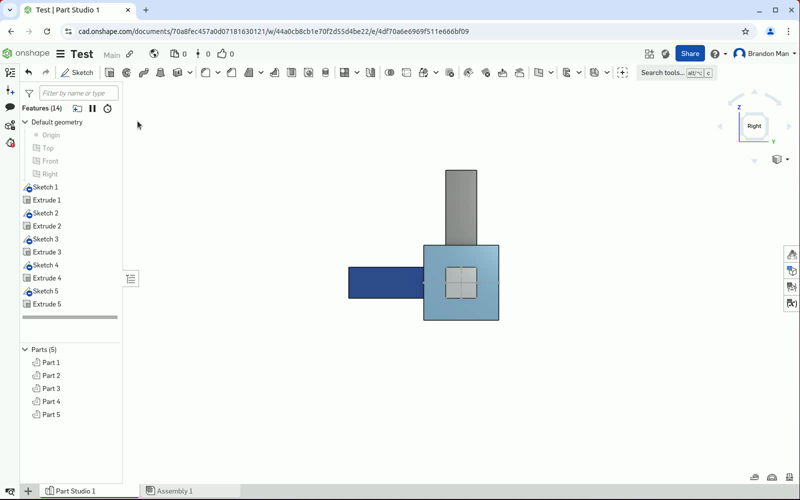
key(shift+h)
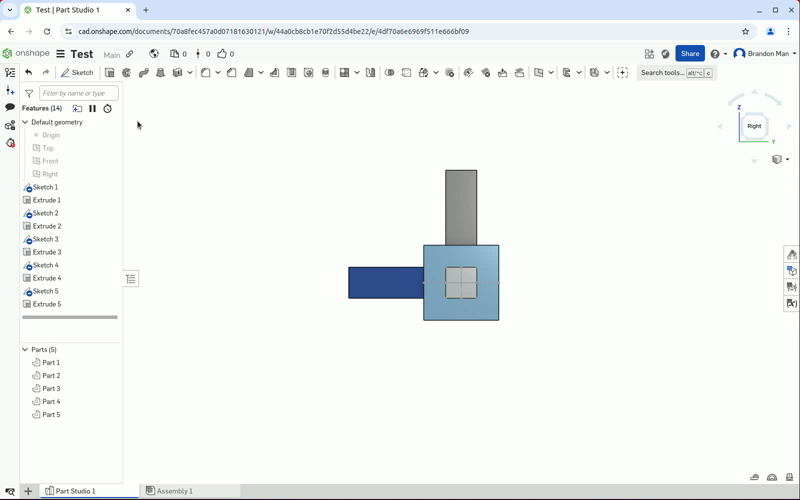
key(shift+7)
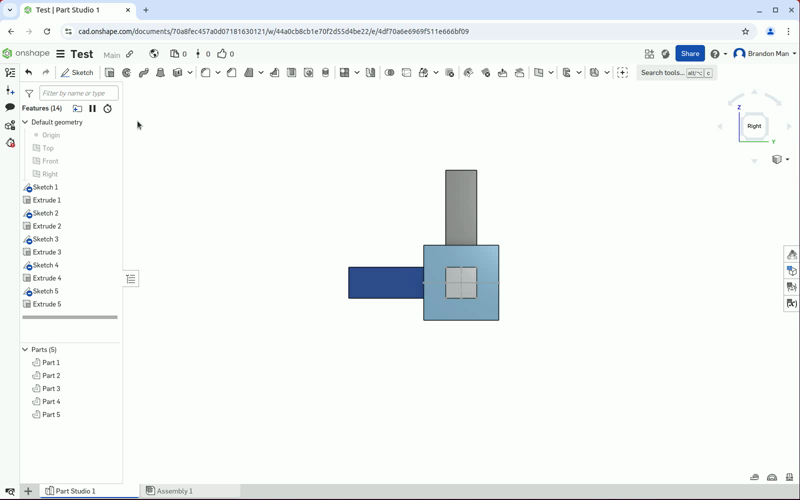
key(right, 2)
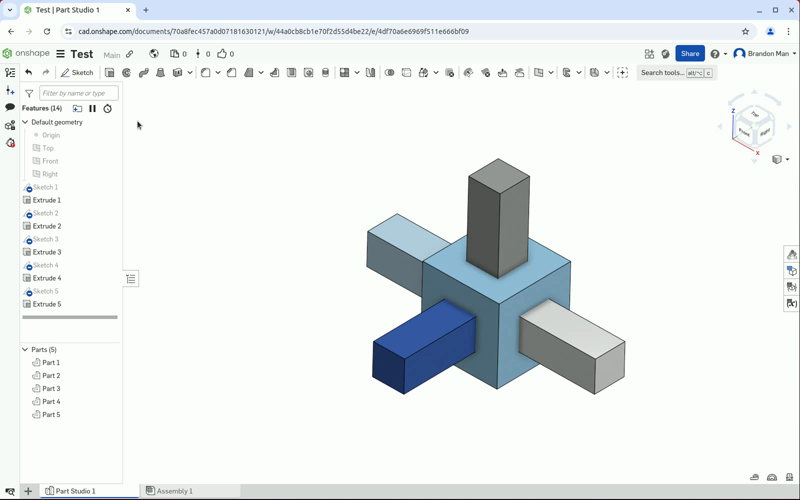
key(down, 2)
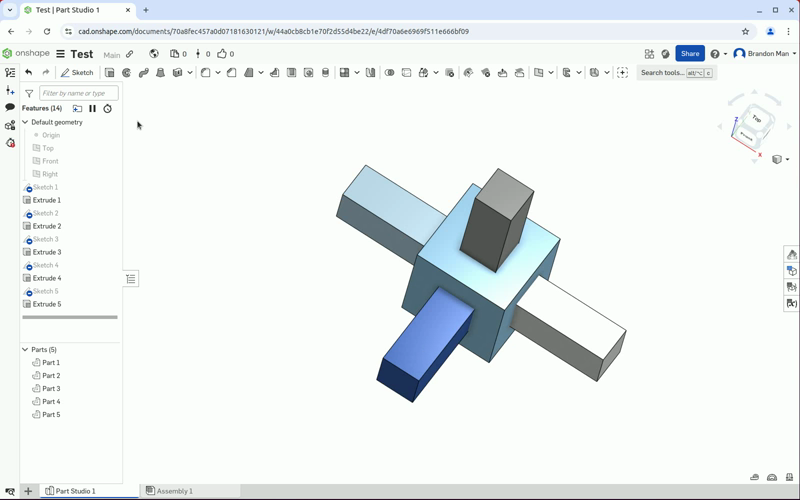
key(up, 2)
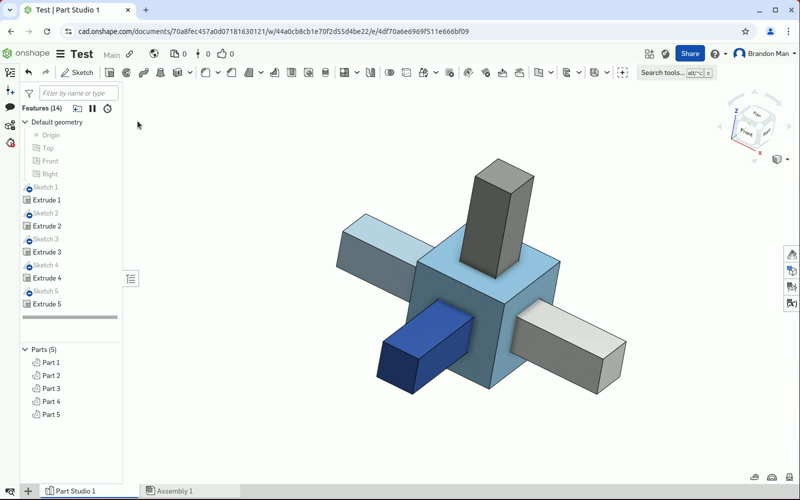
key(left, 2)
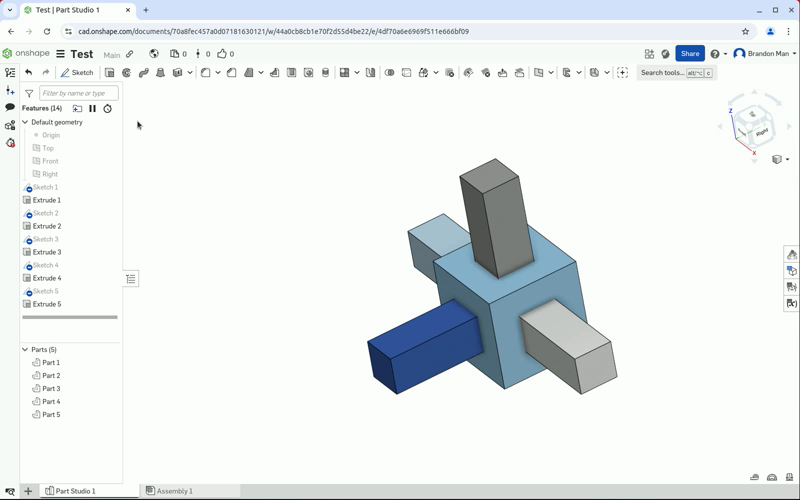
mouse_move(73, 189)
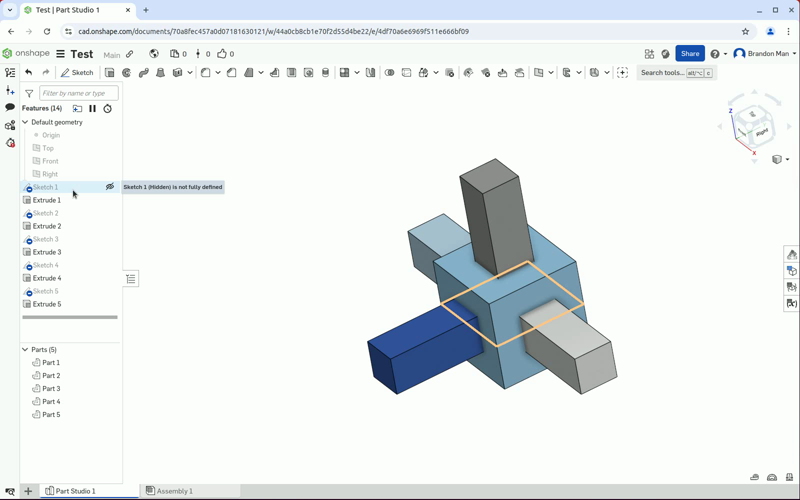
click(73, 189)